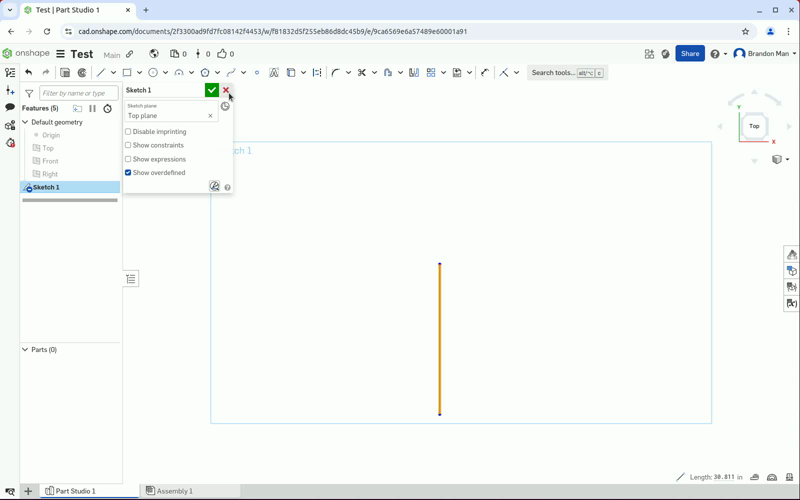
key(shift+h)
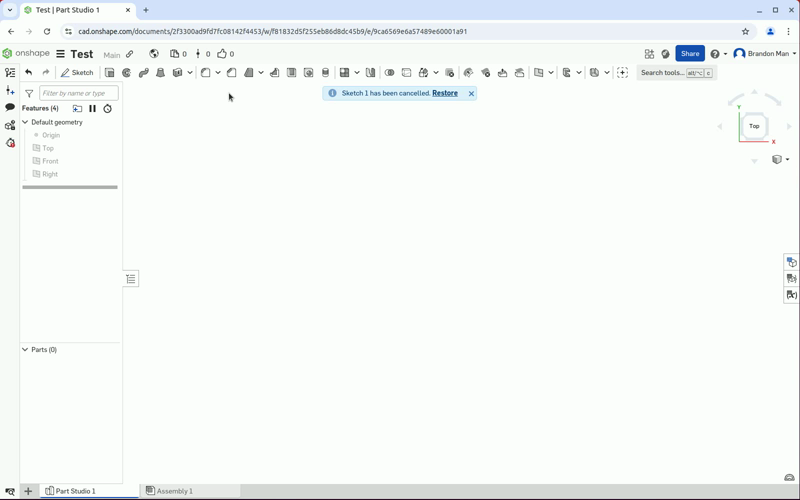
mouse_move(73, 352)
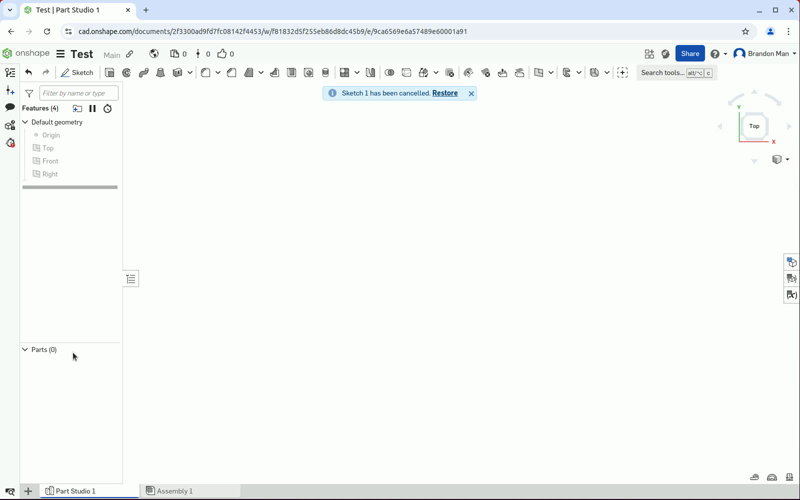
key(y)
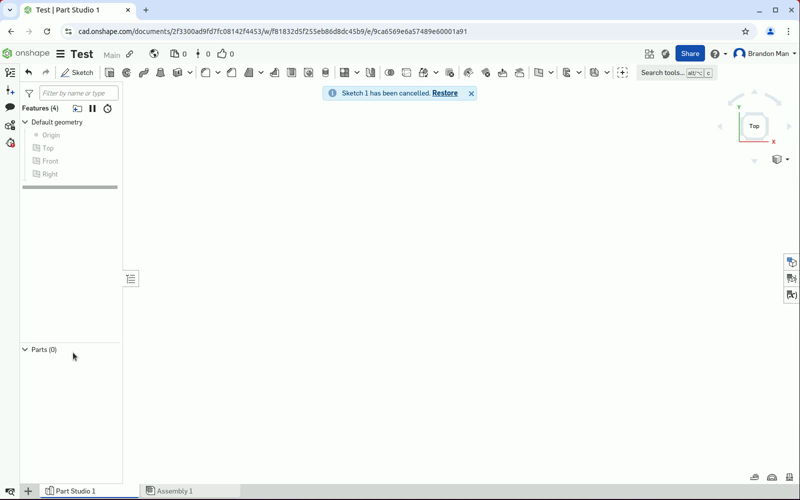
key(shift+p)
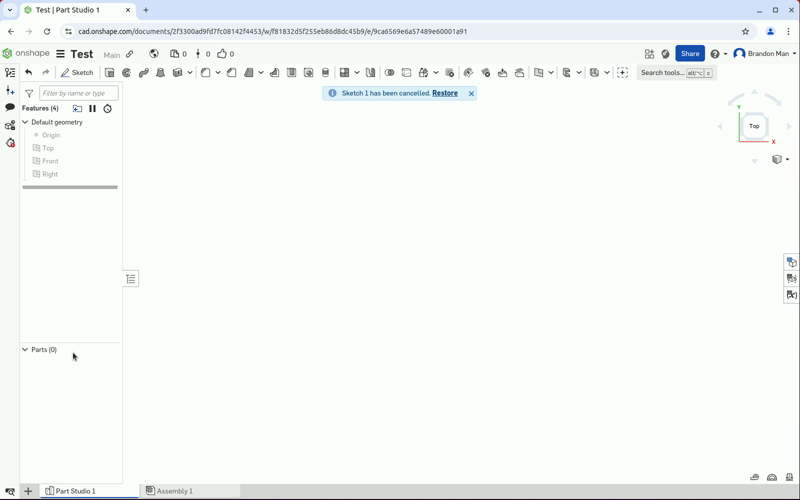
key(space)
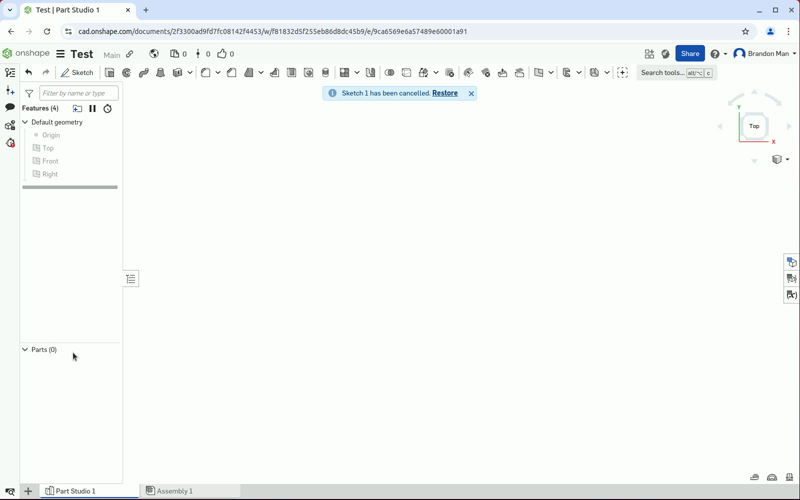
key_down(shift)
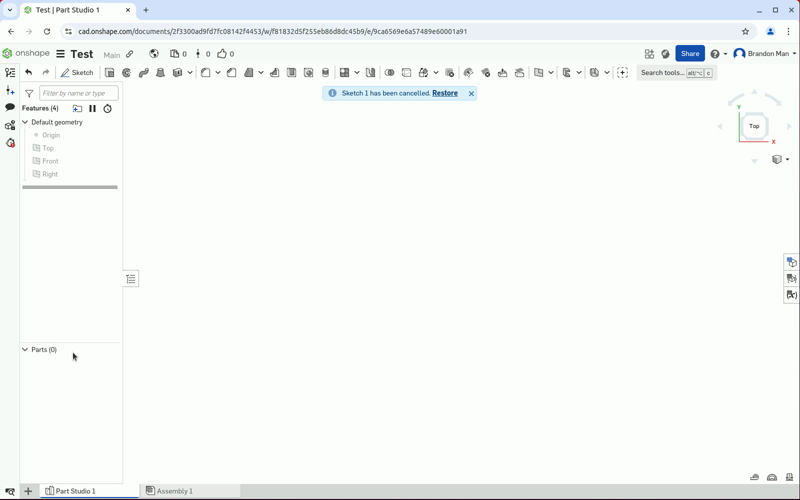
key(up)
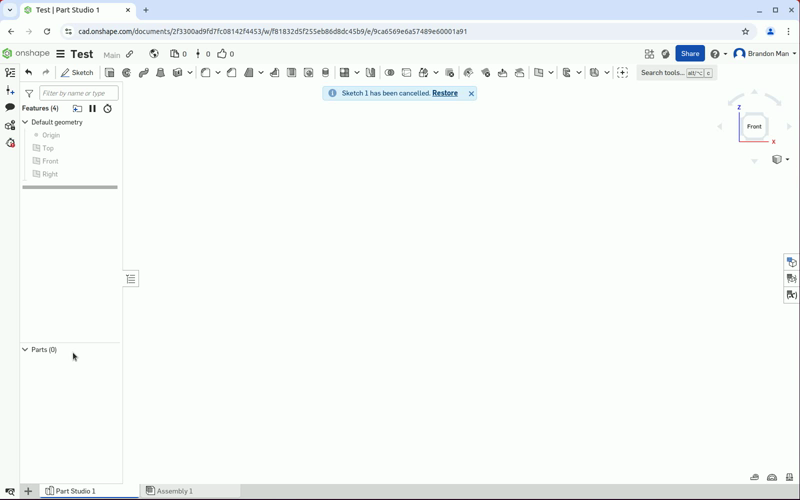
key_up(shift)
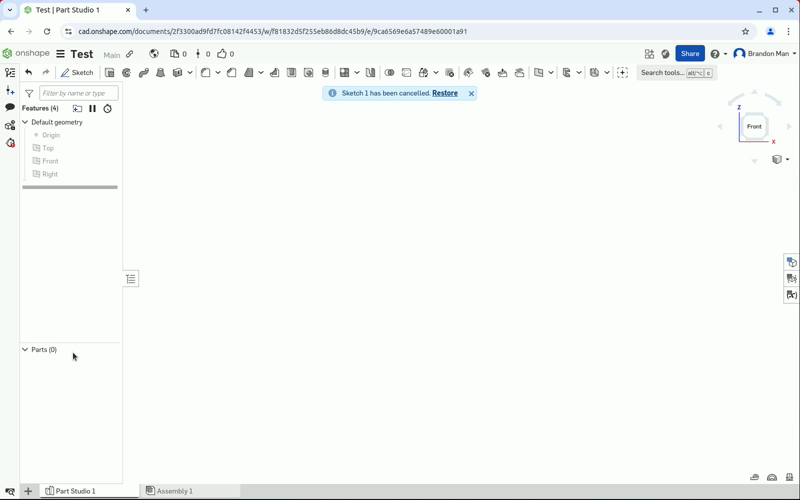
mouse_move(73, 352)
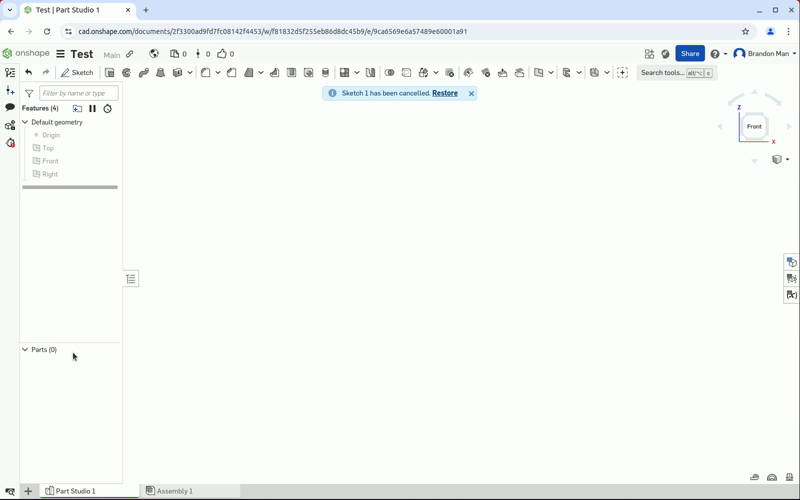
key(shift+y)
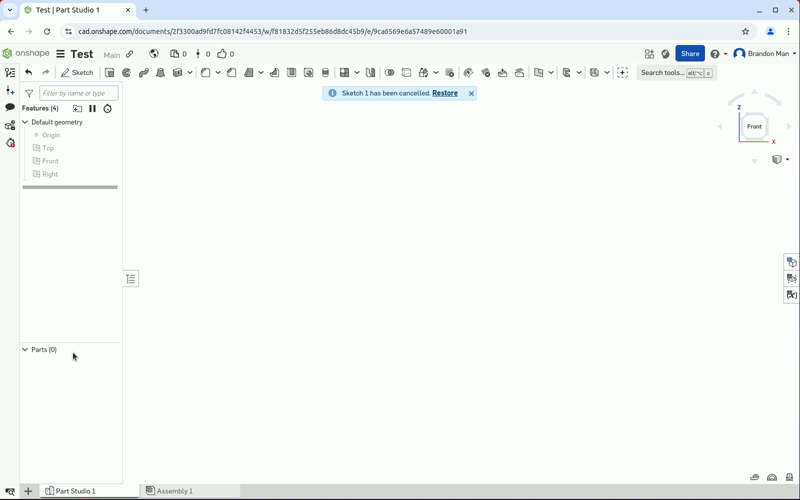
key(shift+s)
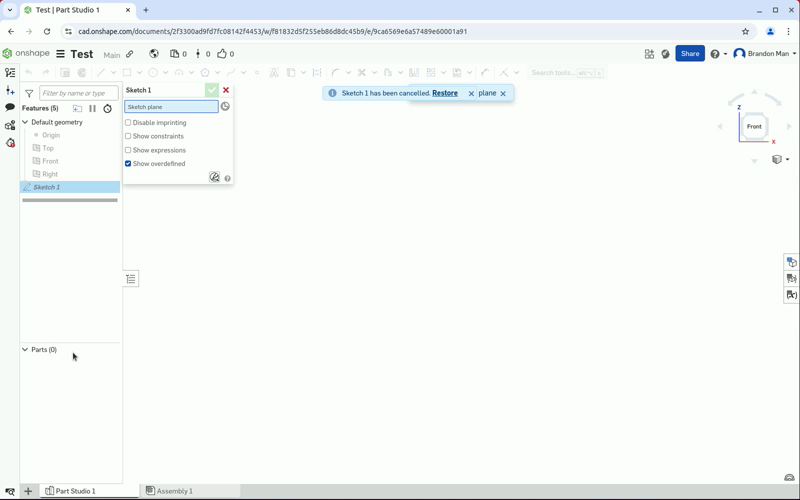
mouse_move(73, 163)
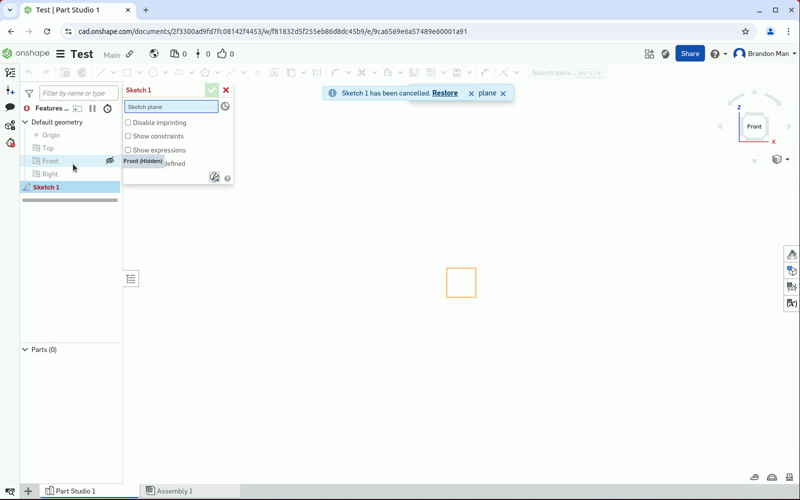
click(73, 163)
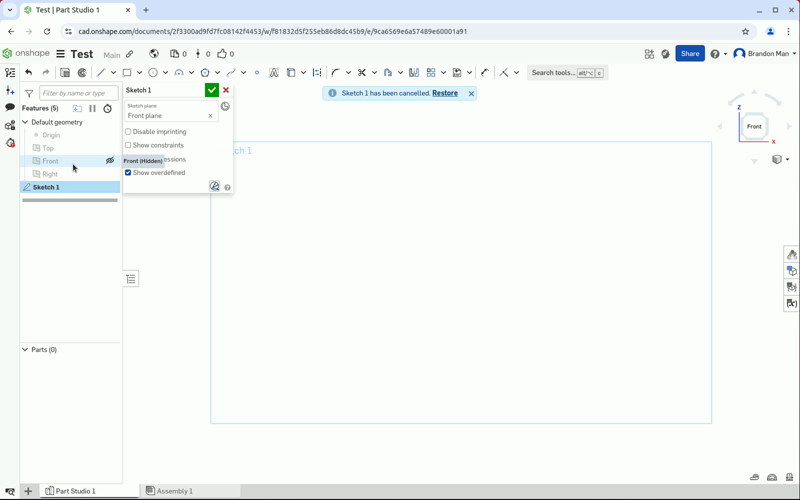
mouse_move(73, 352)
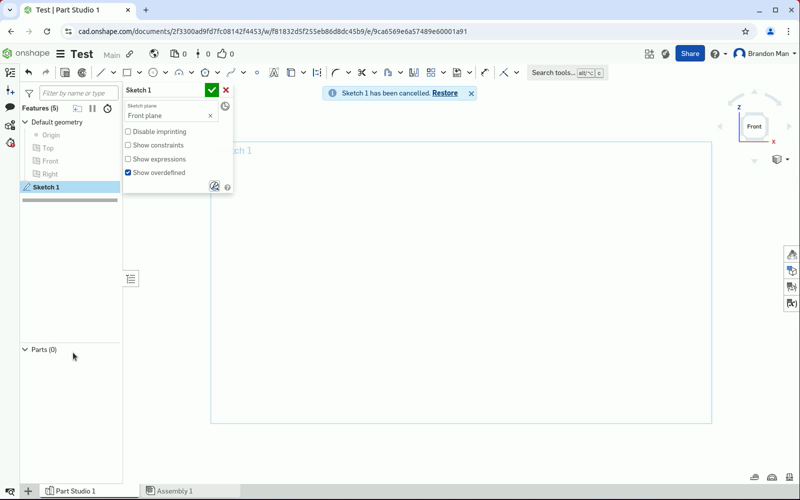
key(y)
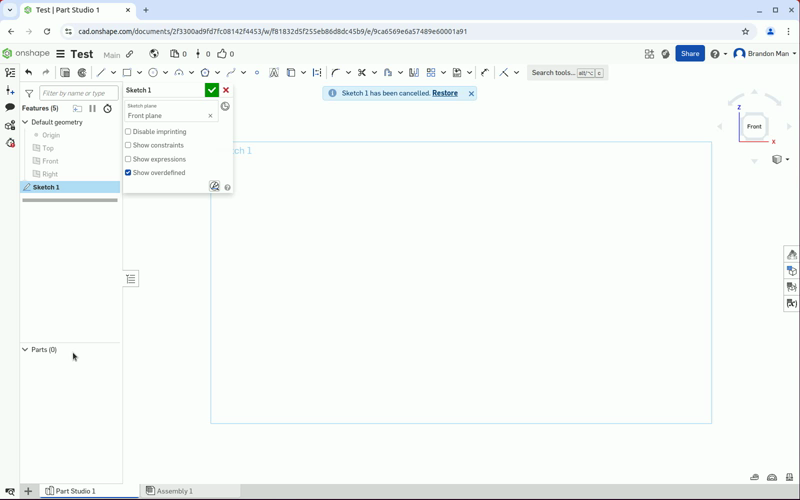
key(l)
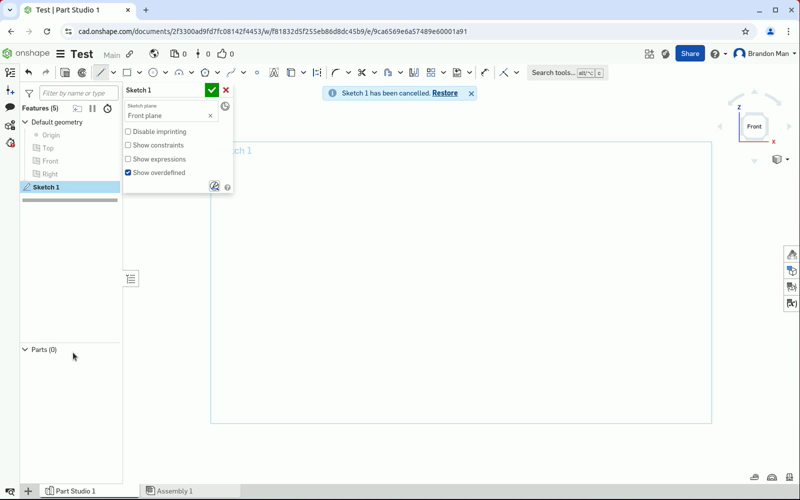
key_down(shift)
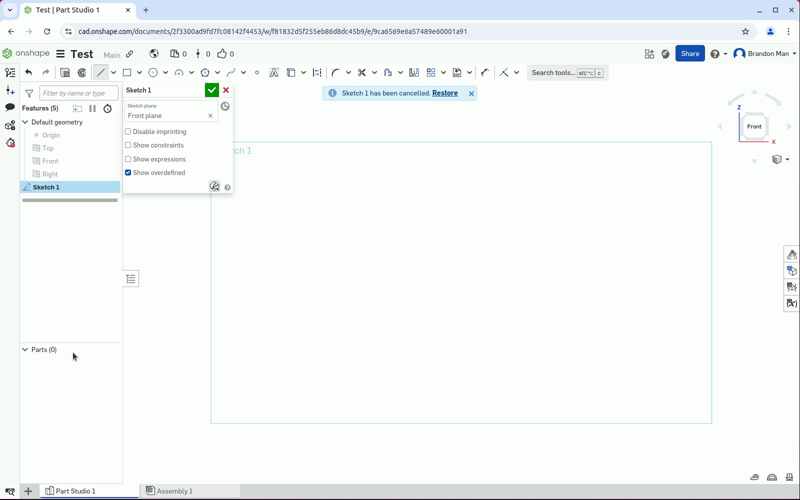
mouse_move(452, 282)
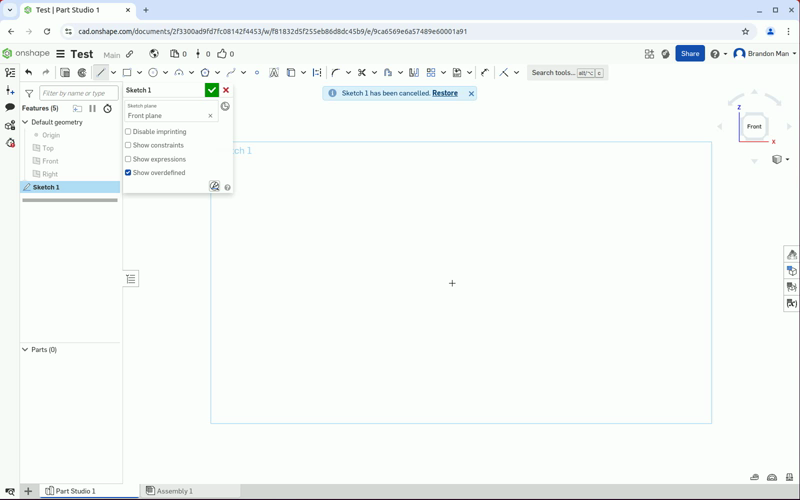
click(452, 282)
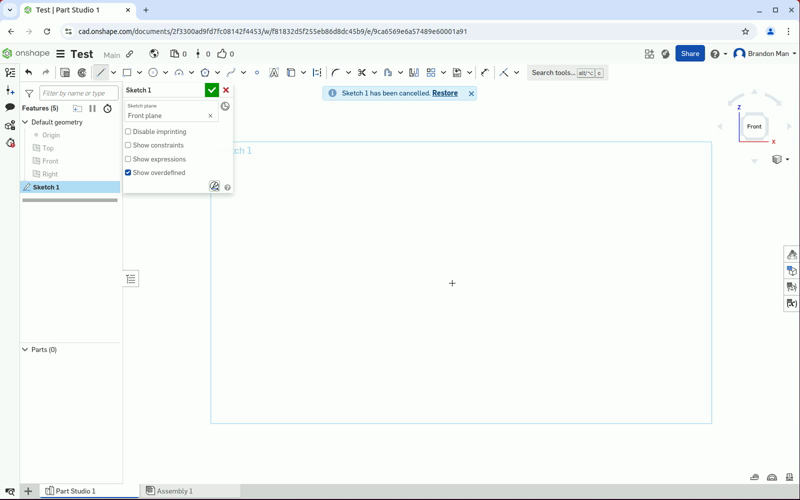
key_up(shift)
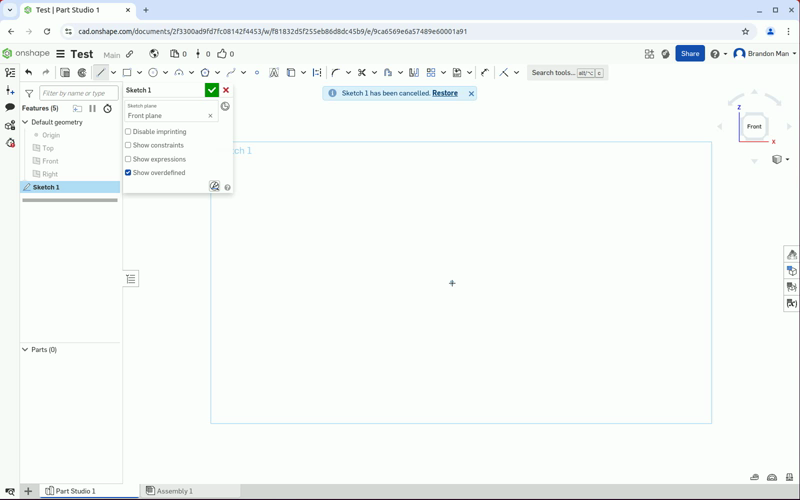
key_down(shift)
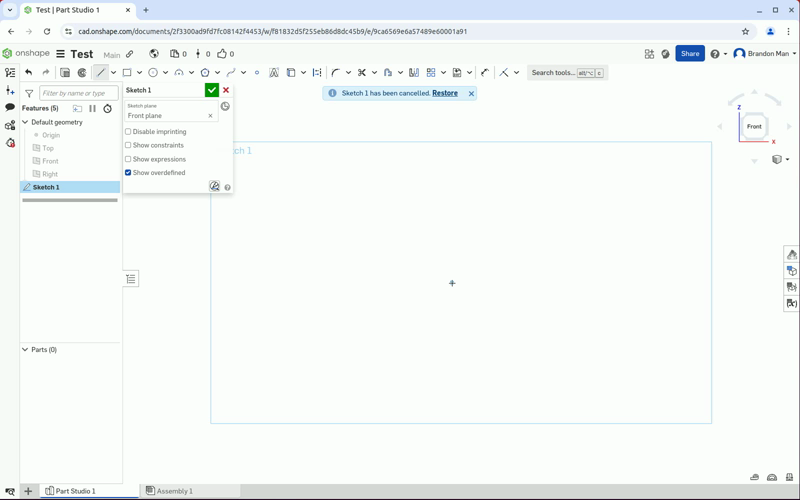
mouse_move(482, 282)
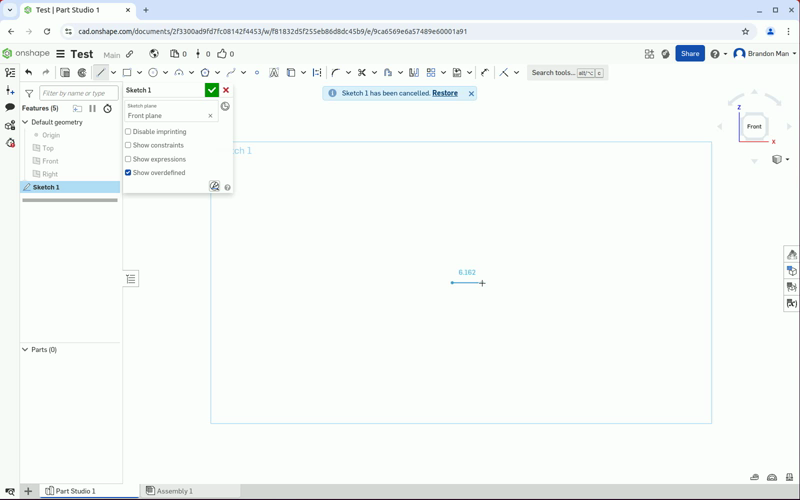
mouse_move(455, 282)
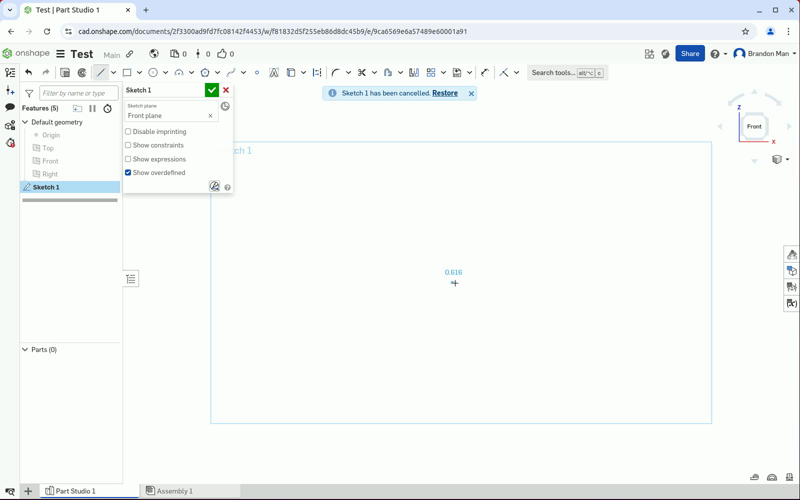
scroll(6)
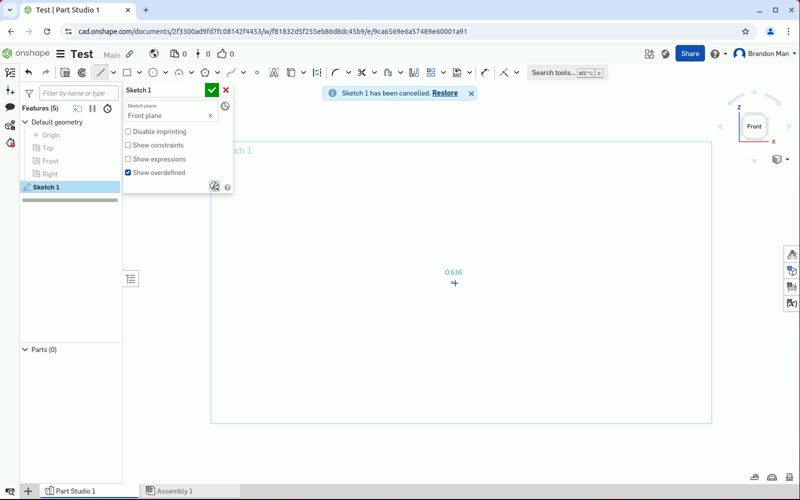
scroll(6)
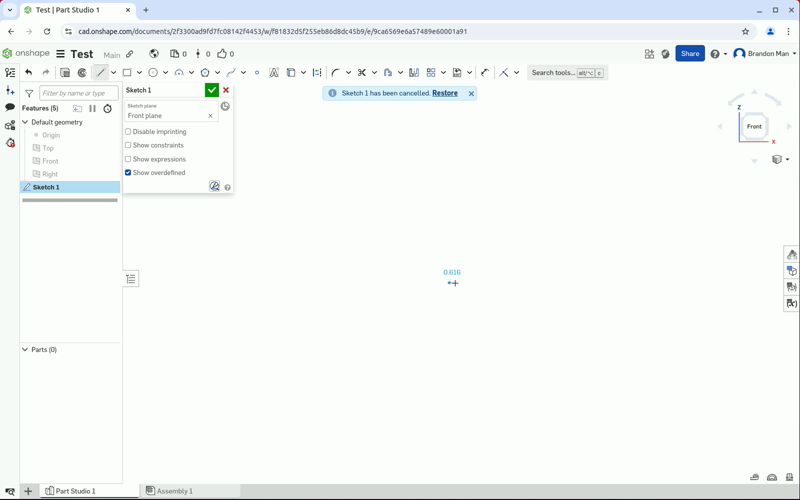
scroll(6)
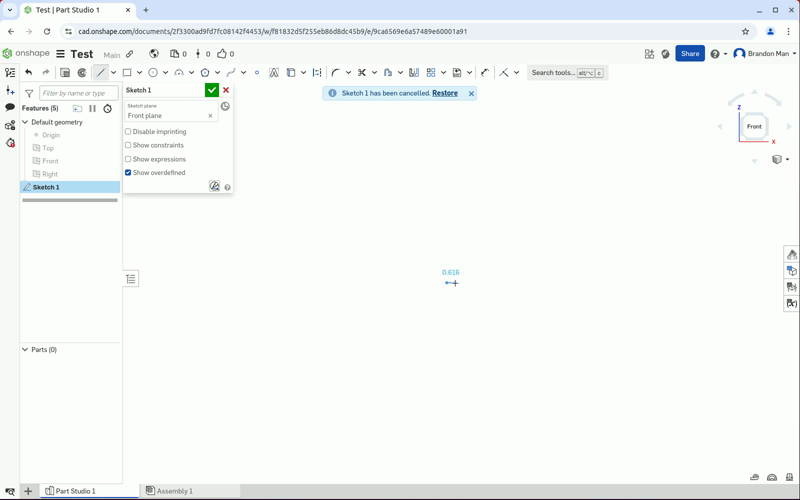
scroll(6)
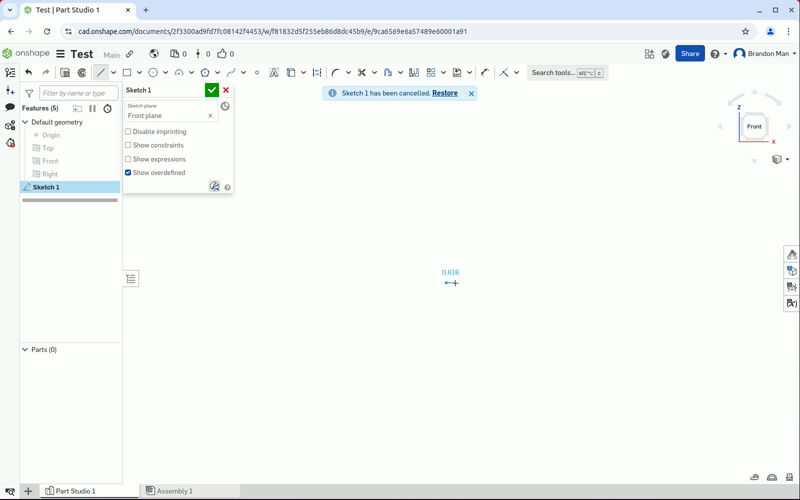
scroll(6)
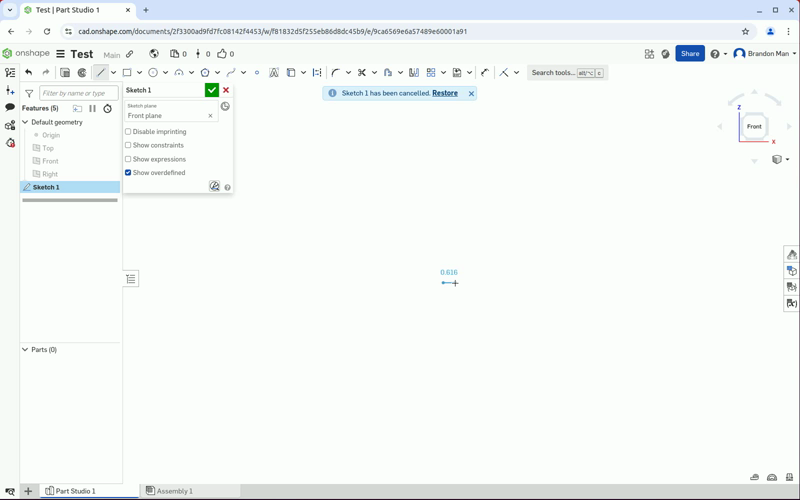
scroll(6)
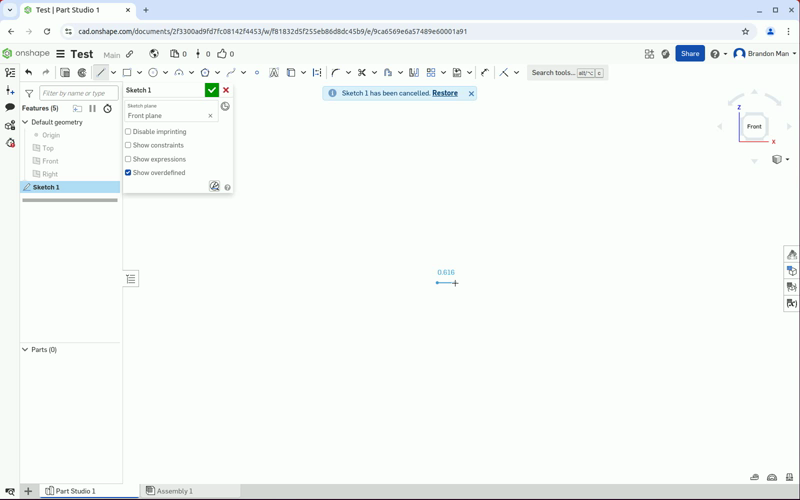
scroll(6)
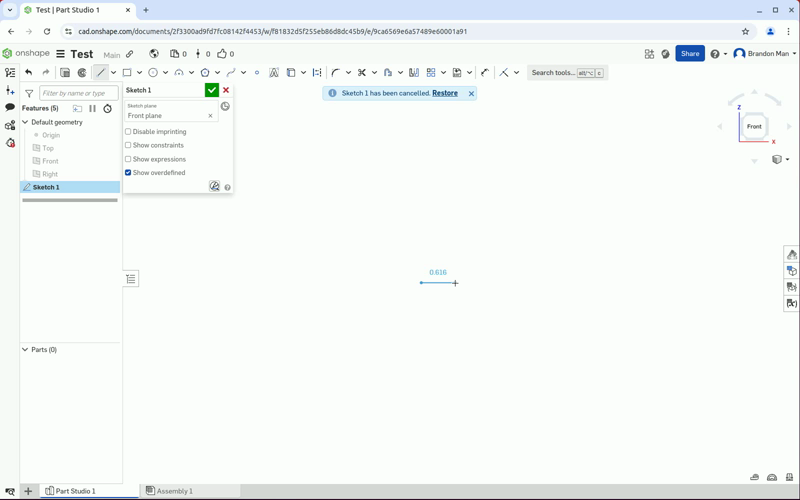
click(455, 282)
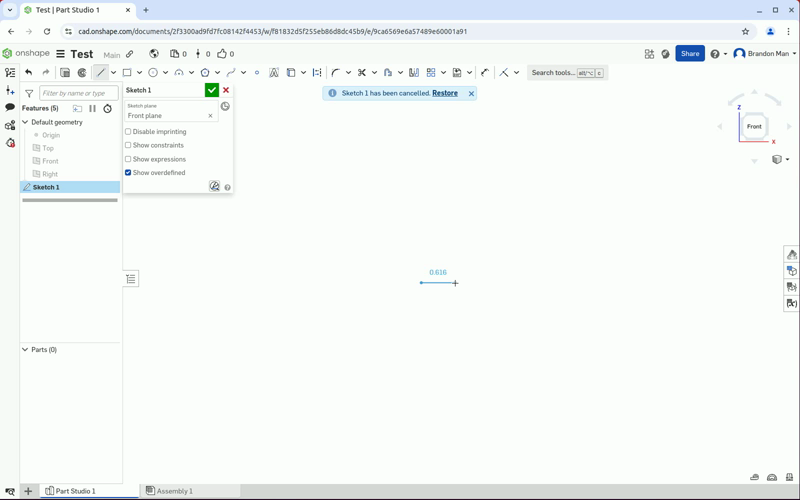
scroll(-6)
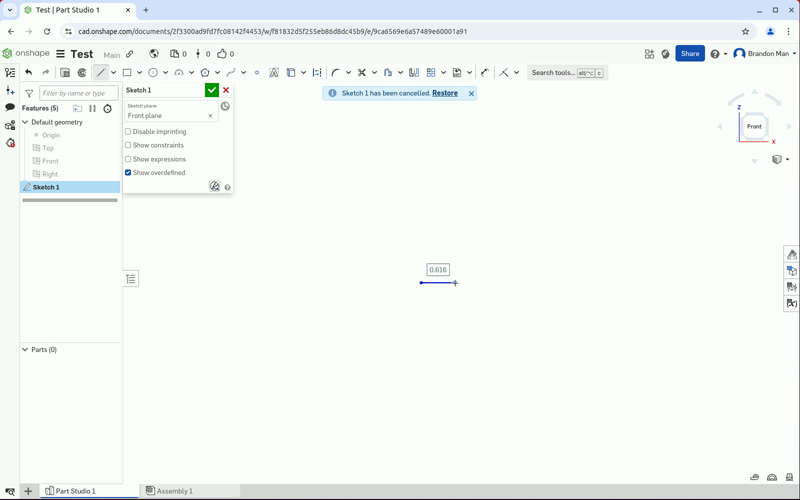
scroll(-6)
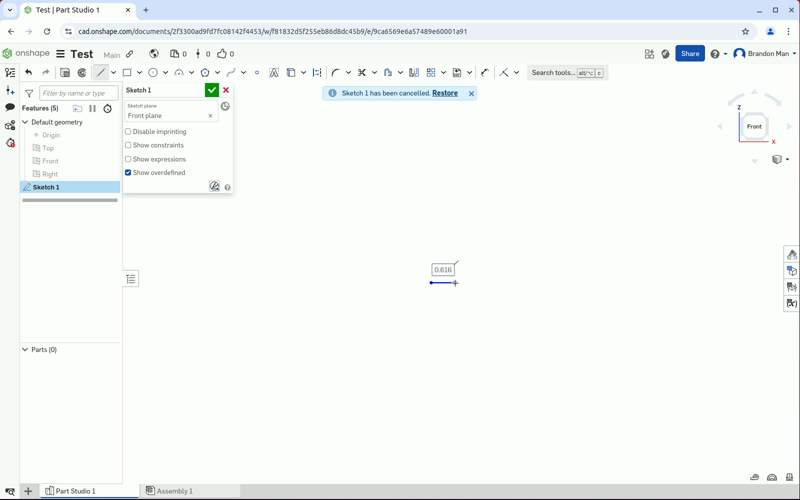
scroll(-6)
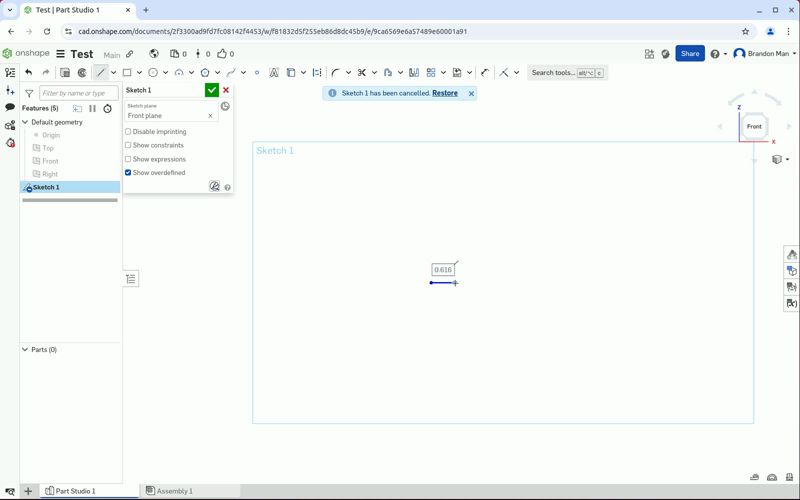
scroll(-6)
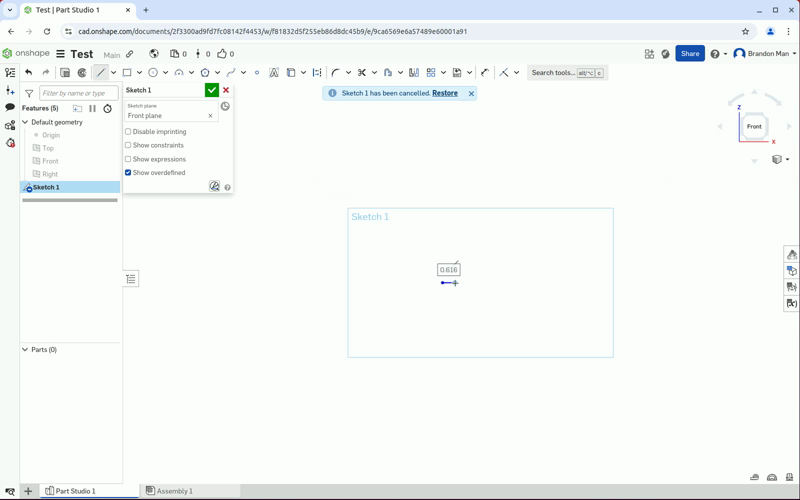
scroll(-6)
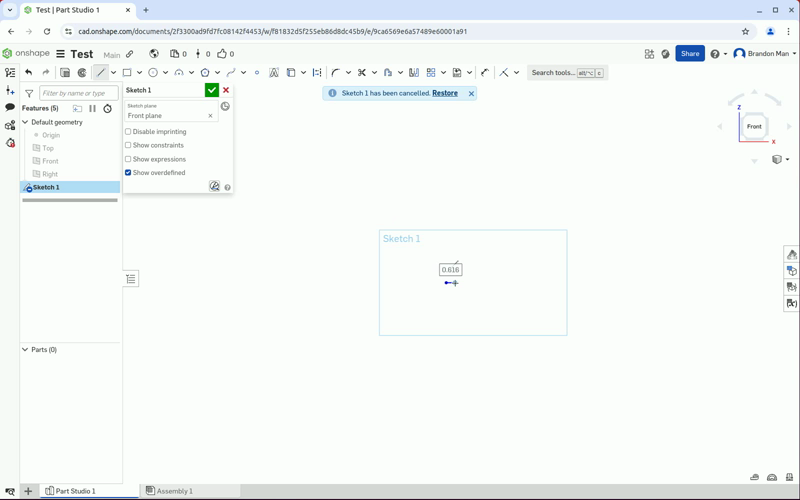
scroll(-6)
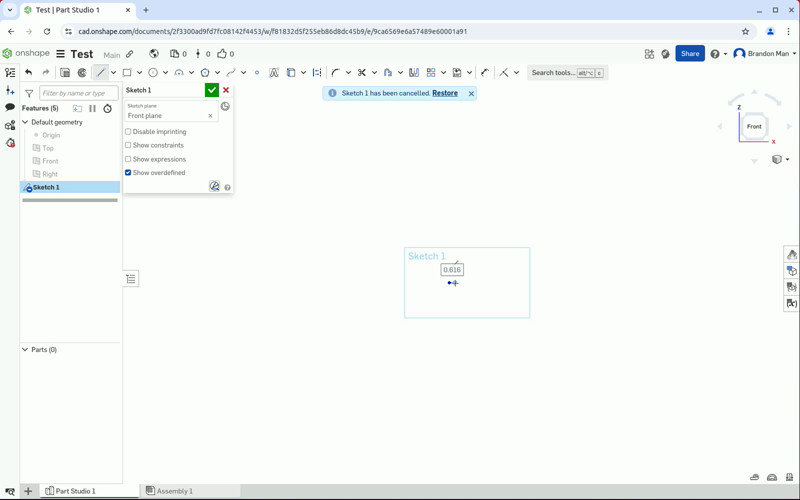
scroll(-6)
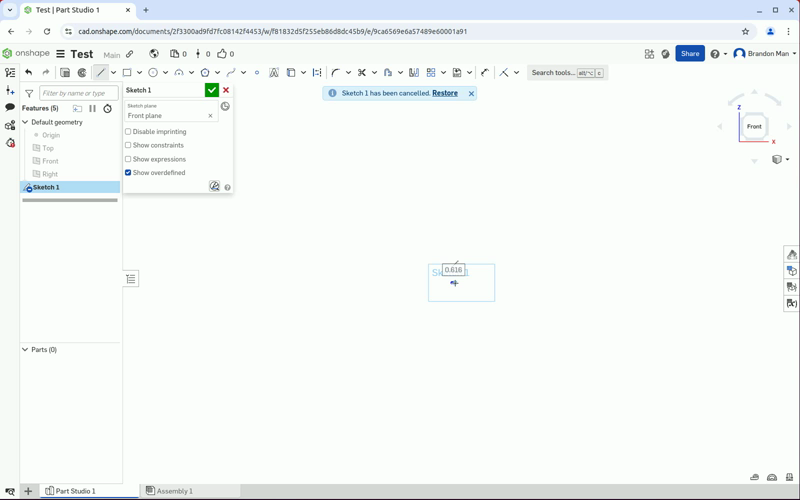
key_up(shift)
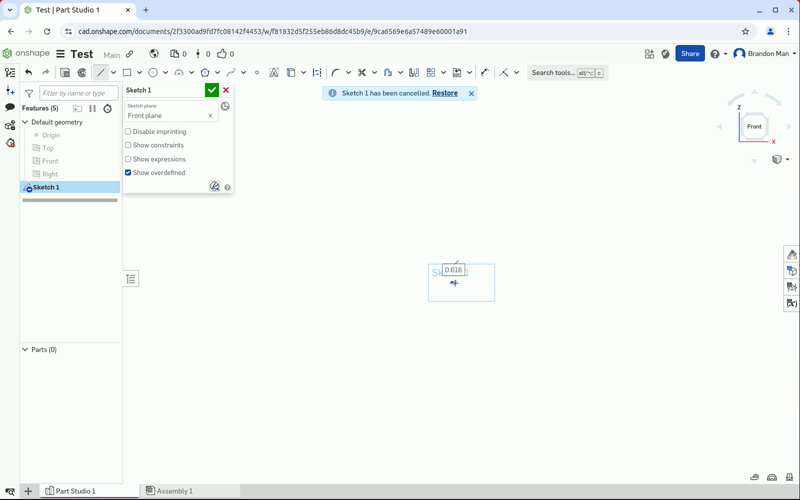
key_down(shift)
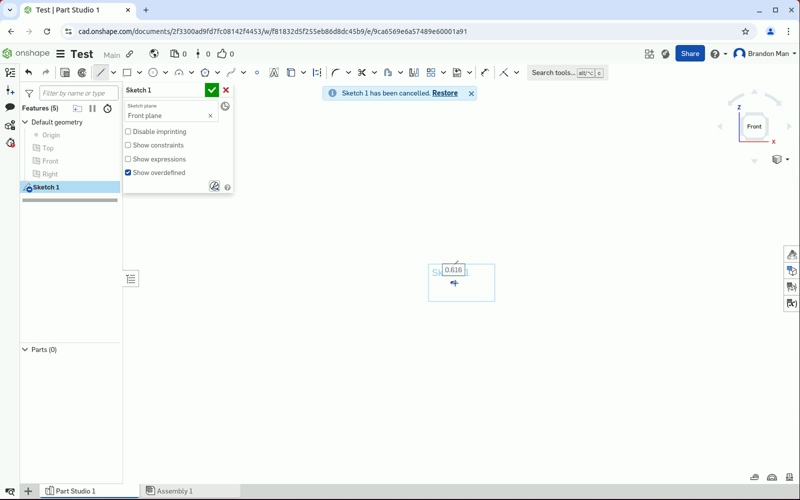
mouse_move(455, 194)
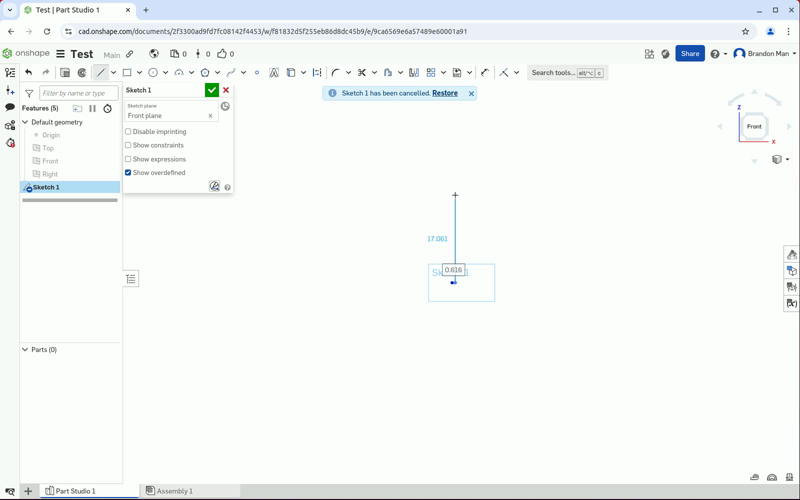
click(455, 194)
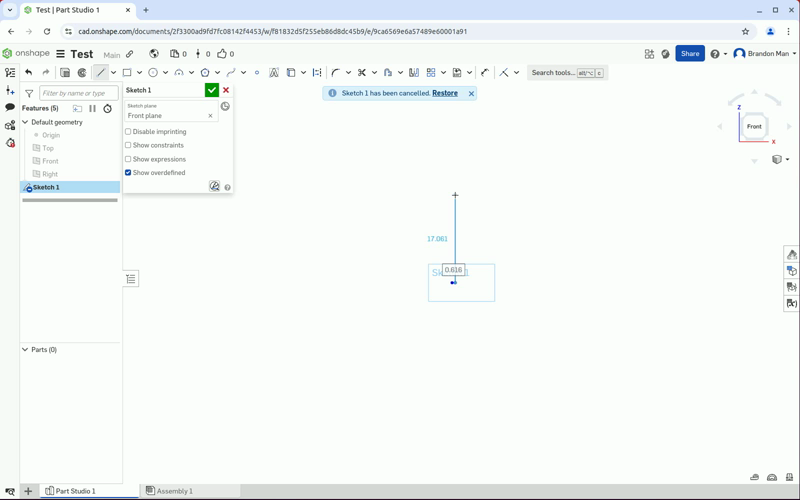
key_up(shift)
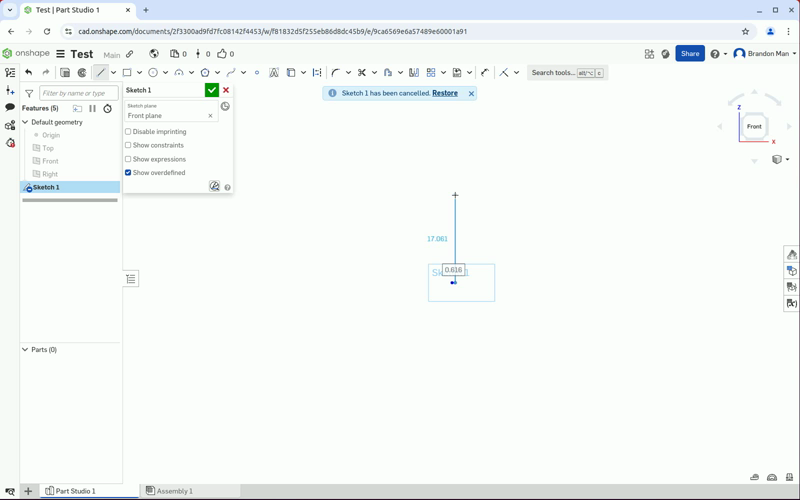
key_down(shift)
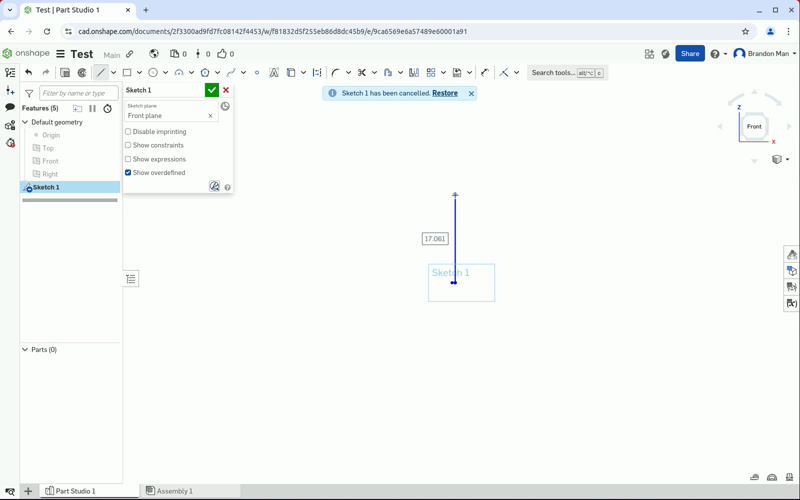
mouse_move(485, 194)
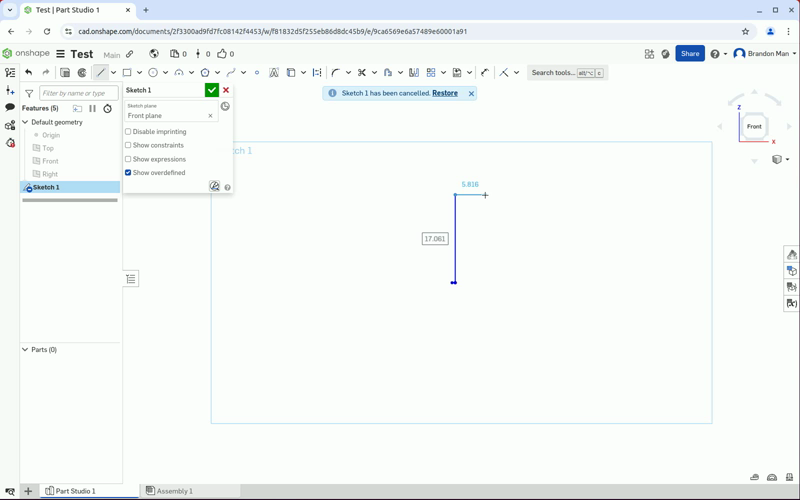
mouse_move(452, 194)
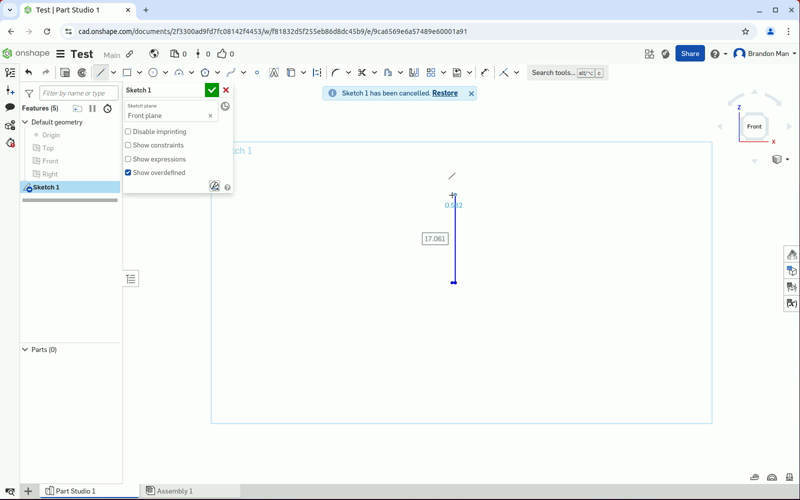
scroll(6)
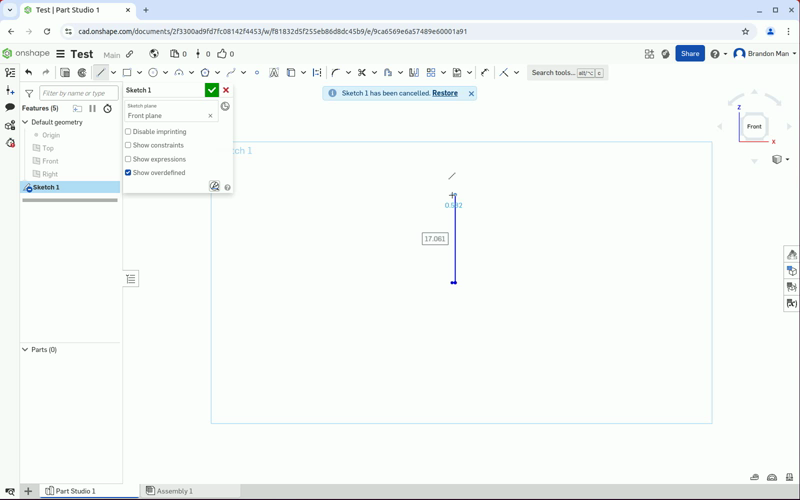
scroll(6)
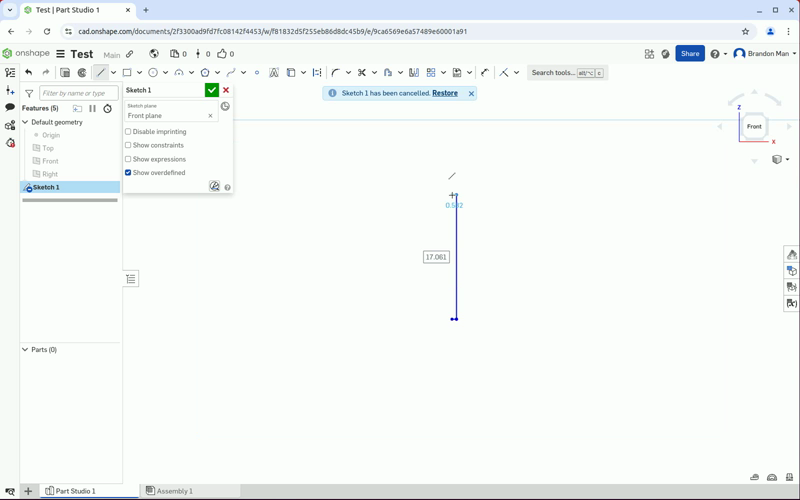
scroll(6)
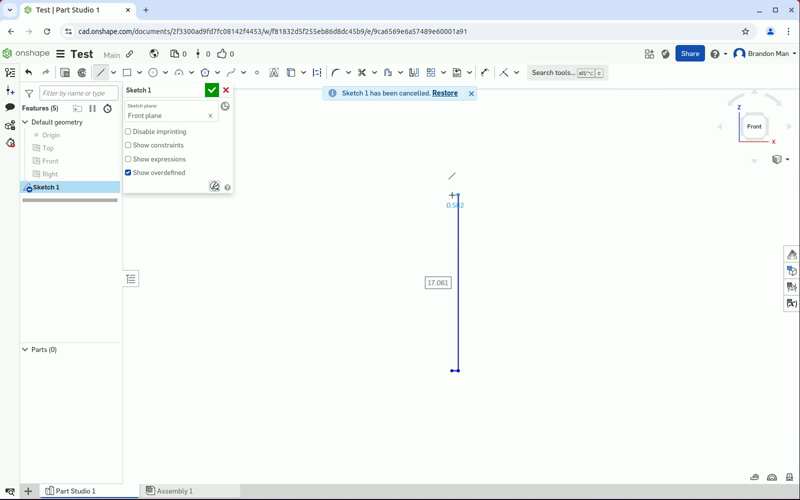
scroll(6)
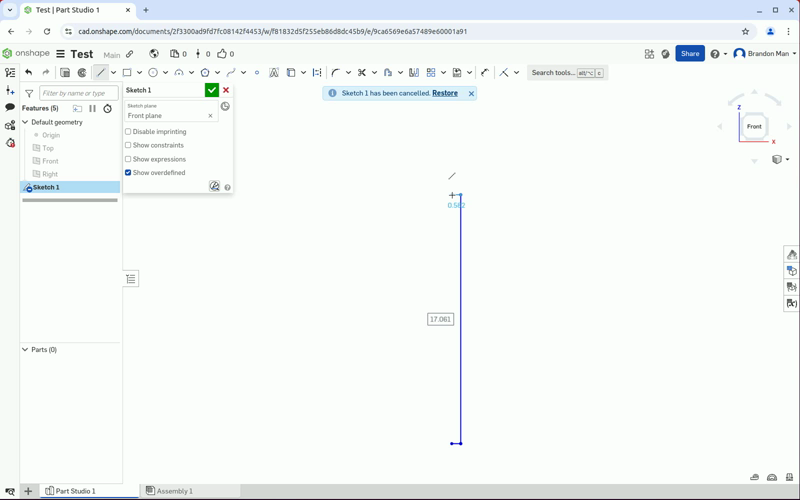
scroll(6)
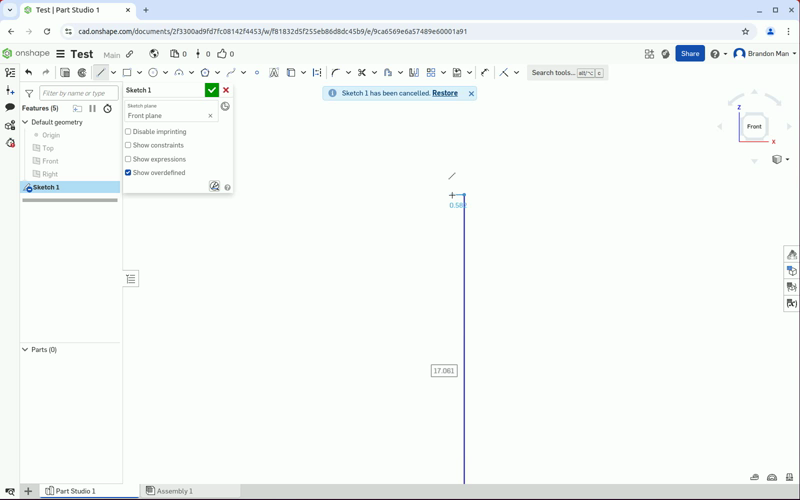
scroll(6)
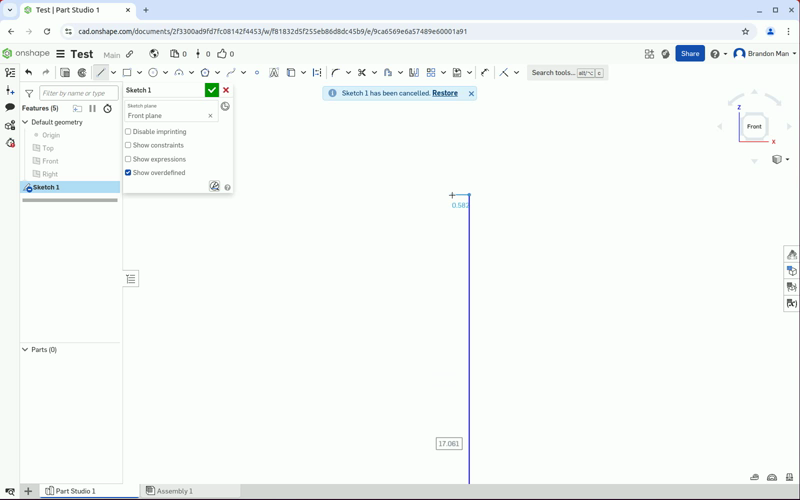
scroll(6)
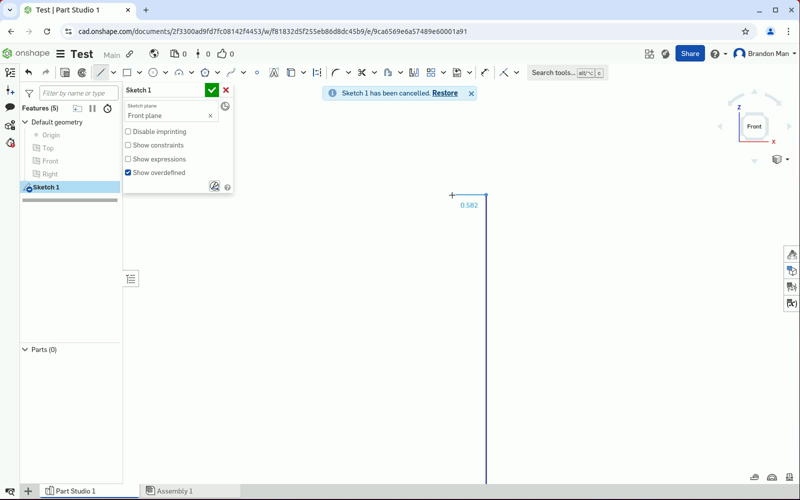
click(452, 194)
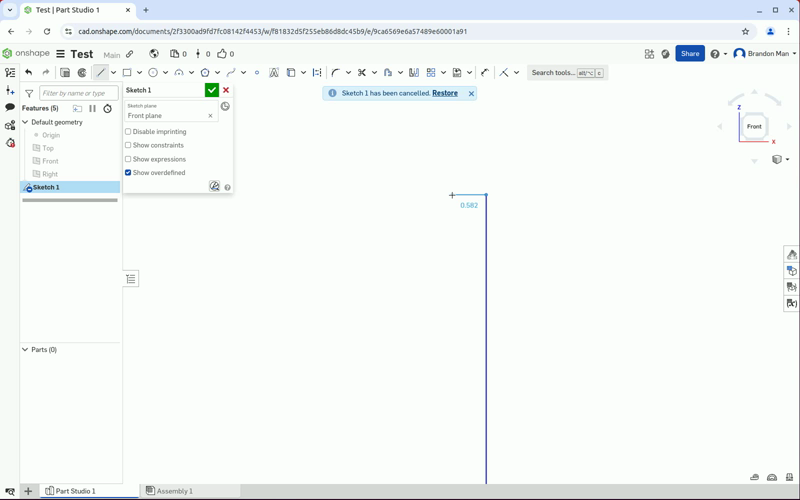
scroll(-6)
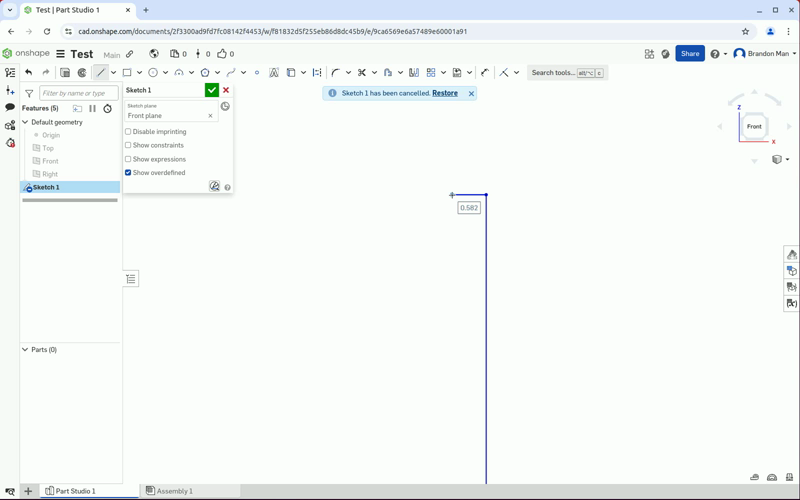
scroll(-6)
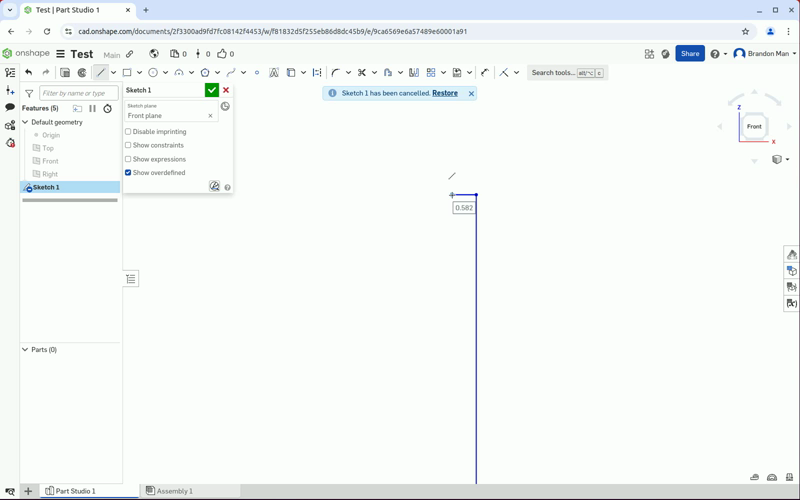
scroll(-6)
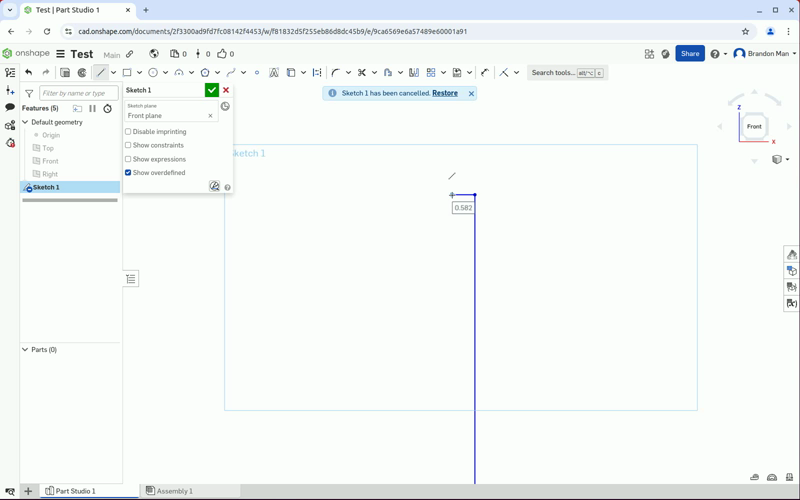
scroll(-6)
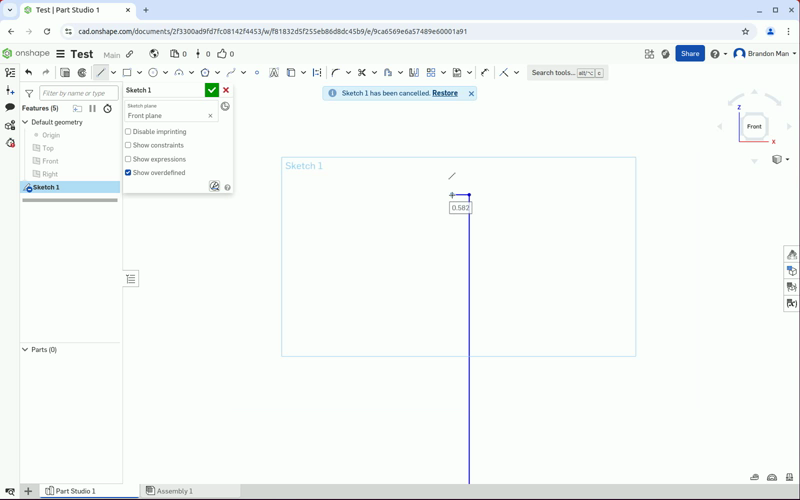
scroll(-6)
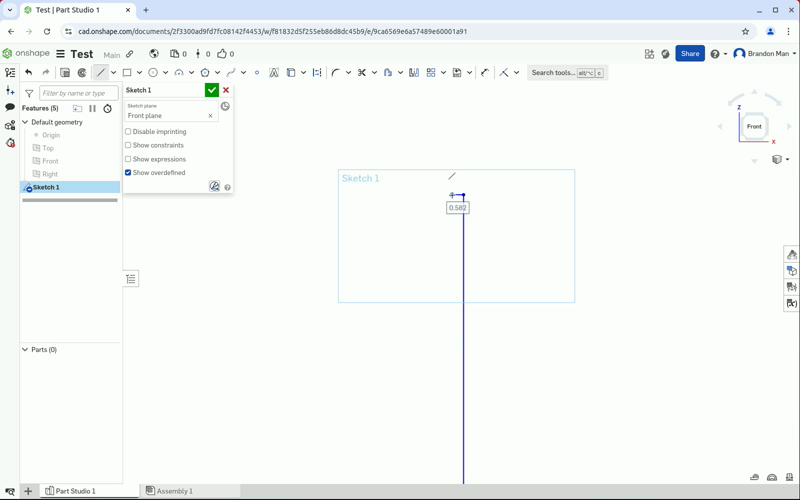
scroll(-6)
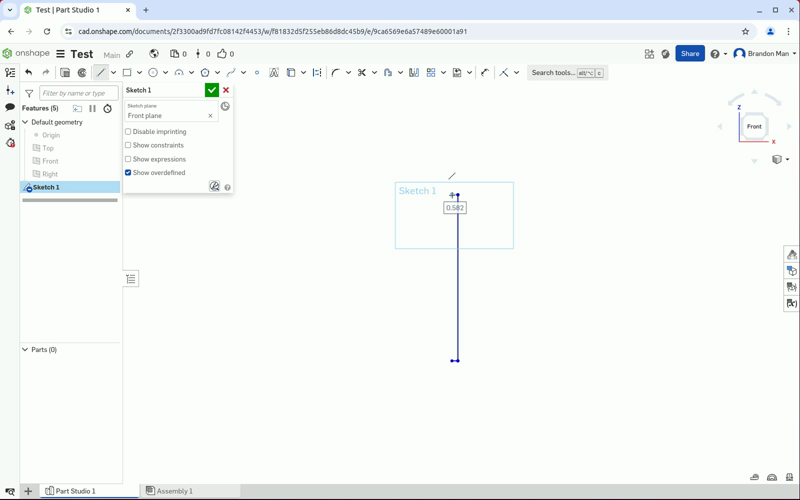
scroll(-6)
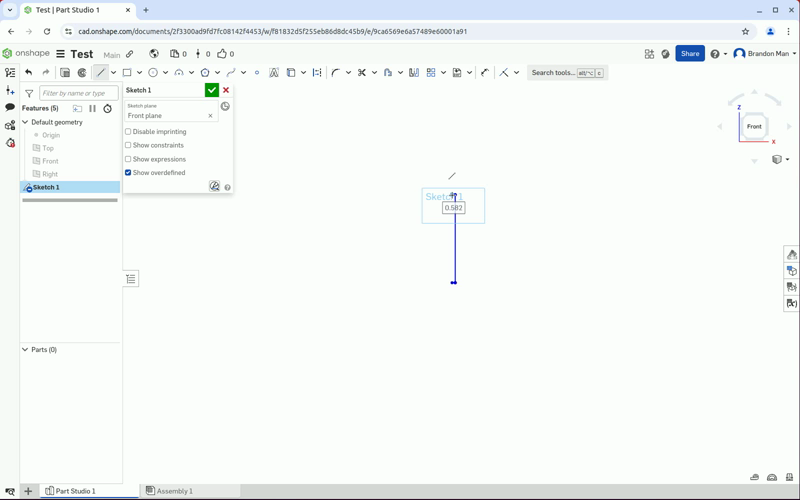
key_up(shift)
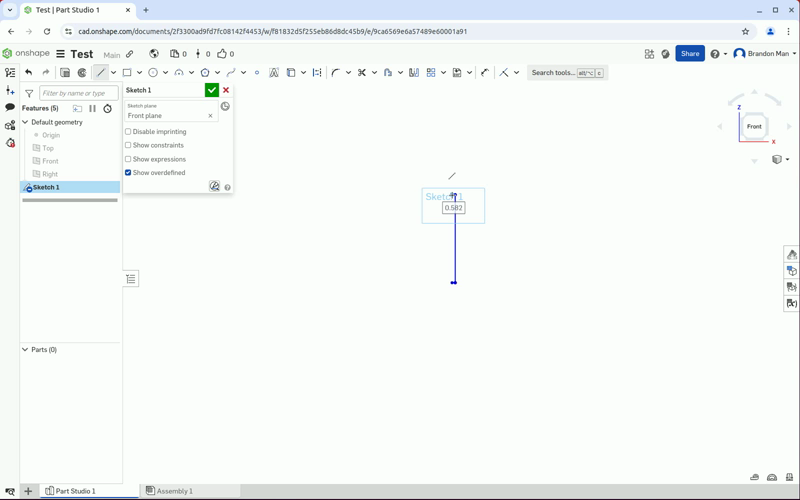
key_down(shift)
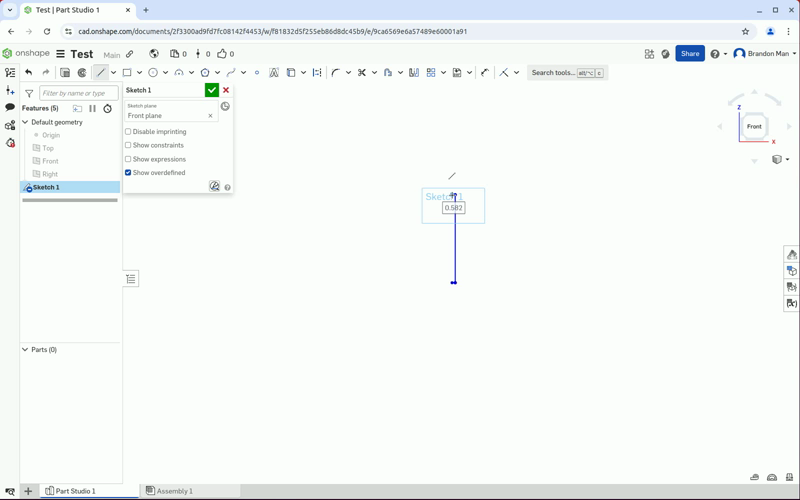
mouse_move(452, 282)
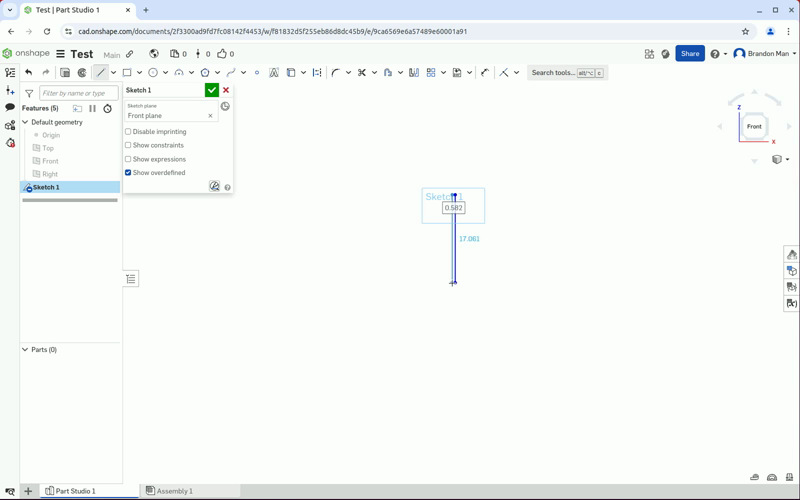
scroll(6)
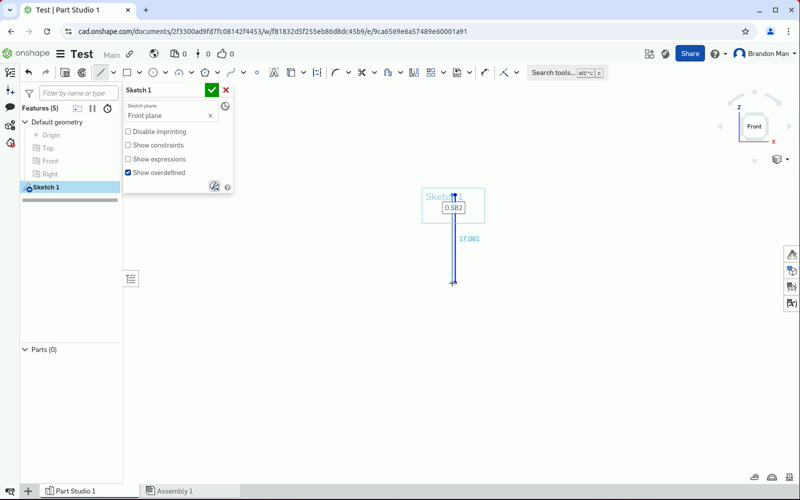
scroll(6)
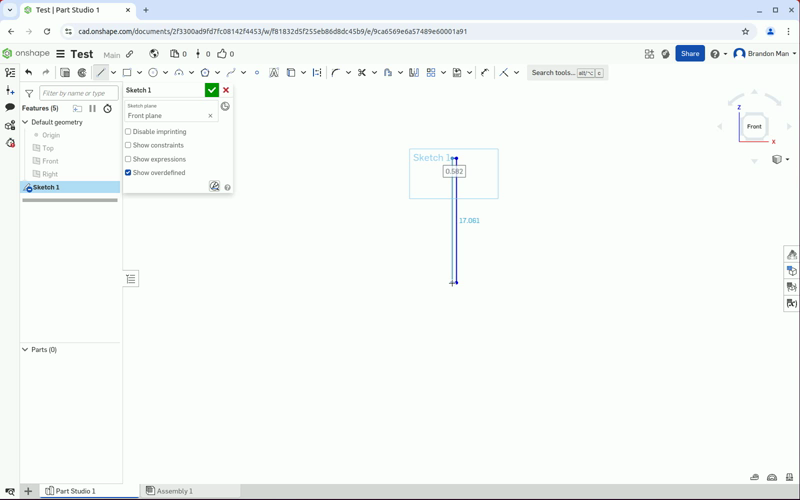
scroll(6)
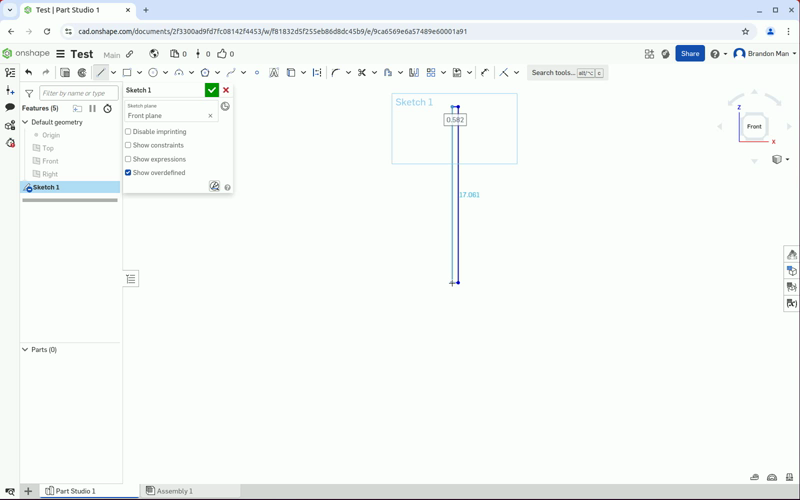
scroll(6)
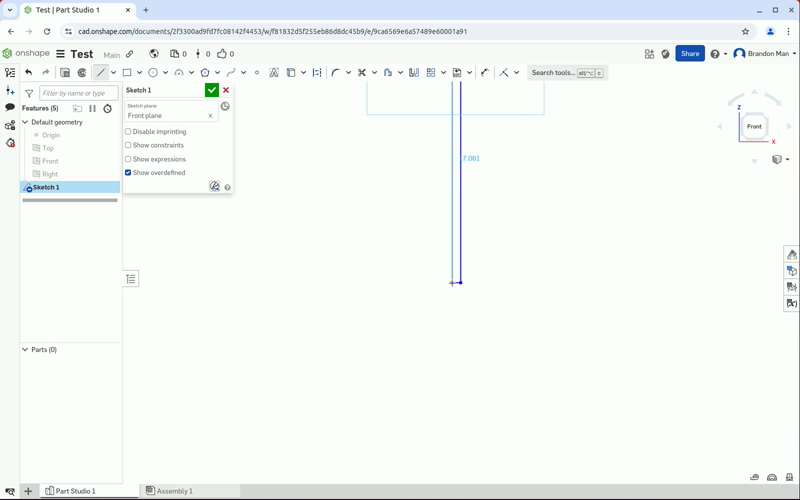
scroll(6)
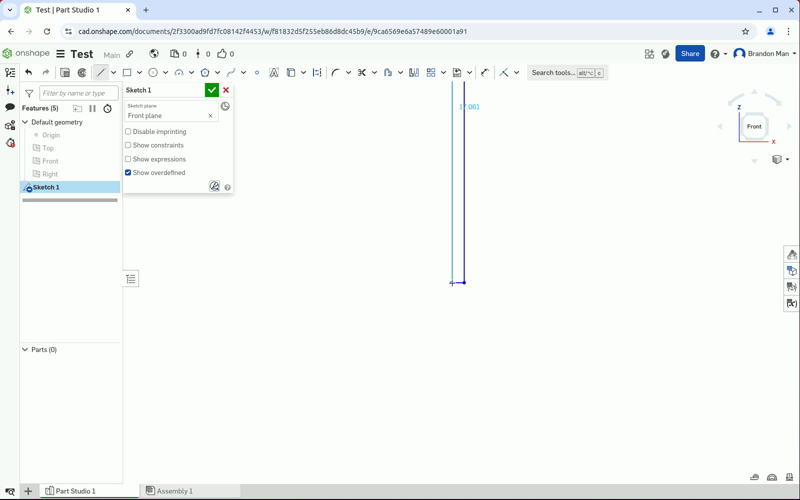
scroll(6)
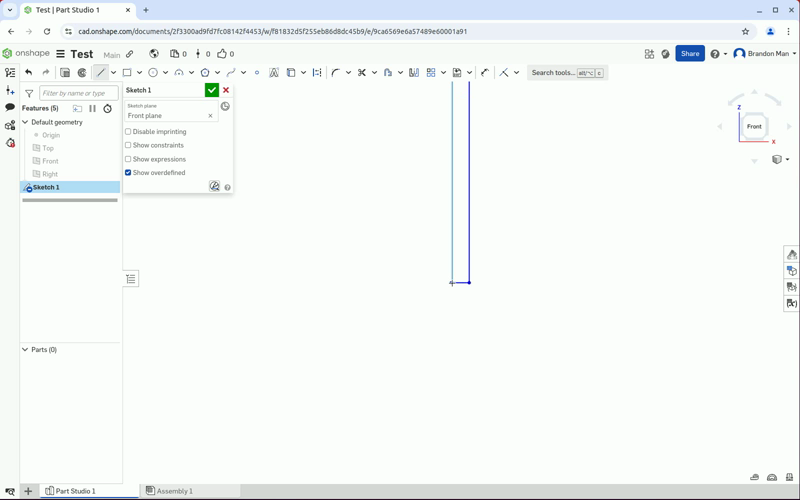
scroll(6)
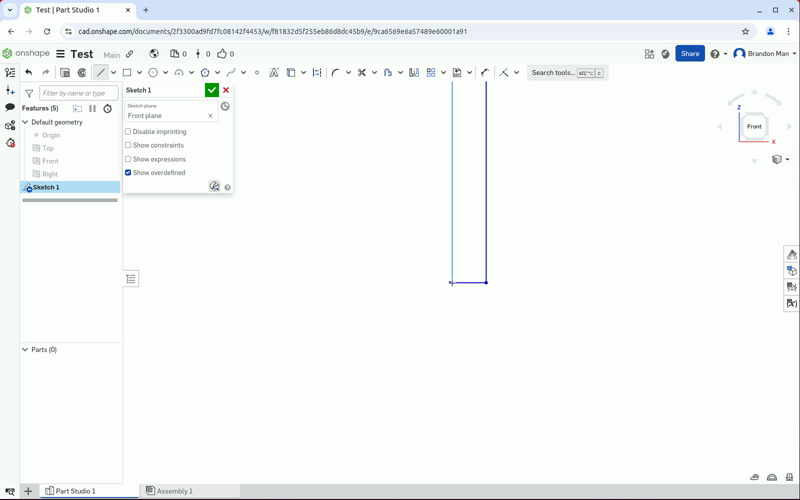
key_up(shift)
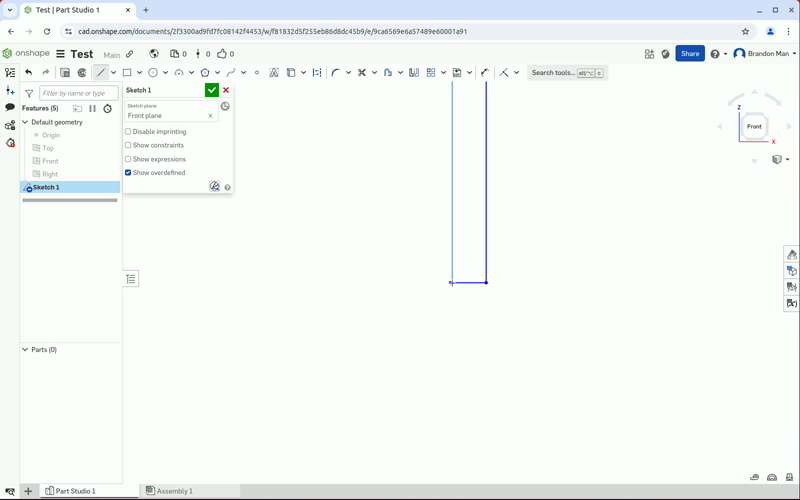
click(452, 282)
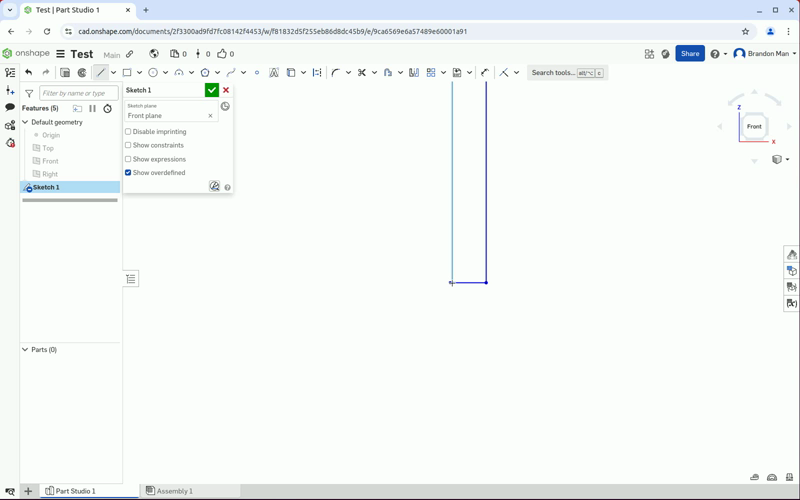
scroll(-6)
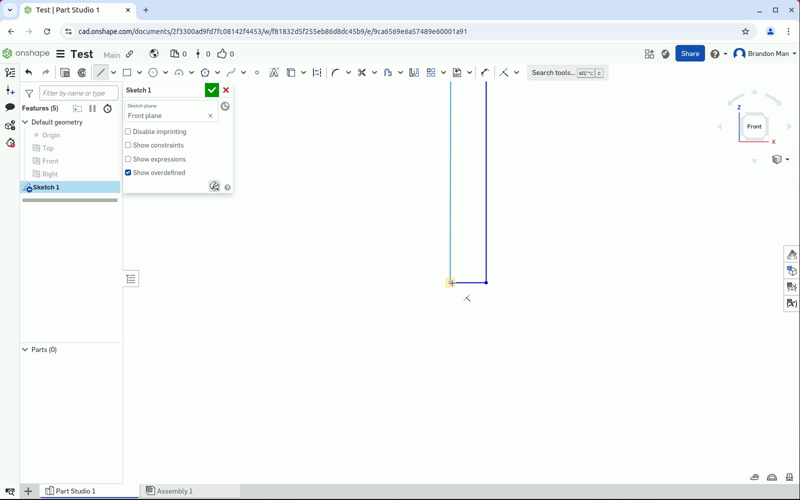
scroll(-6)
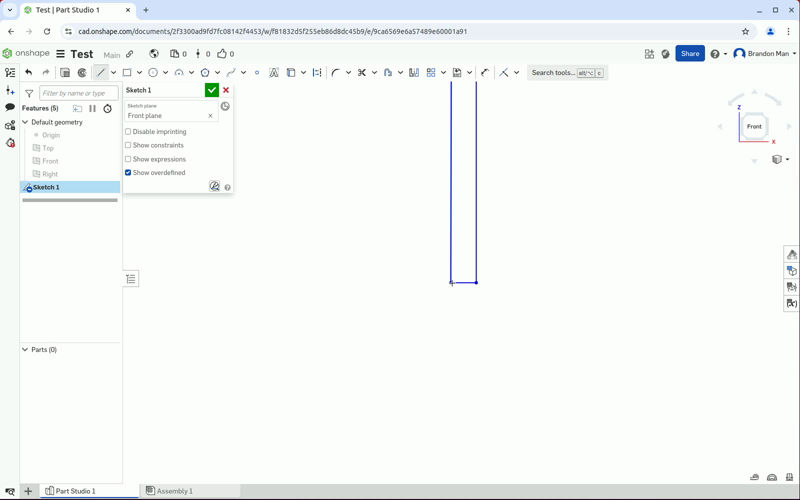
scroll(-6)
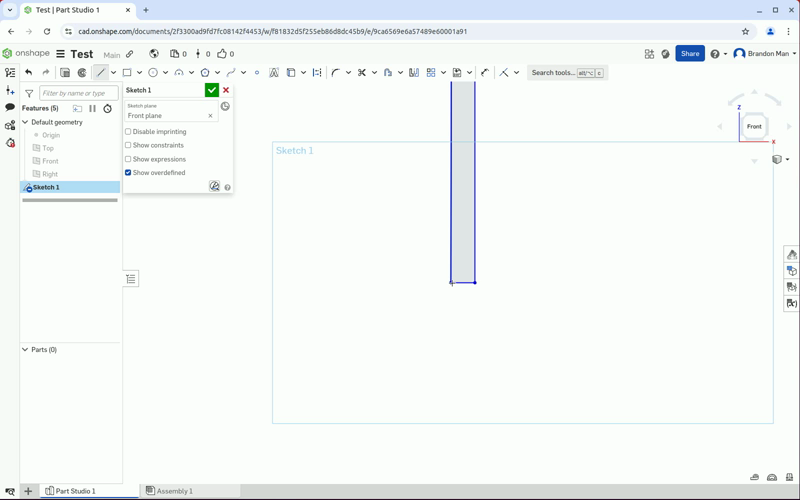
scroll(-6)
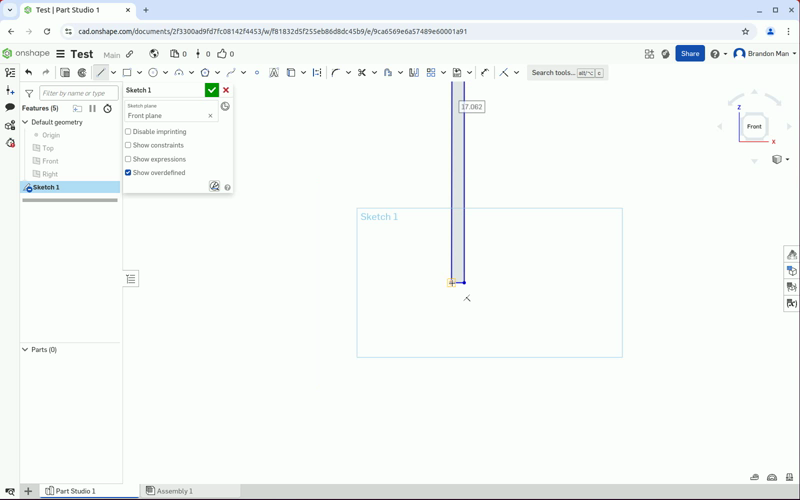
scroll(-6)
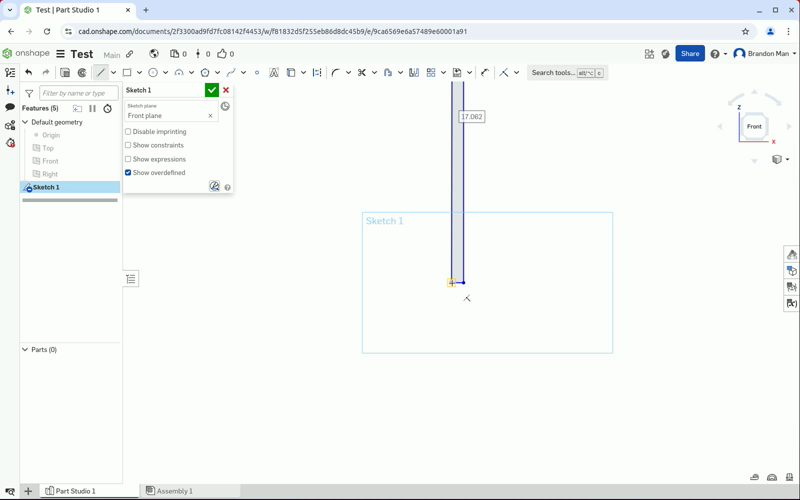
scroll(-6)
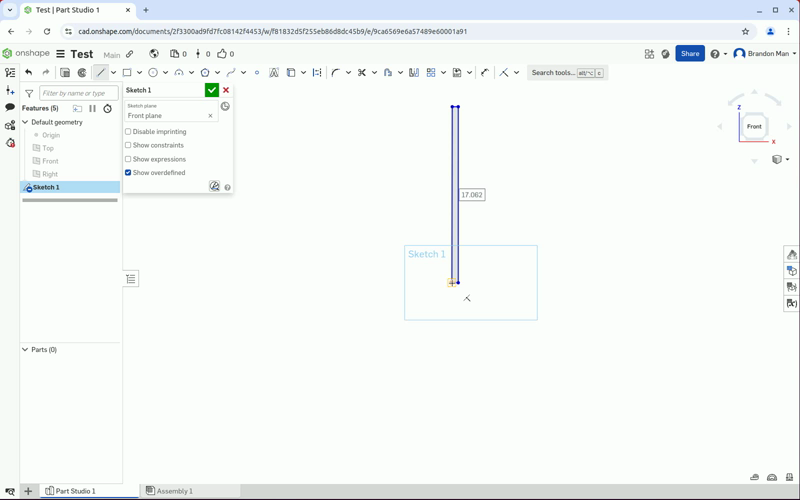
scroll(-6)
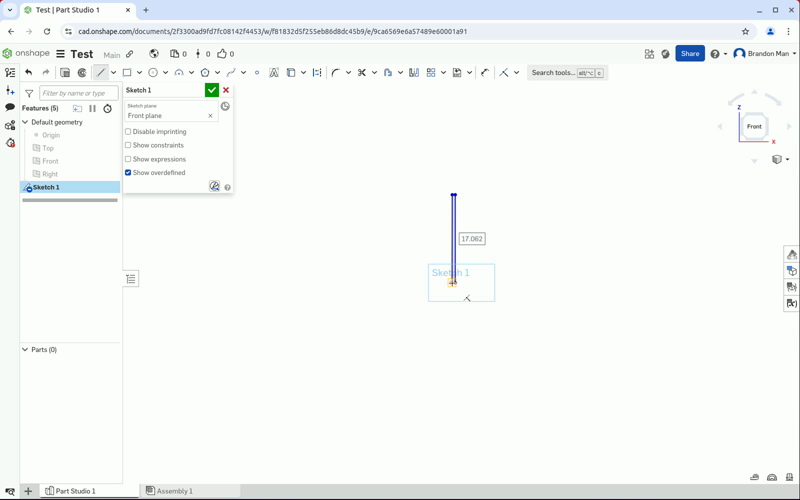
key(esc)
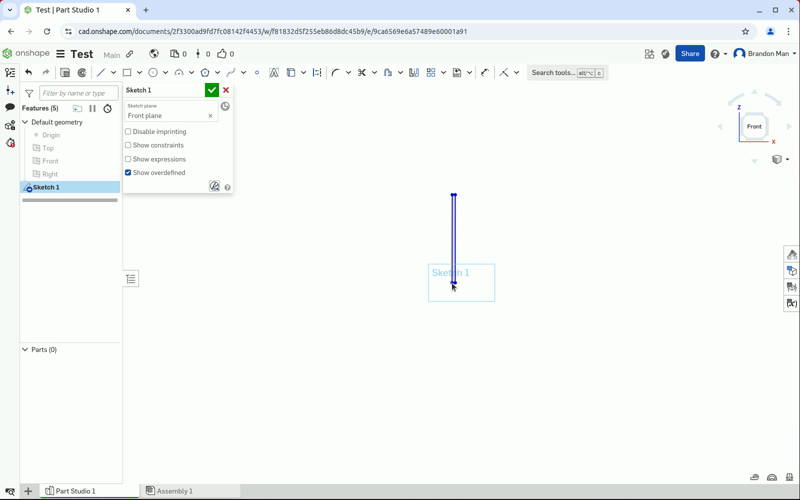
mouse_move(454, 229)
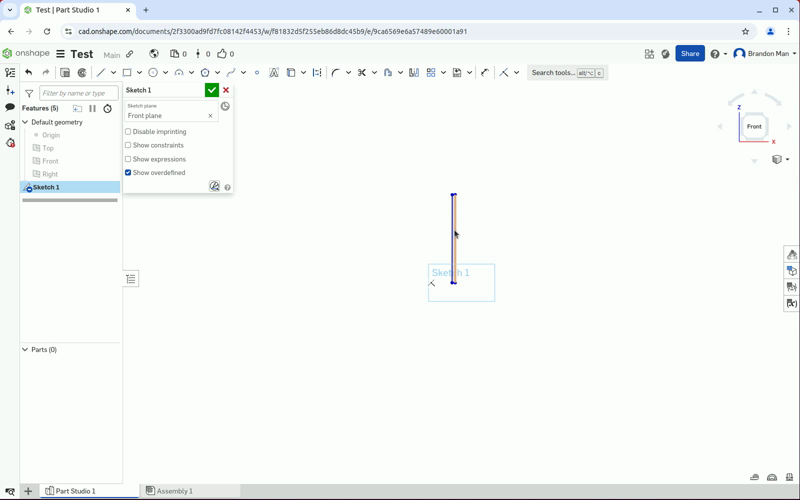
scroll(6)
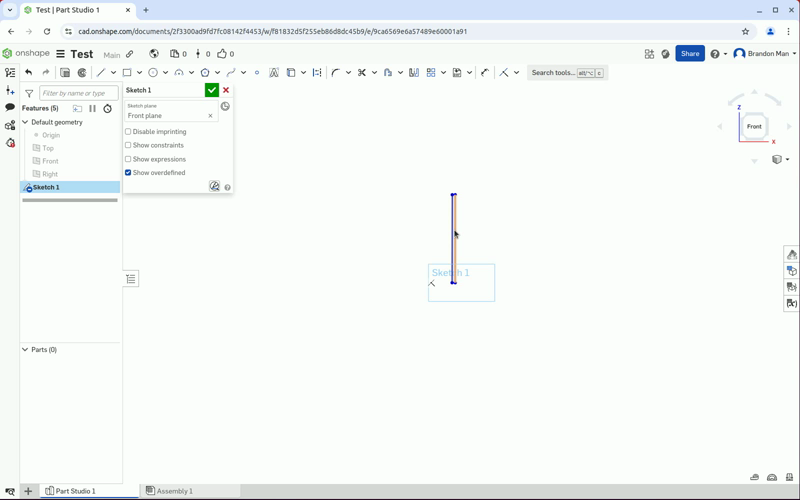
scroll(6)
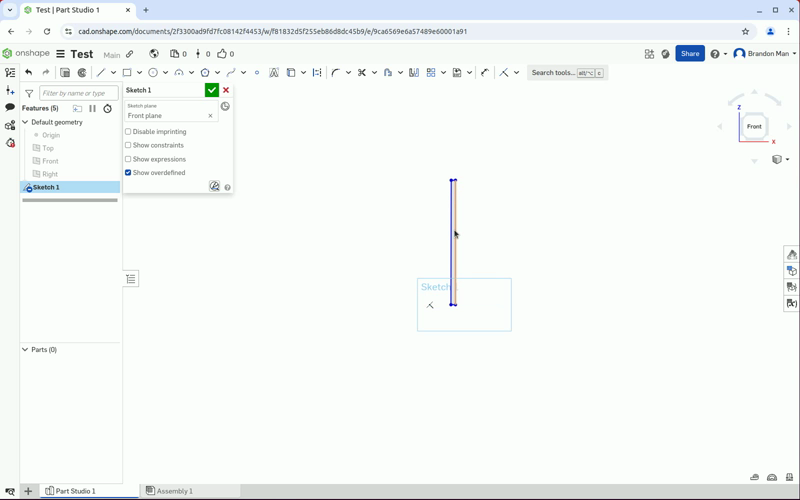
scroll(6)
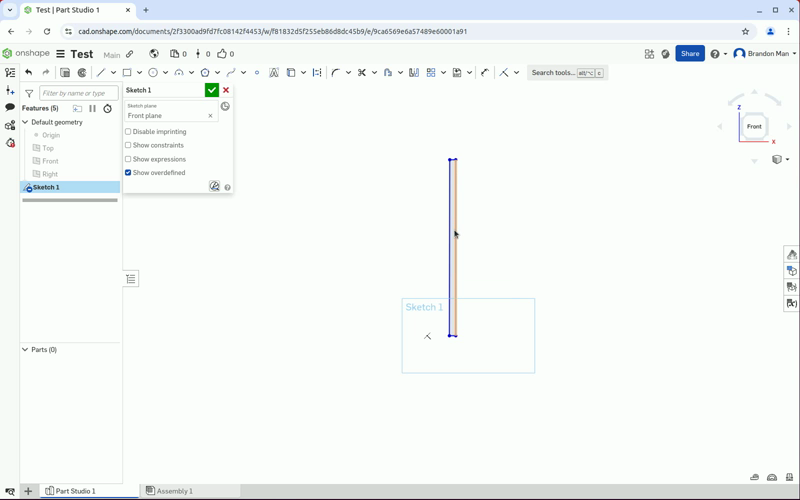
scroll(6)
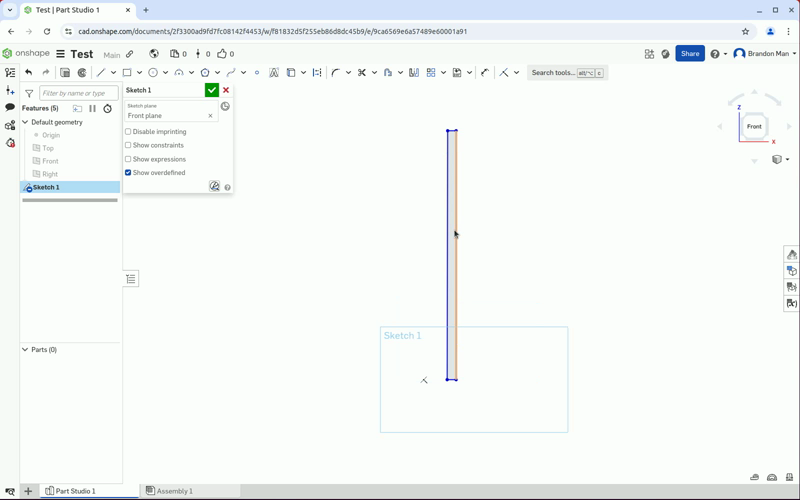
scroll(6)
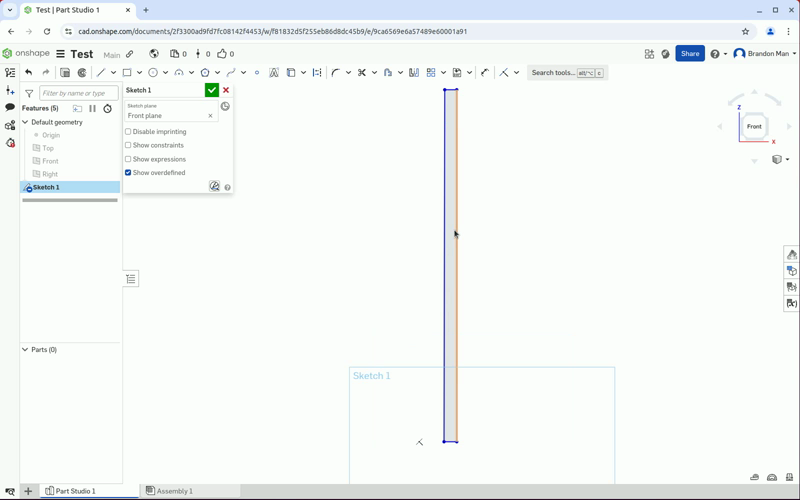
scroll(6)
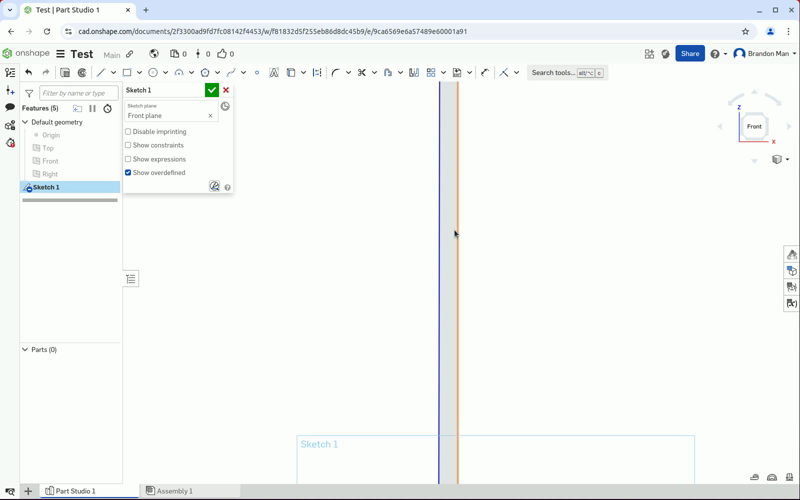
scroll(6)
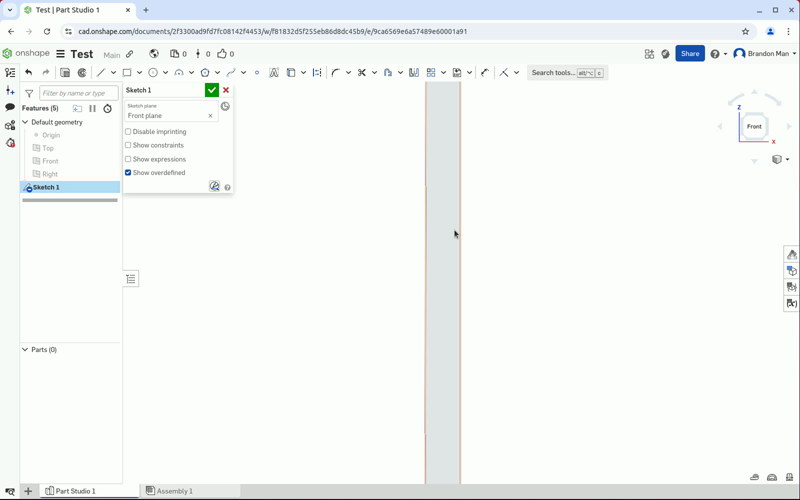
click(454, 229)
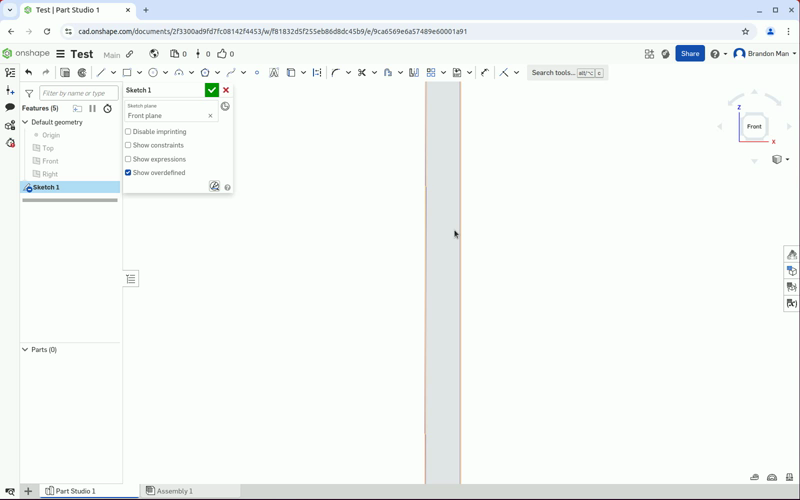
scroll(-6)
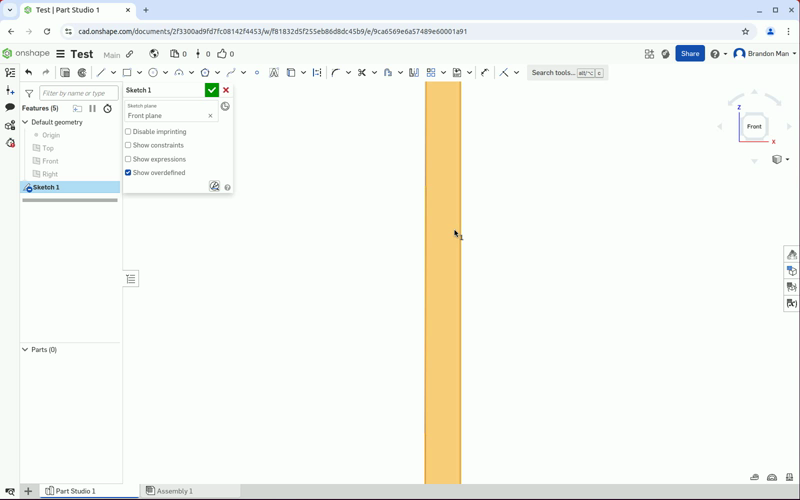
scroll(-6)
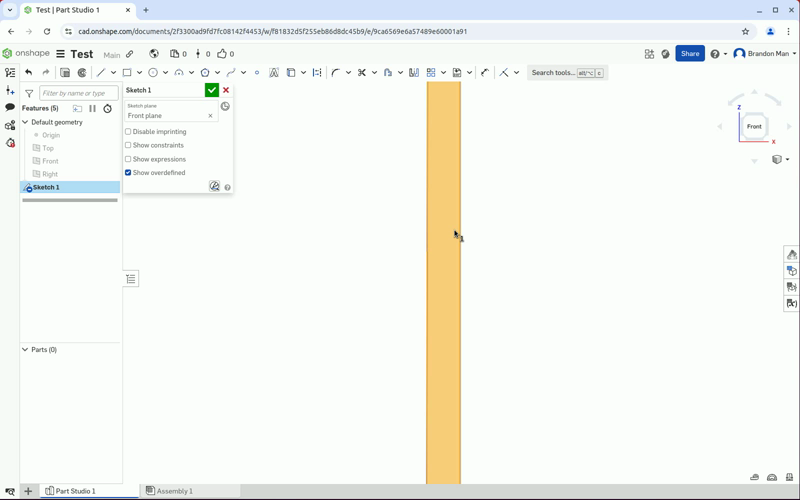
scroll(-6)
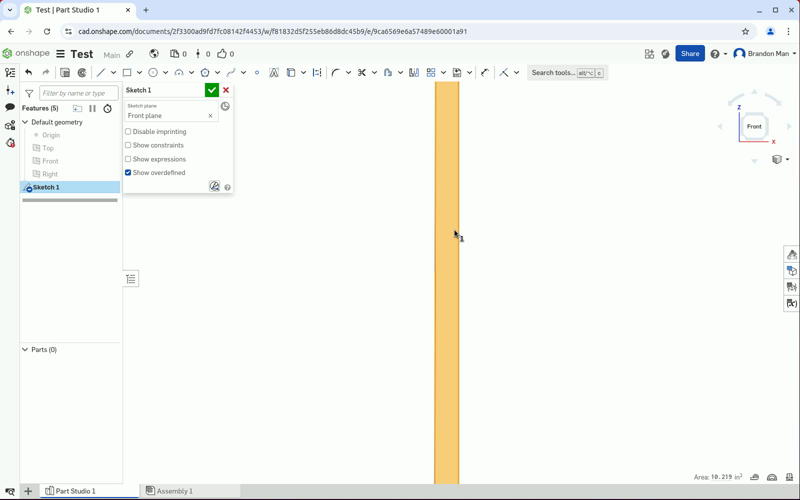
scroll(-6)
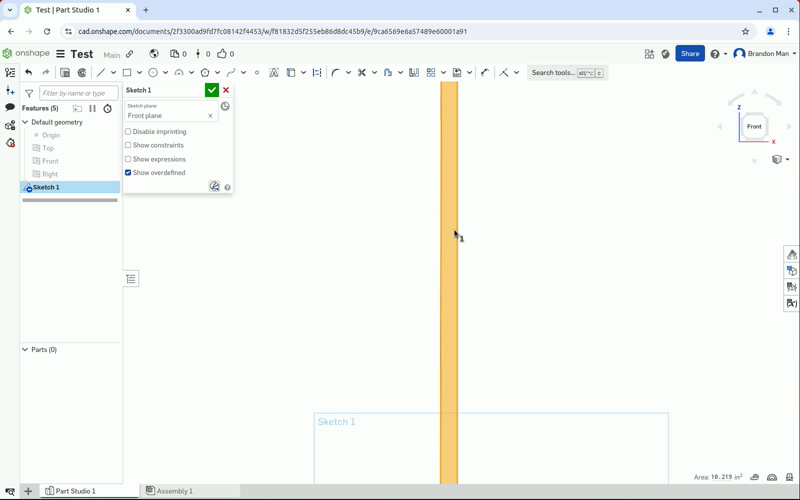
scroll(-6)
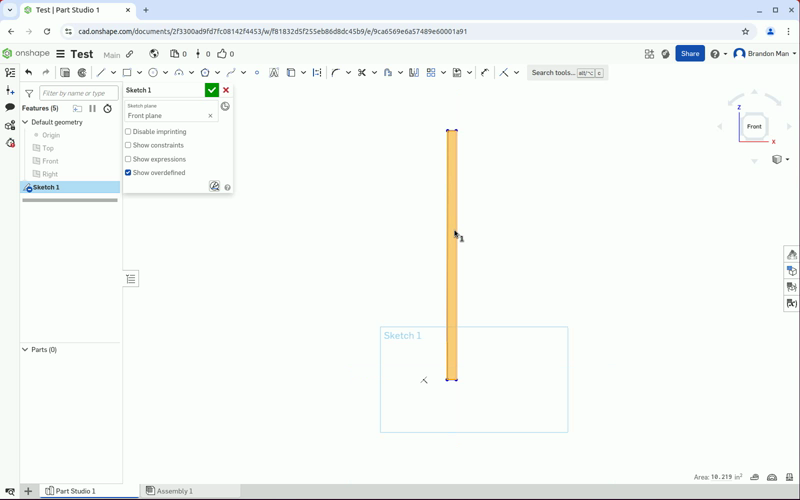
scroll(-6)
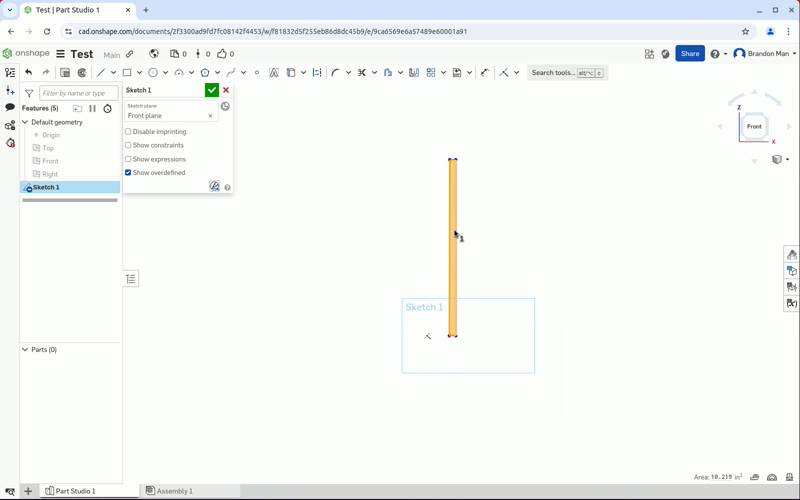
scroll(-6)
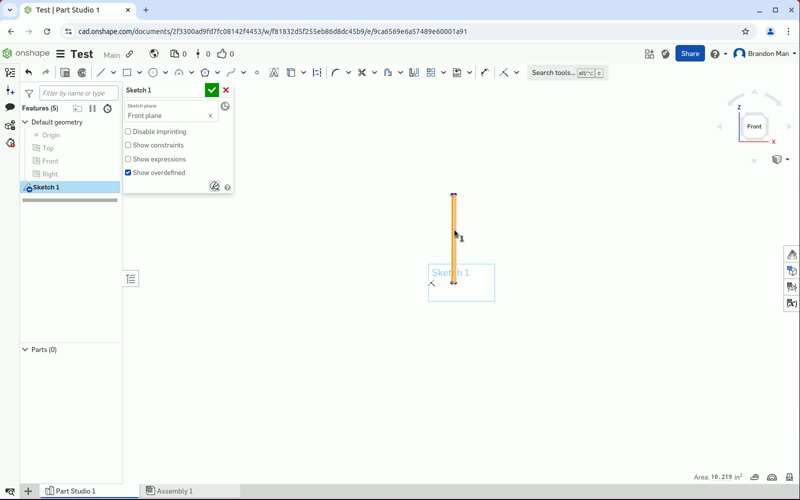
mouse_move(73, 352)
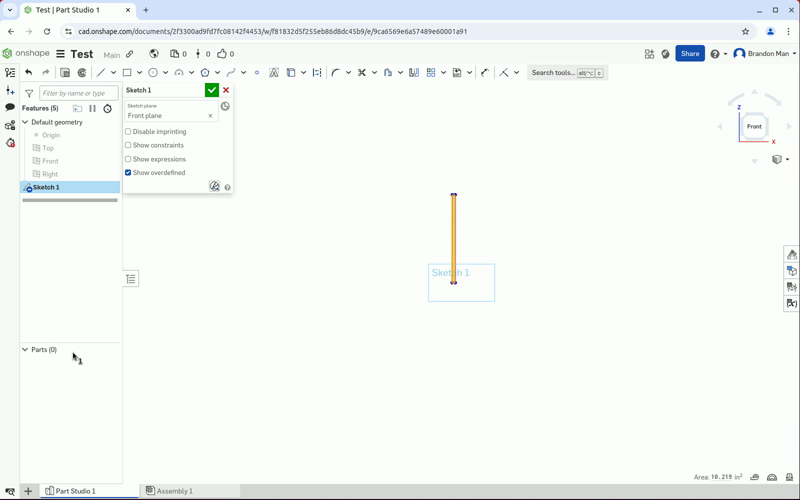
key(shift+y)
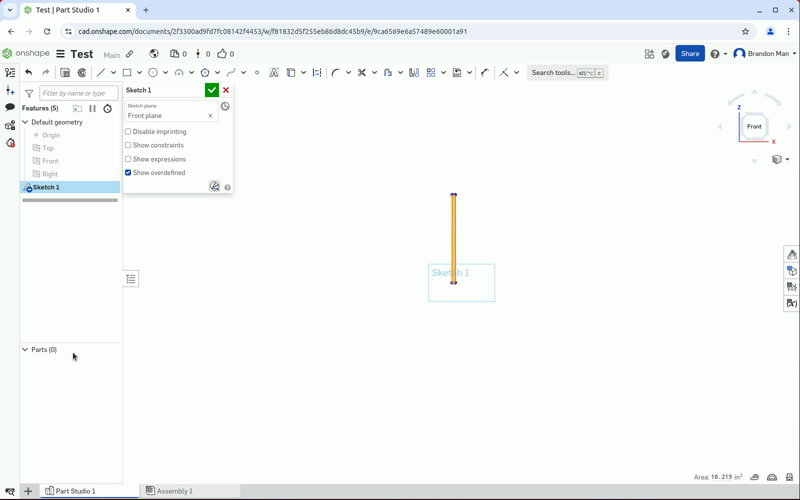
key(shift+e)
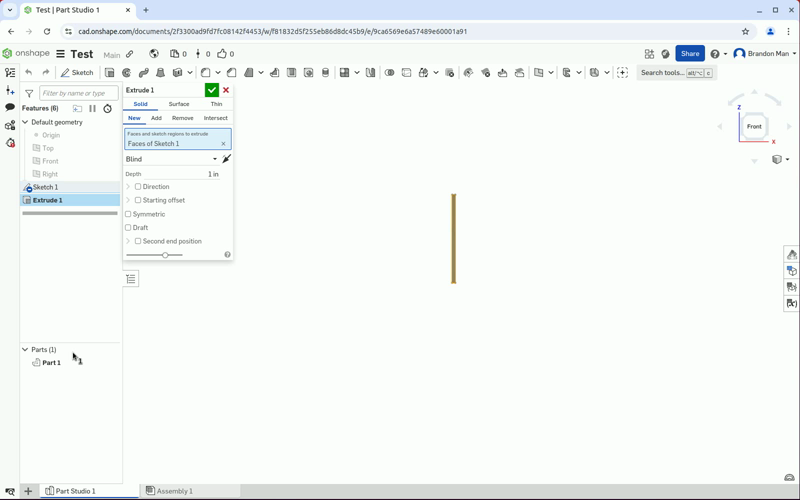
mouse_move(143, 106)
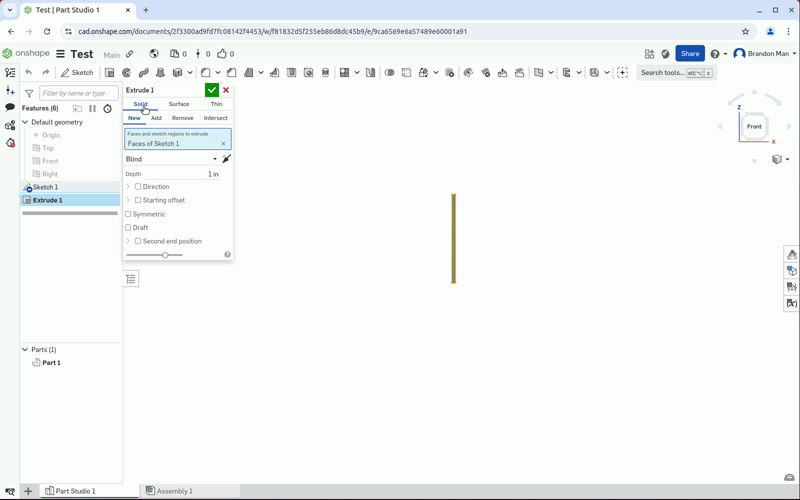
click(143, 106)
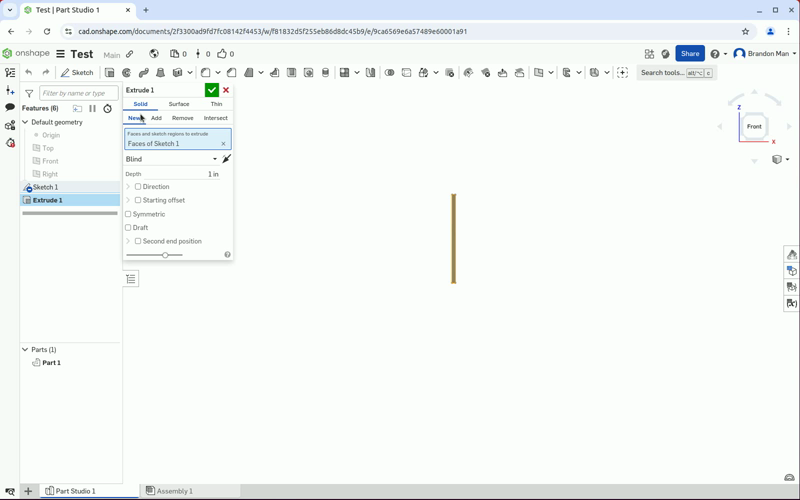
mouse_move(137, 120)
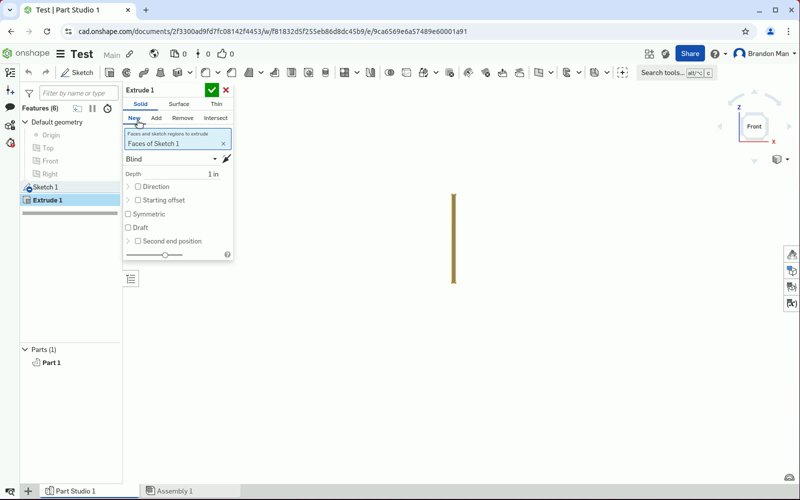
click(137, 120)
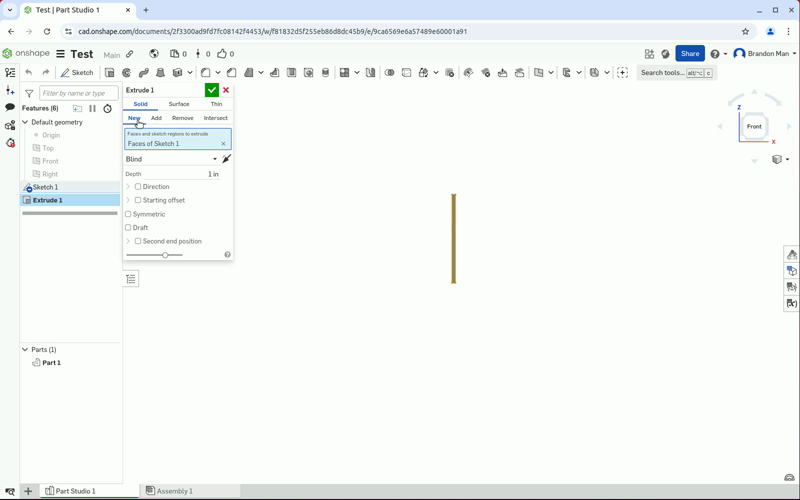
key(tab, 4)
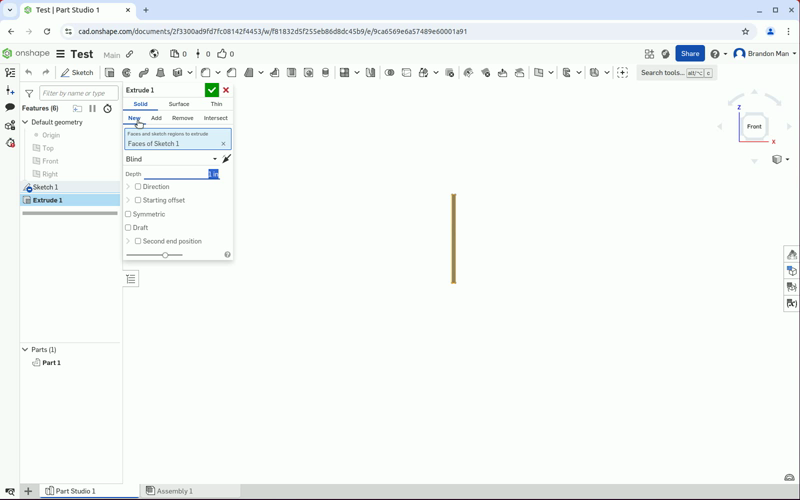
text(23.108)
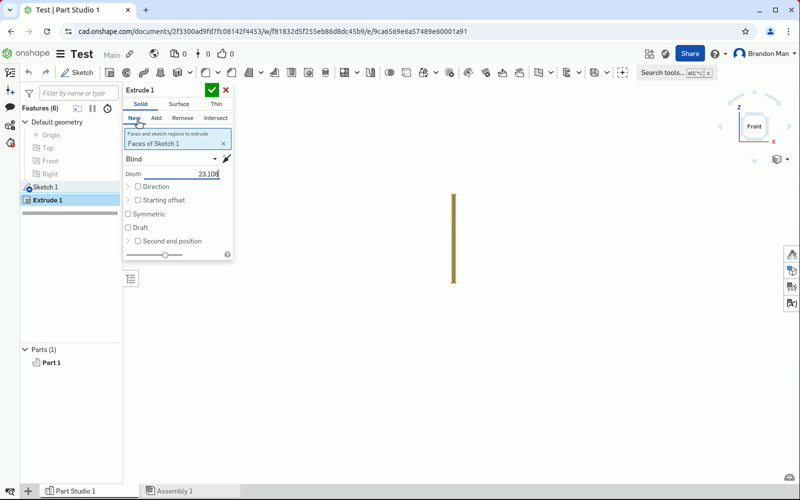
key(enter)
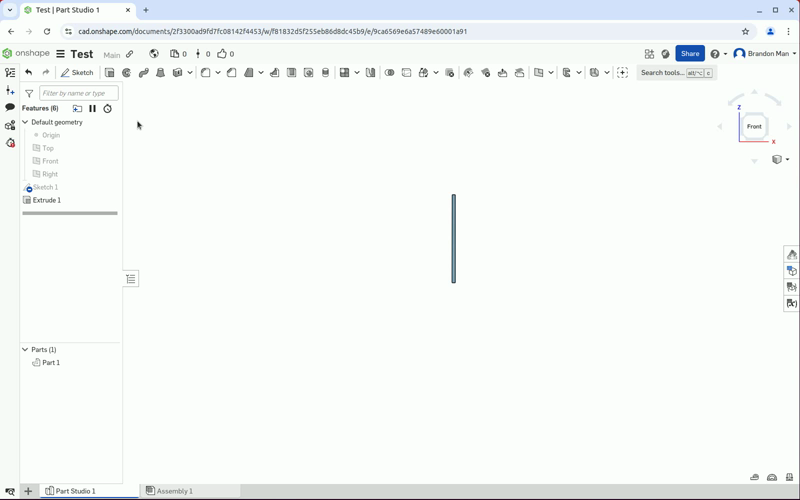
key(shift+h)
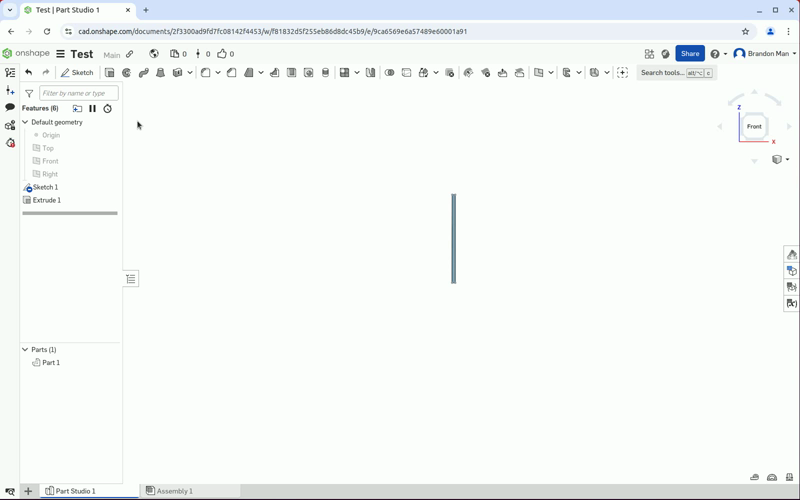
key(shift+h)
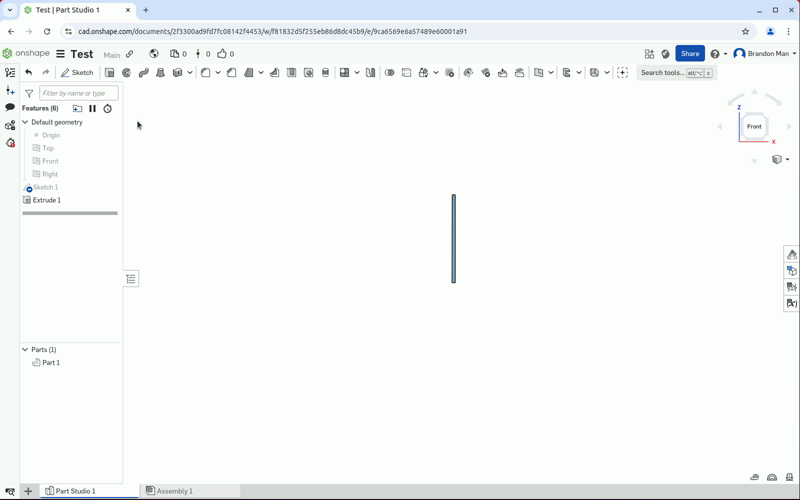
mouse_move(73, 189)
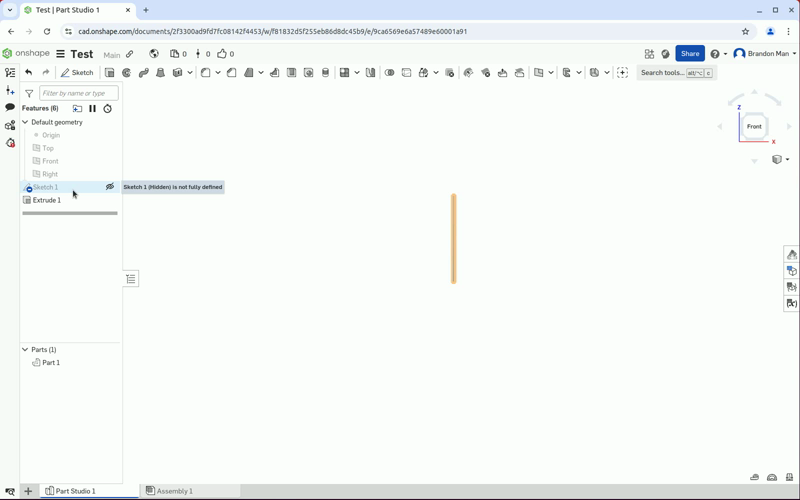
click(73, 189)
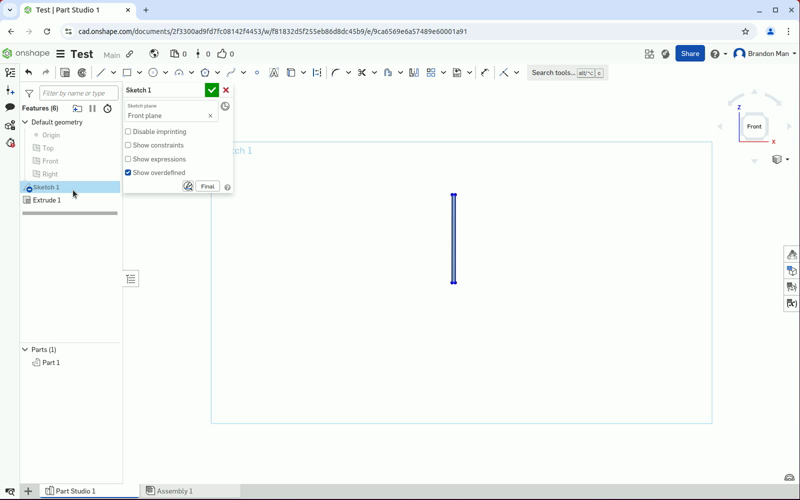
mouse_move(229, 92)
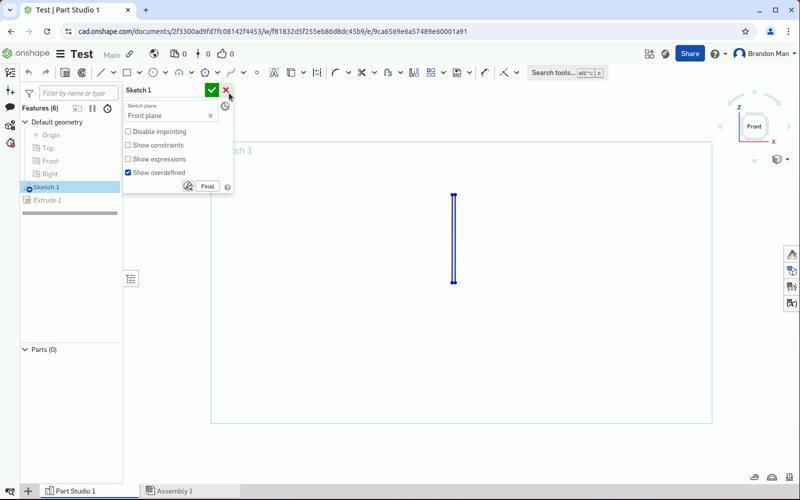
click(229, 92)
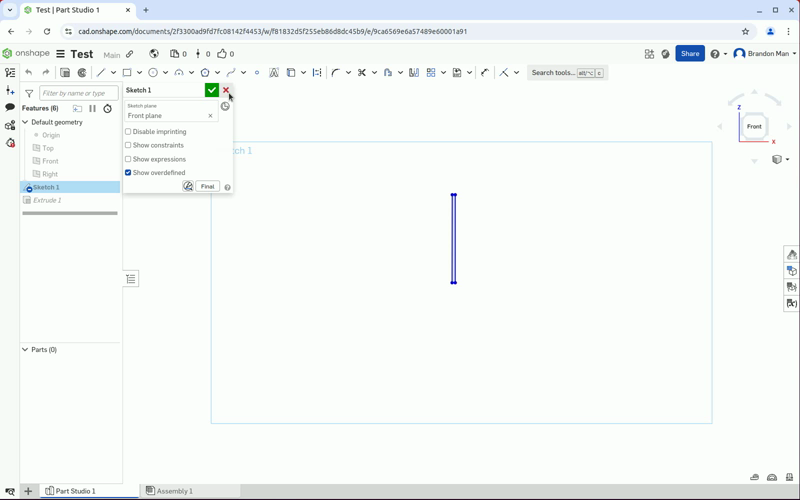
key(shift+s)
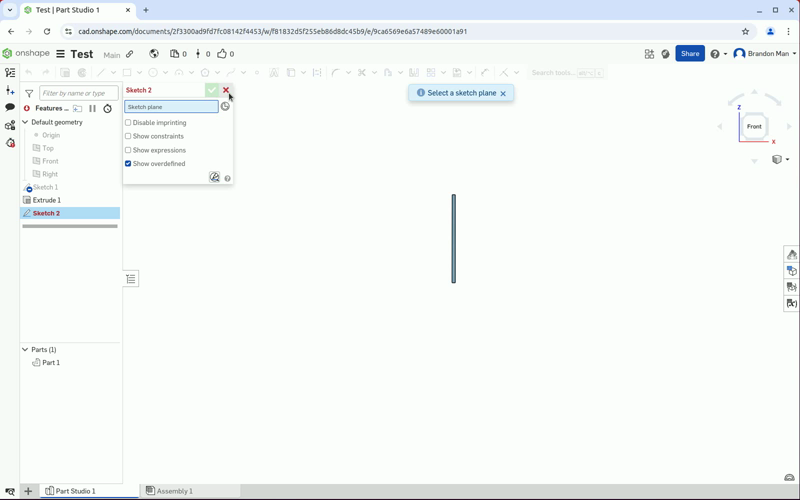
mouse_move(73, 163)
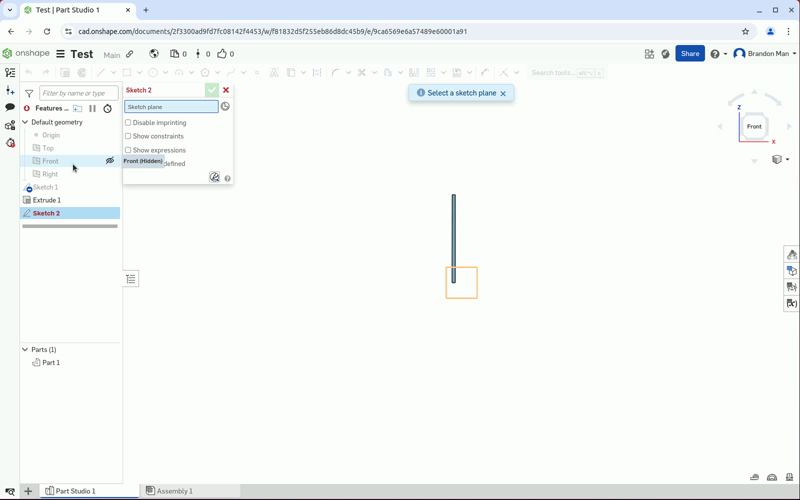
click(73, 163)
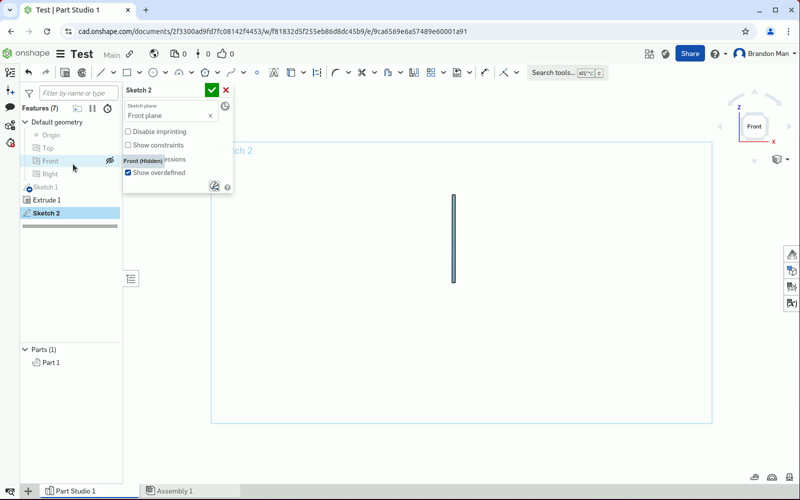
mouse_move(73, 352)
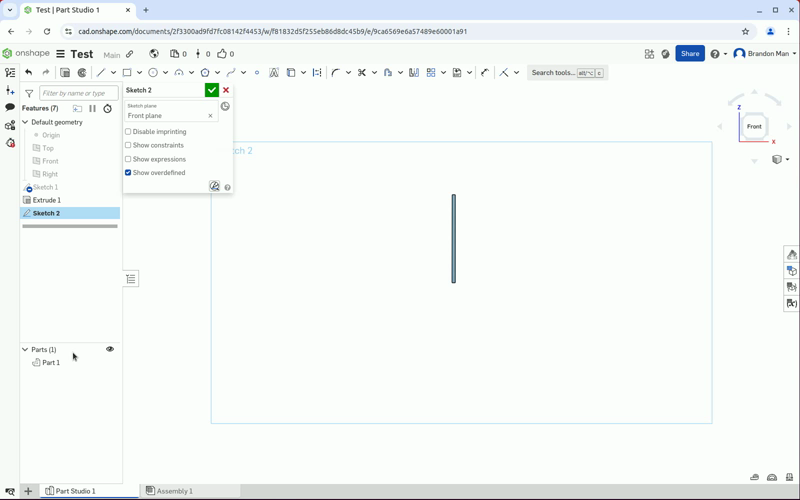
key(y)
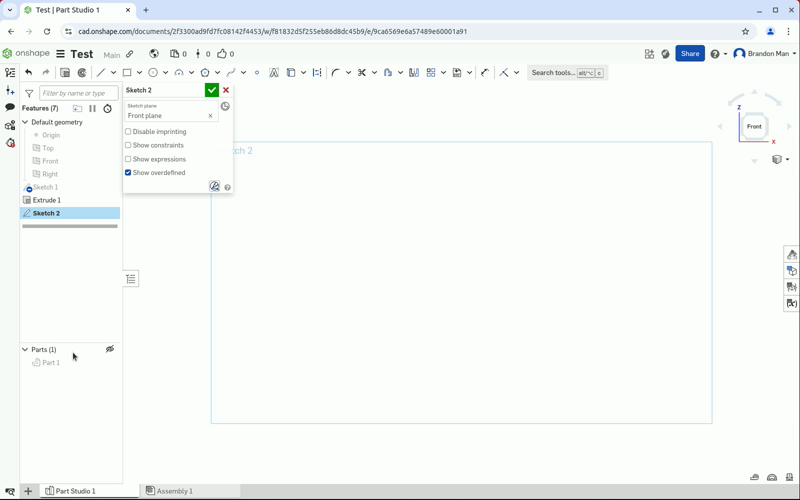
key(l)
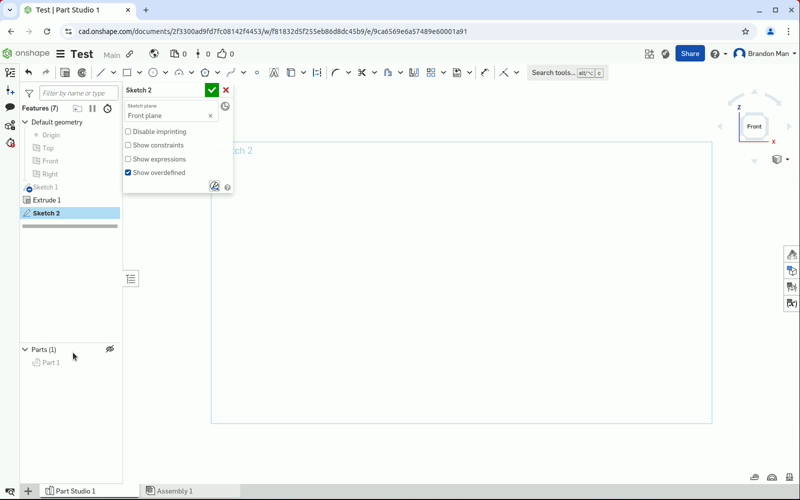
key_down(shift)
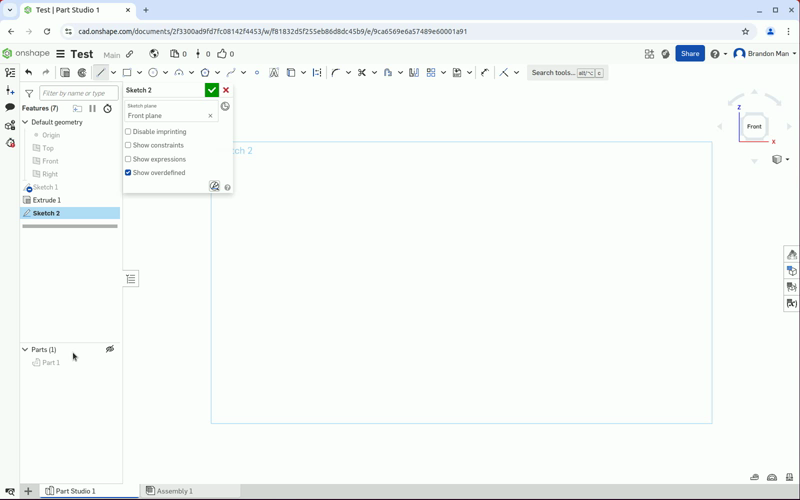
mouse_move(510, 282)
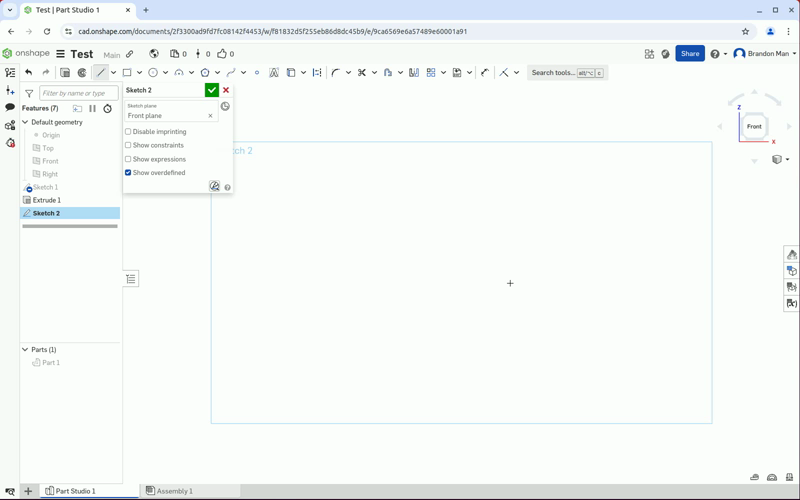
click(510, 282)
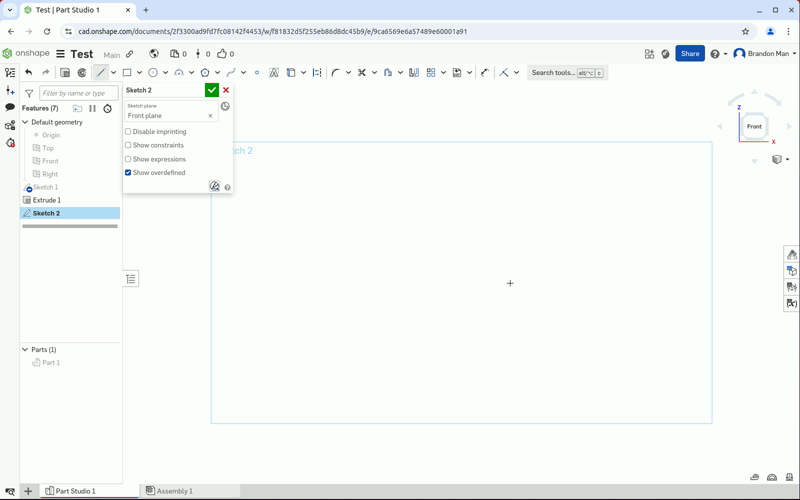
key_up(shift)
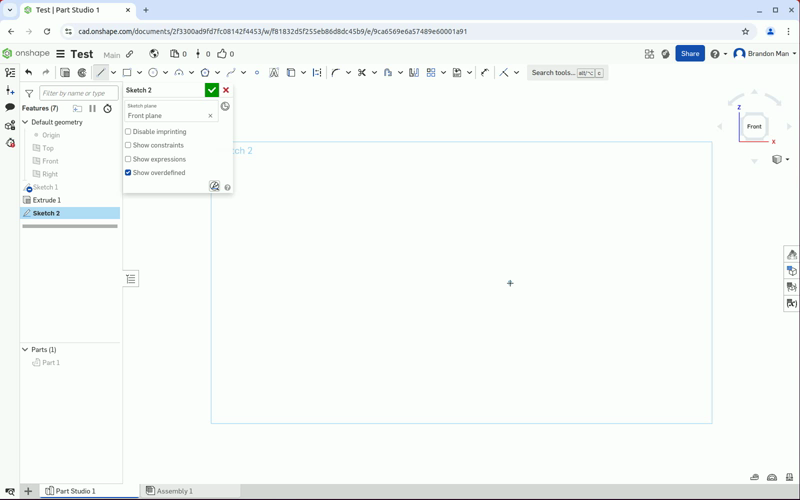
key_down(shift)
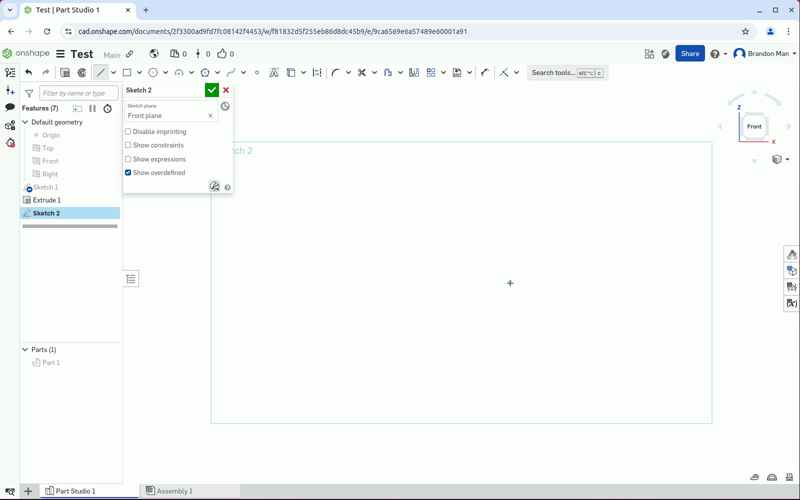
mouse_move(540, 282)
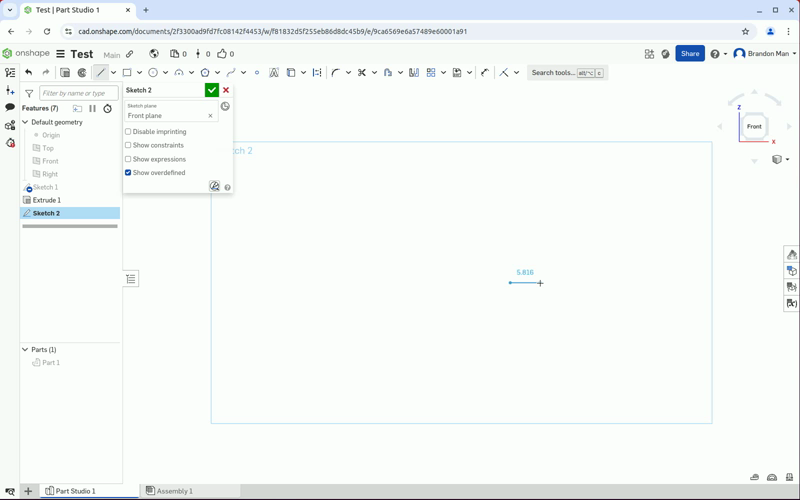
mouse_move(512, 282)
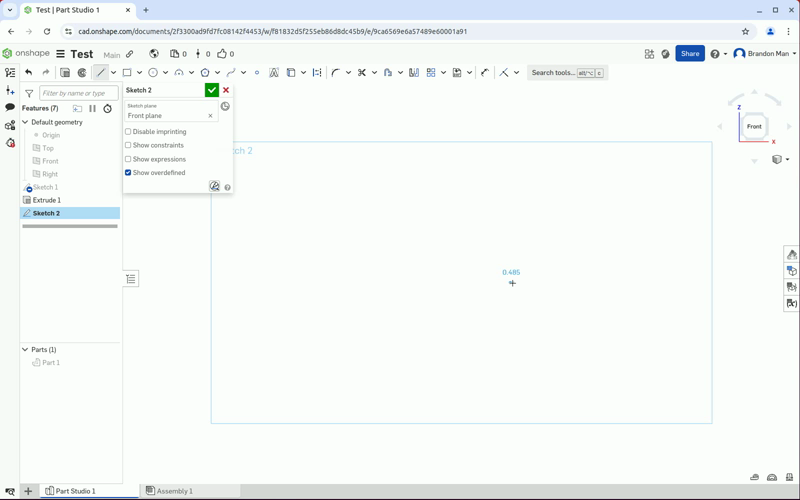
scroll(6)
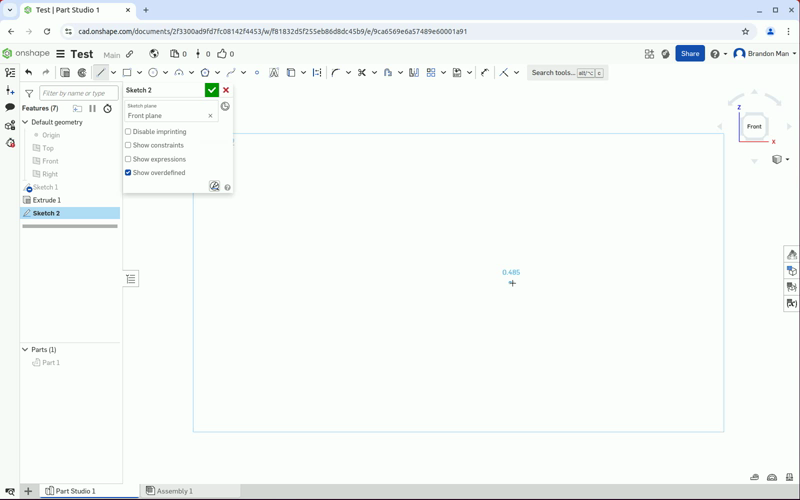
scroll(6)
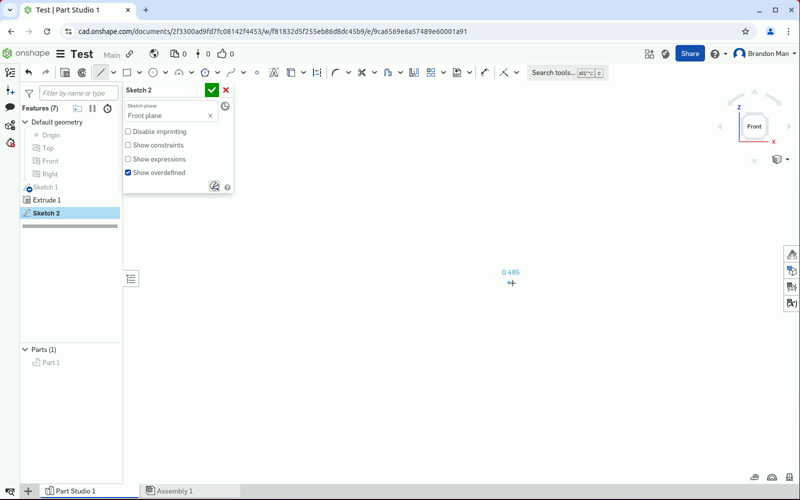
scroll(6)
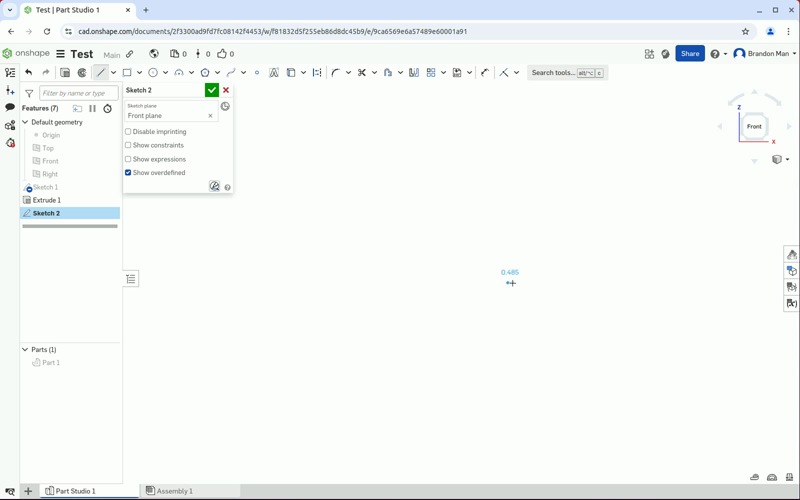
scroll(6)
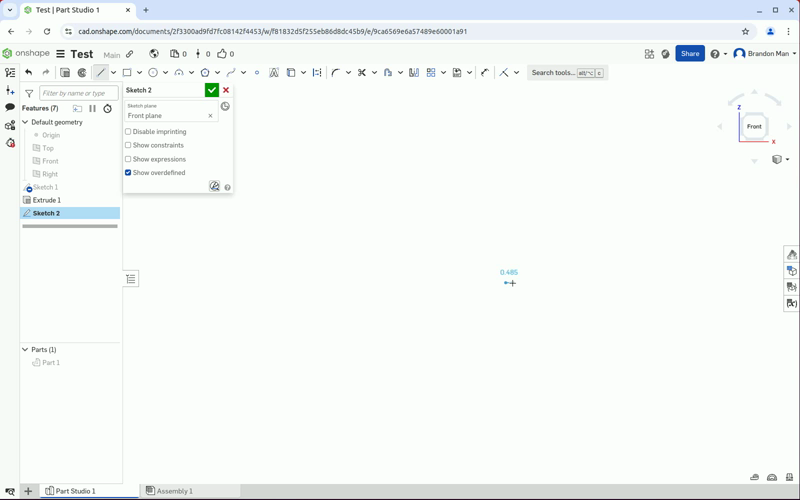
scroll(6)
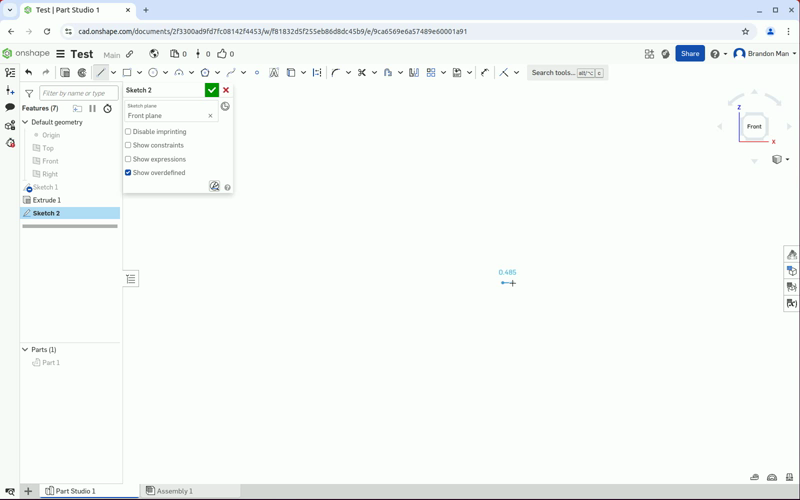
scroll(6)
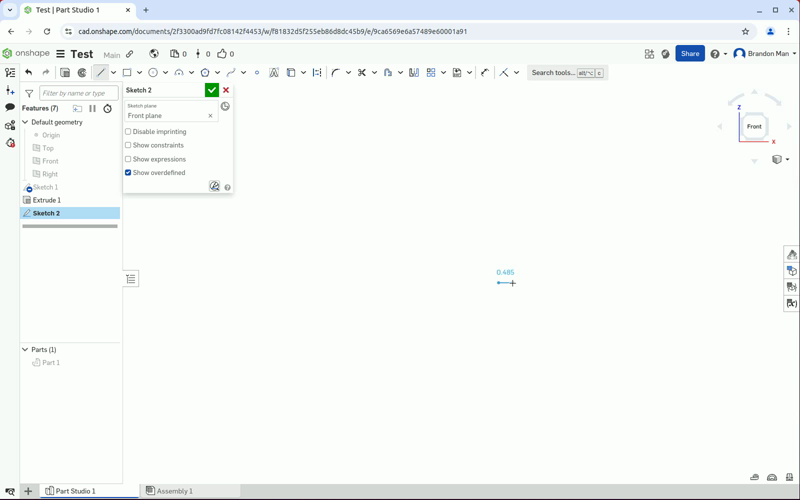
scroll(6)
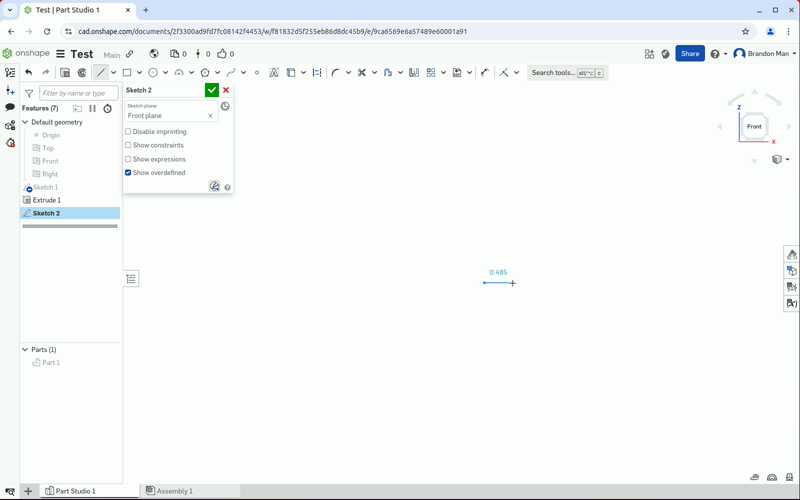
click(512, 282)
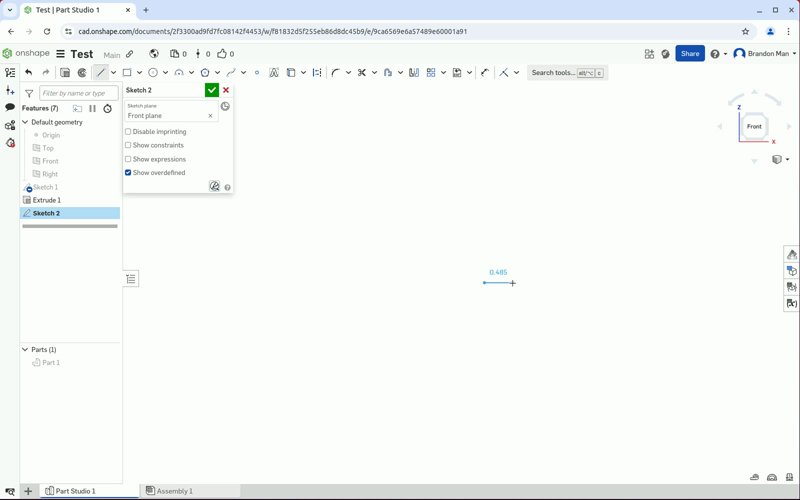
scroll(-6)
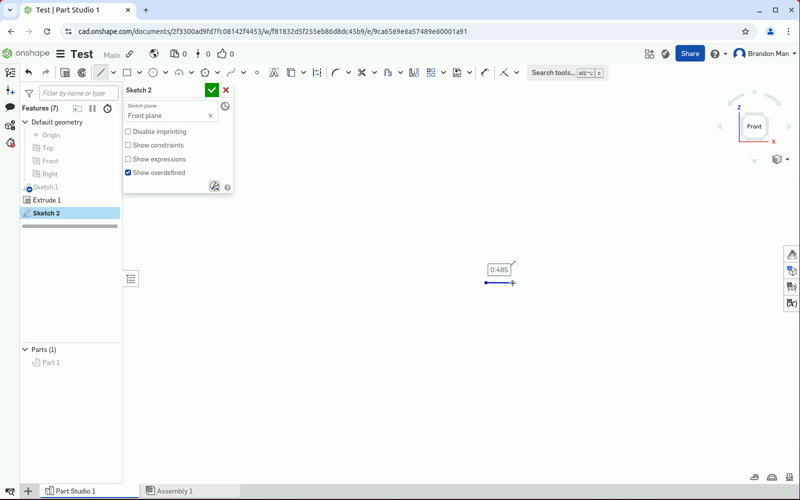
scroll(-6)
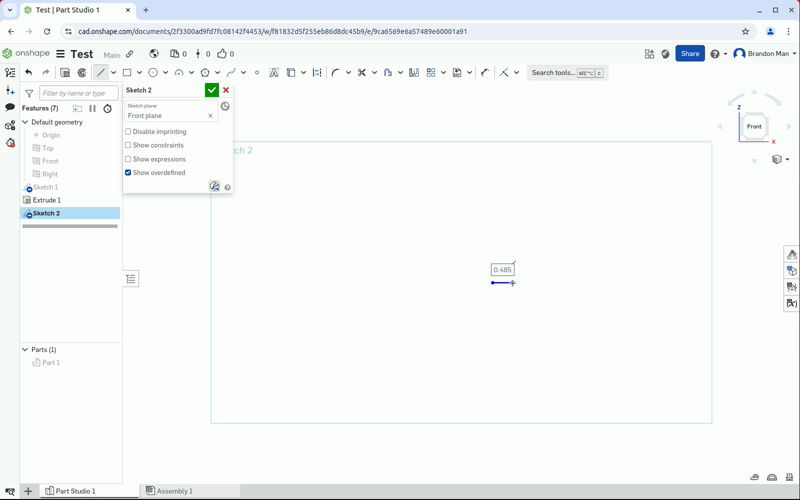
scroll(-6)
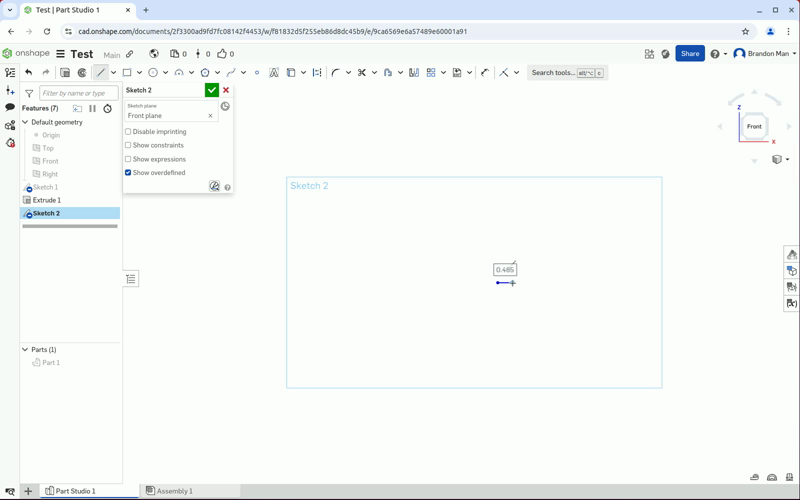
scroll(-6)
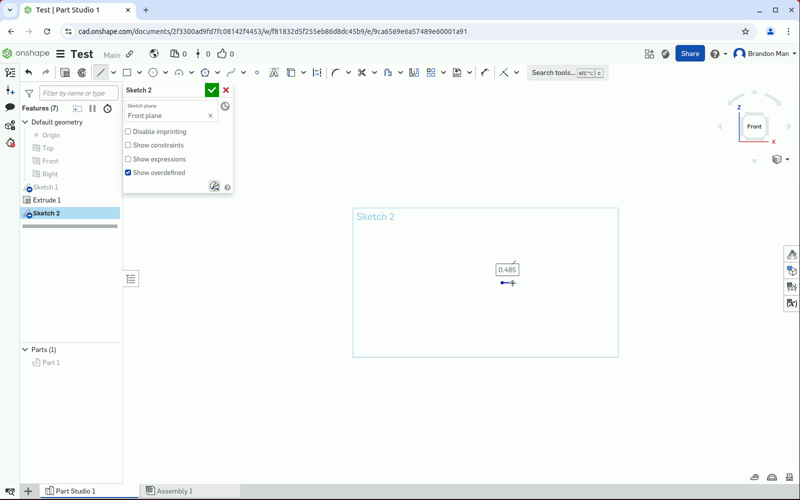
scroll(-6)
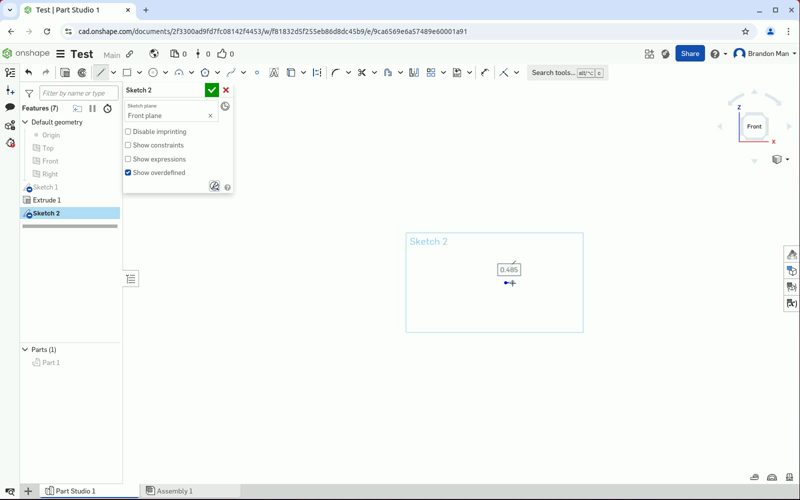
scroll(-6)
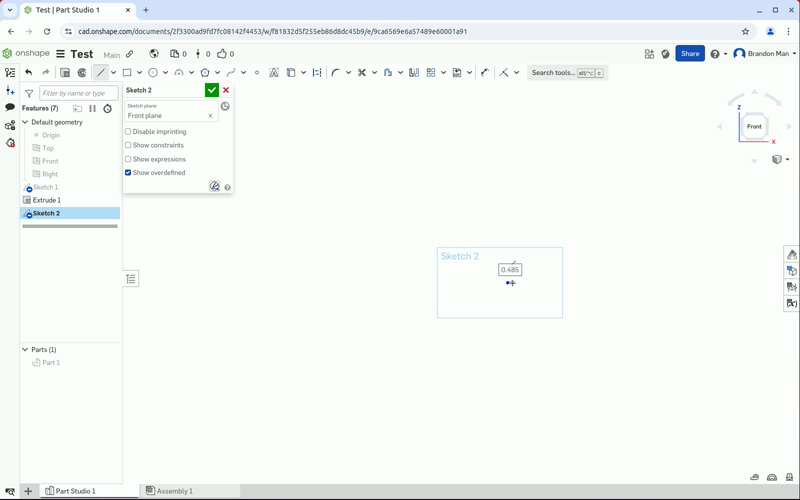
scroll(-6)
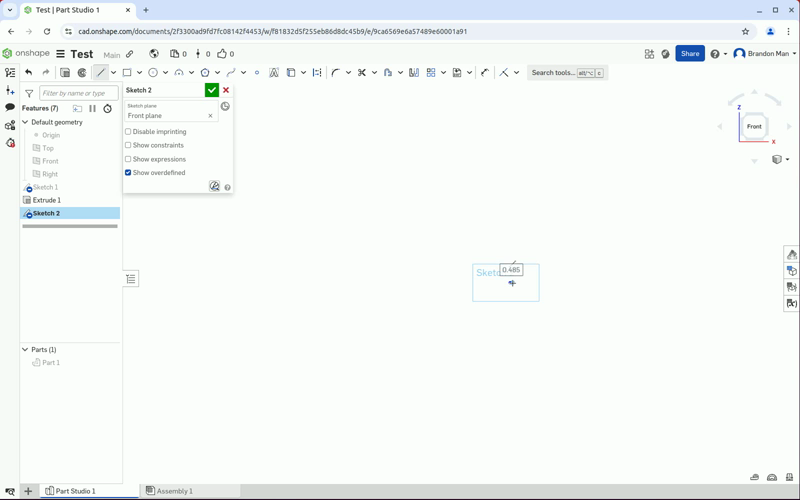
key_up(shift)
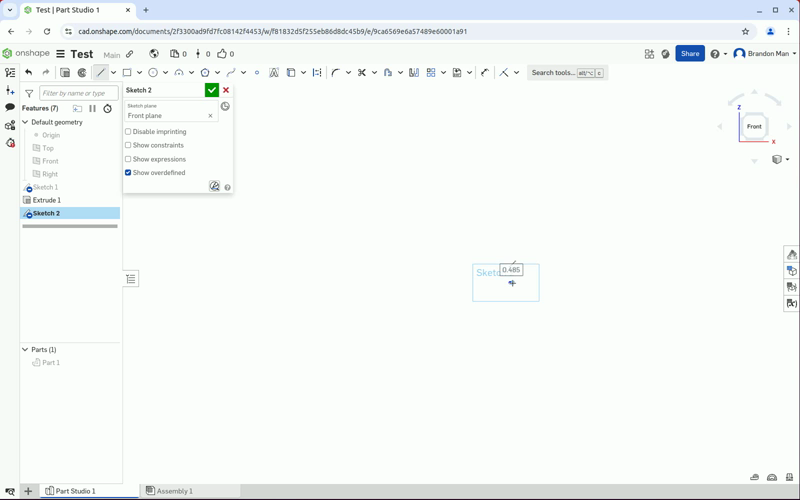
key_down(shift)
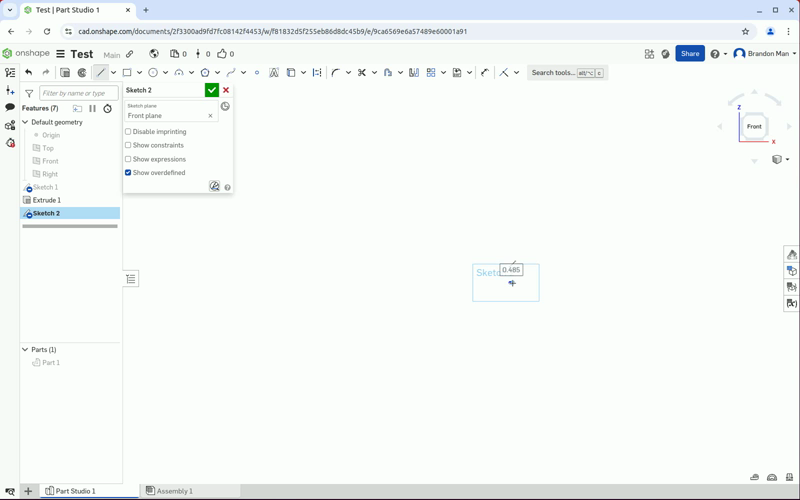
mouse_move(512, 194)
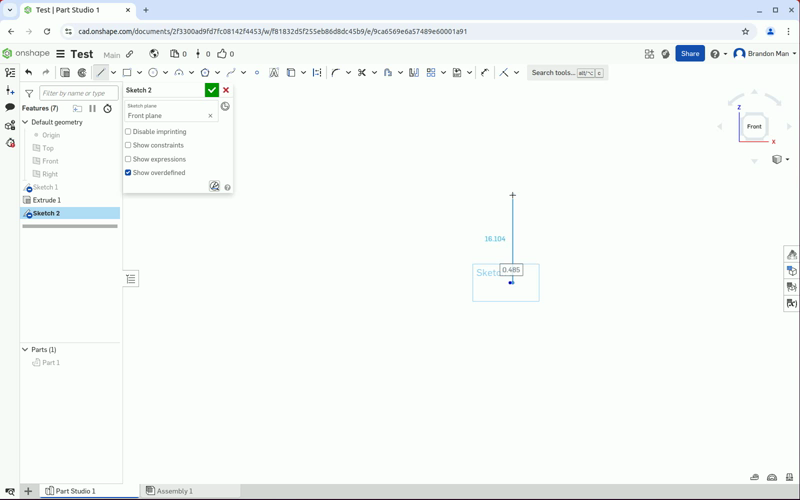
click(512, 194)
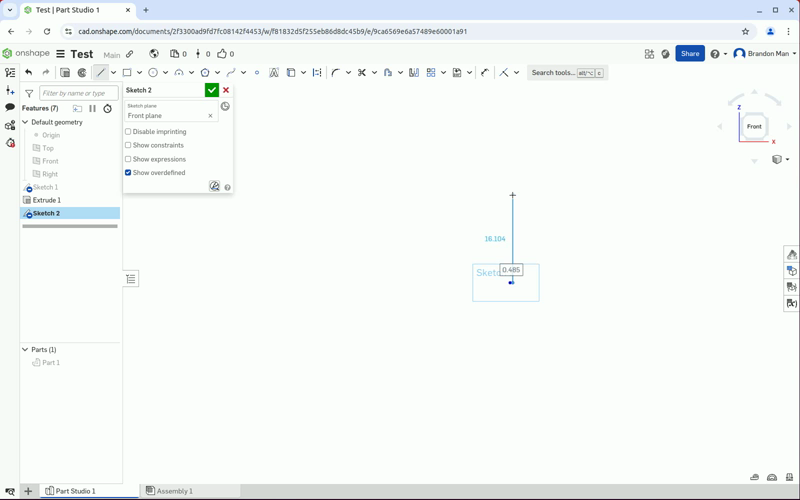
key_up(shift)
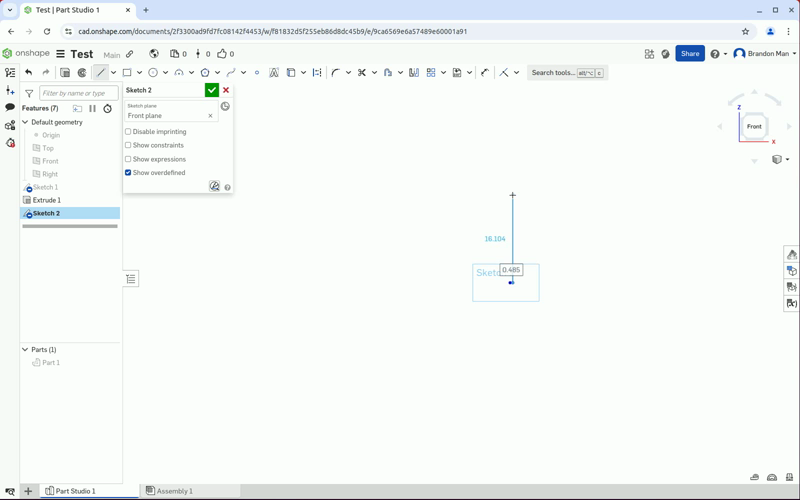
key_down(shift)
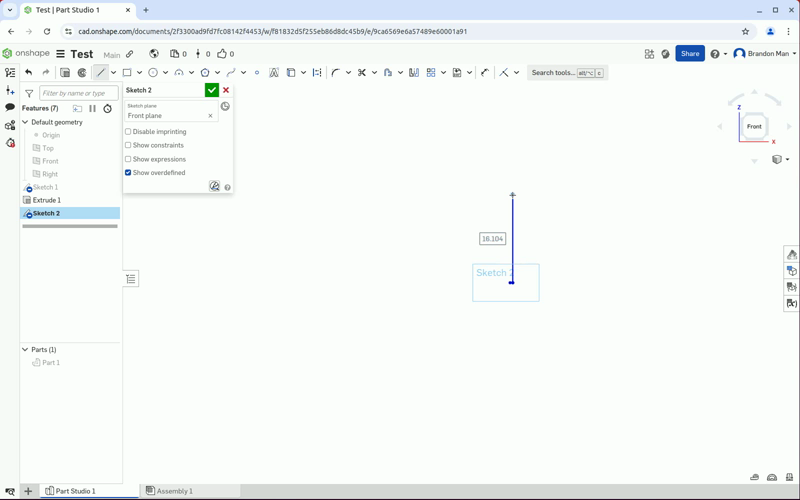
mouse_move(542, 194)
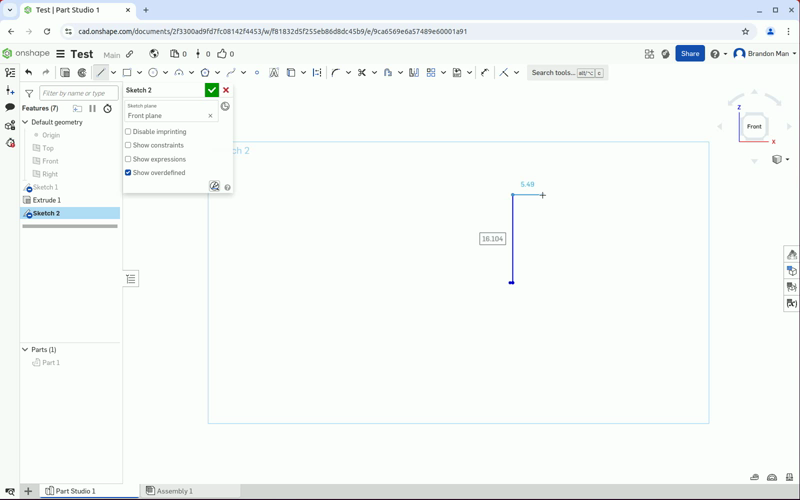
mouse_move(510, 194)
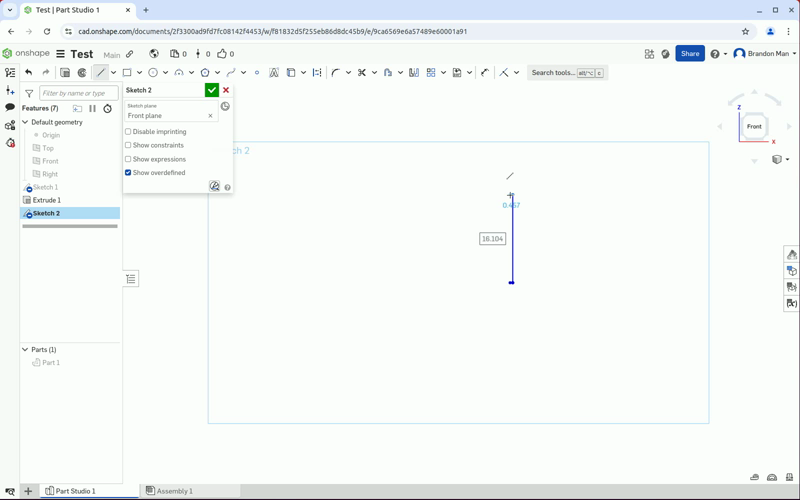
scroll(6)
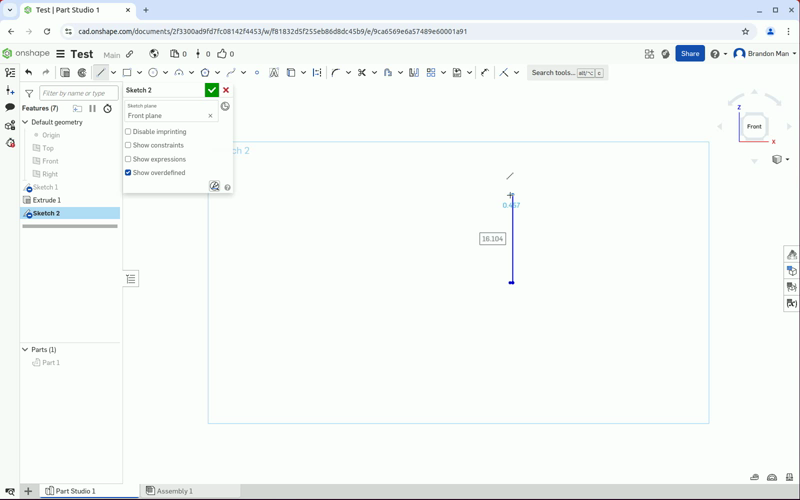
scroll(6)
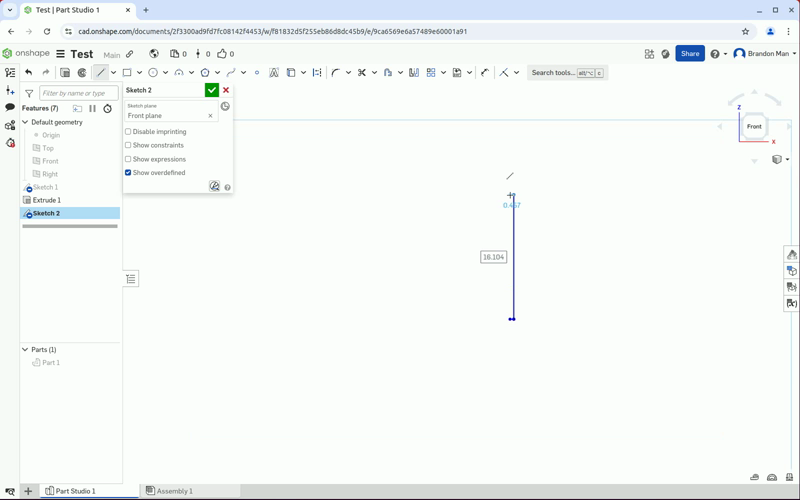
scroll(6)
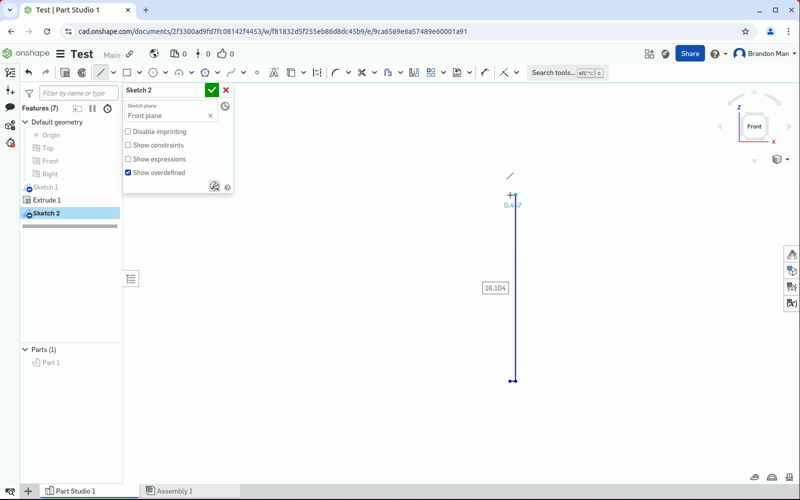
scroll(6)
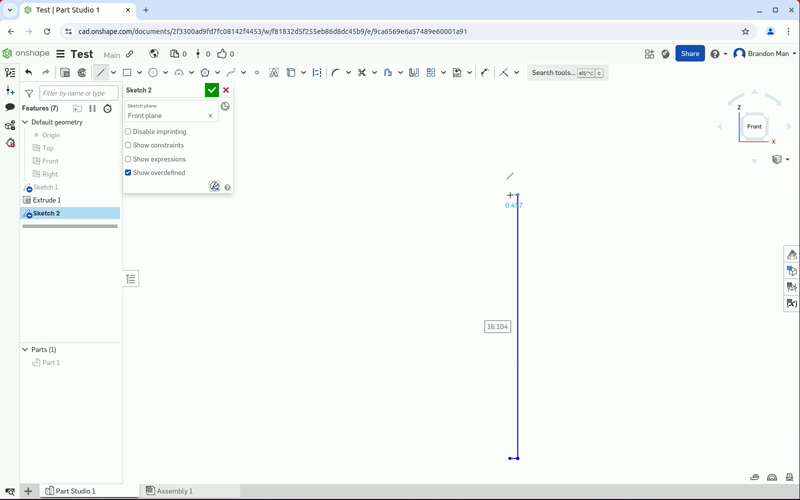
scroll(6)
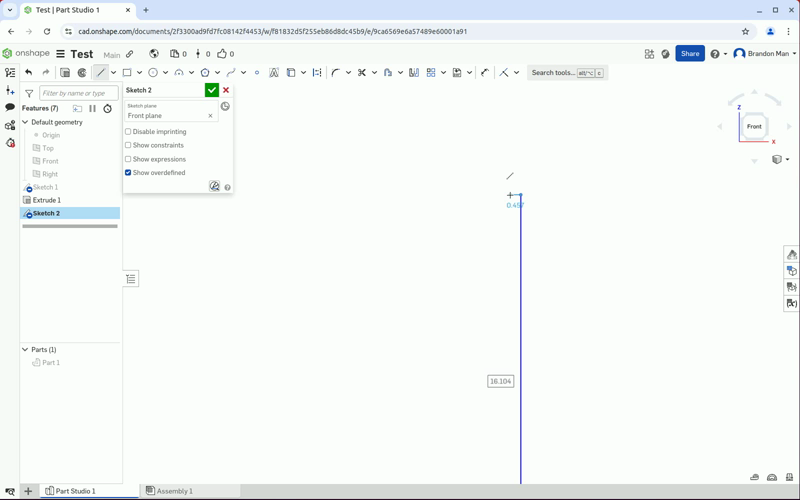
scroll(6)
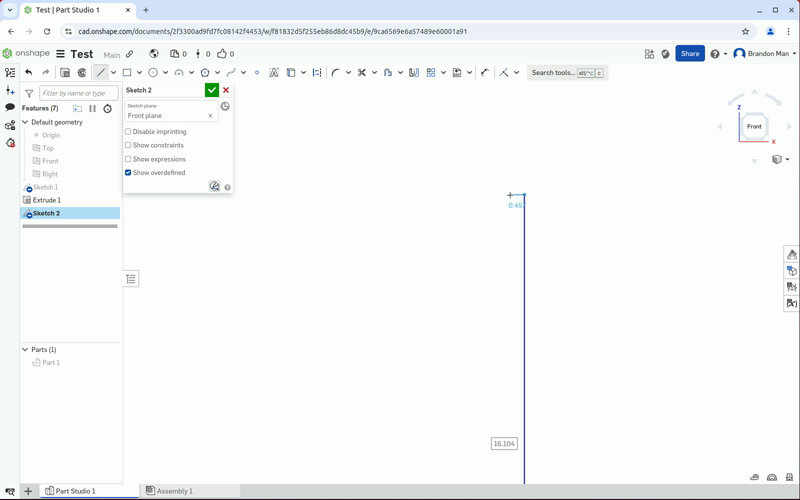
scroll(6)
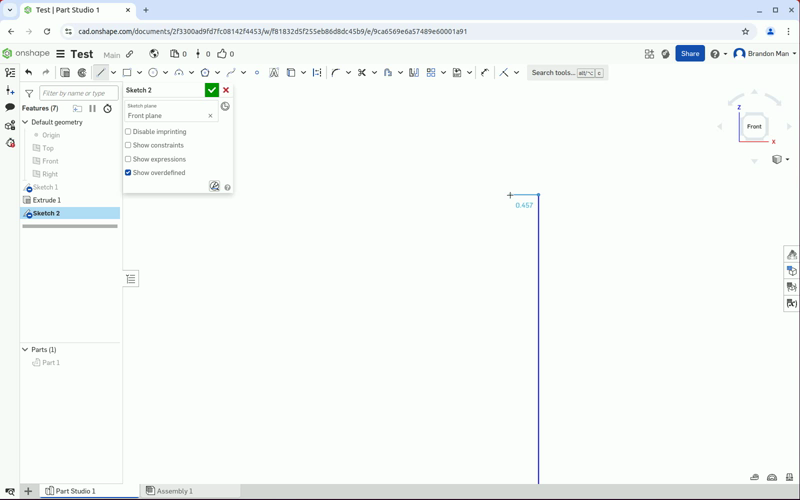
click(510, 194)
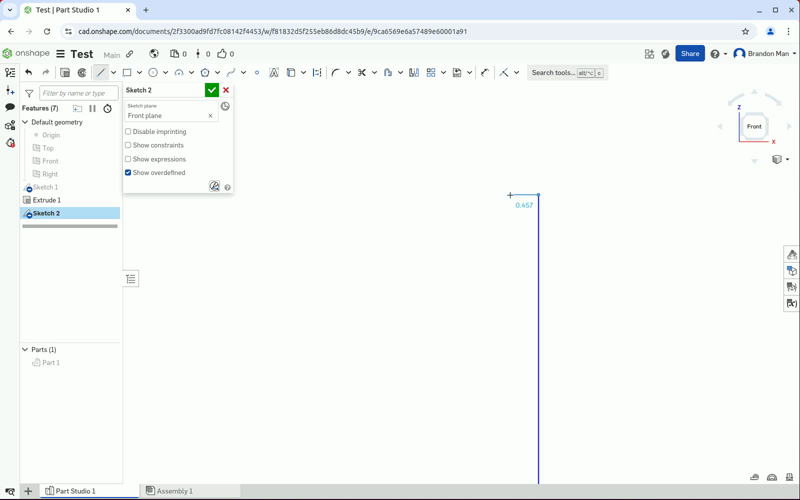
scroll(-6)
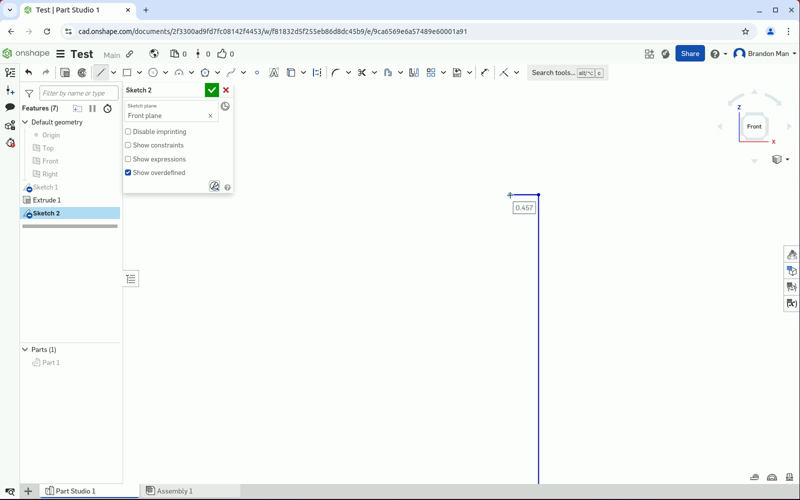
scroll(-6)
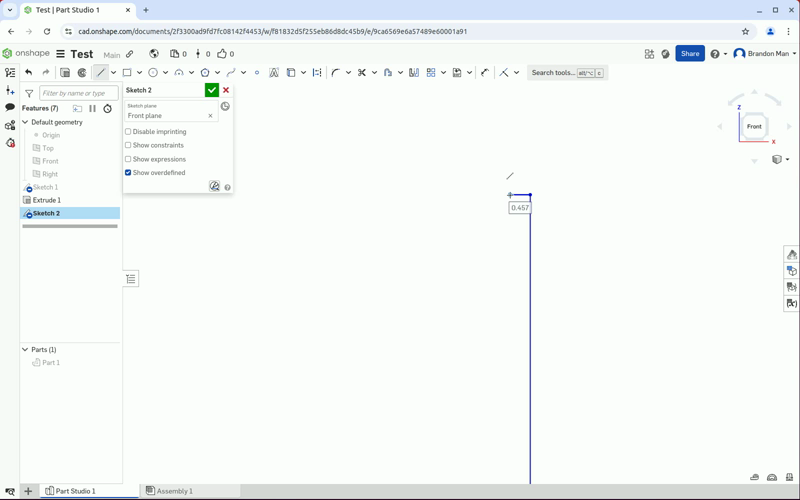
scroll(-6)
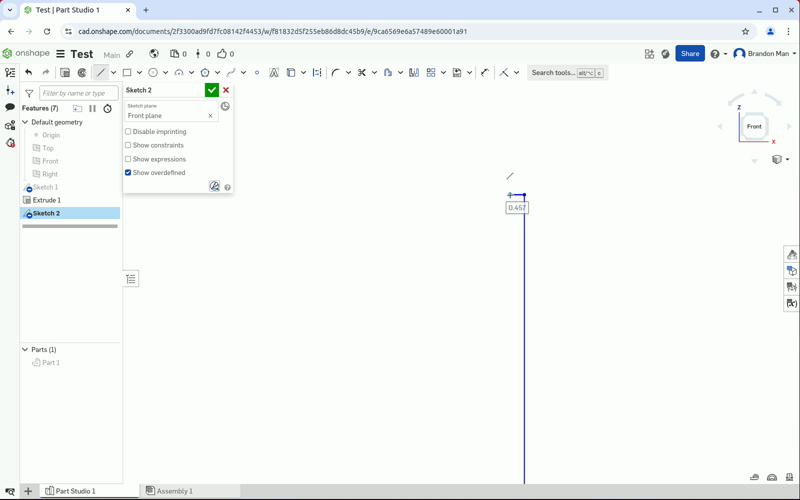
scroll(-6)
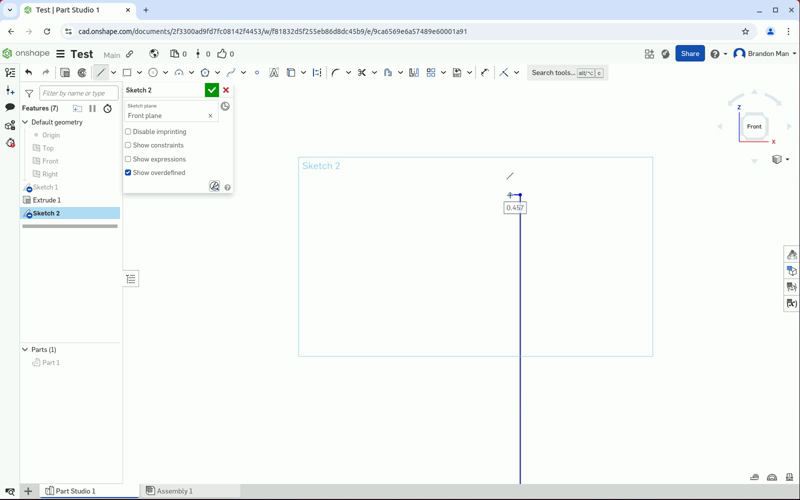
scroll(-6)
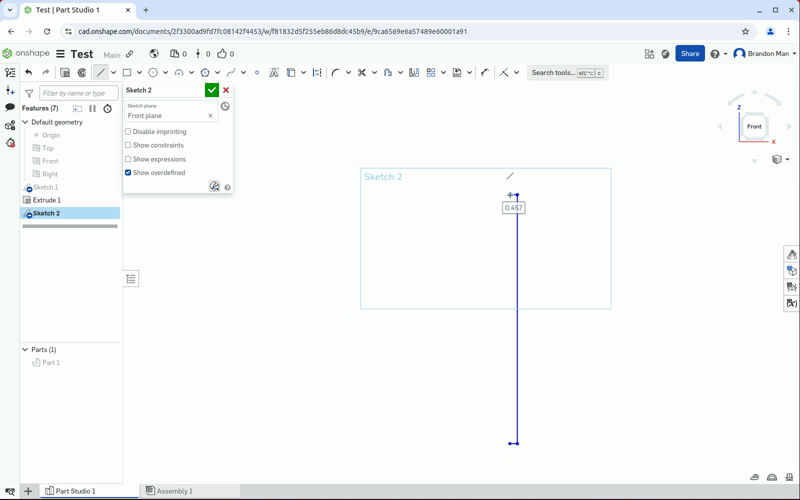
scroll(-6)
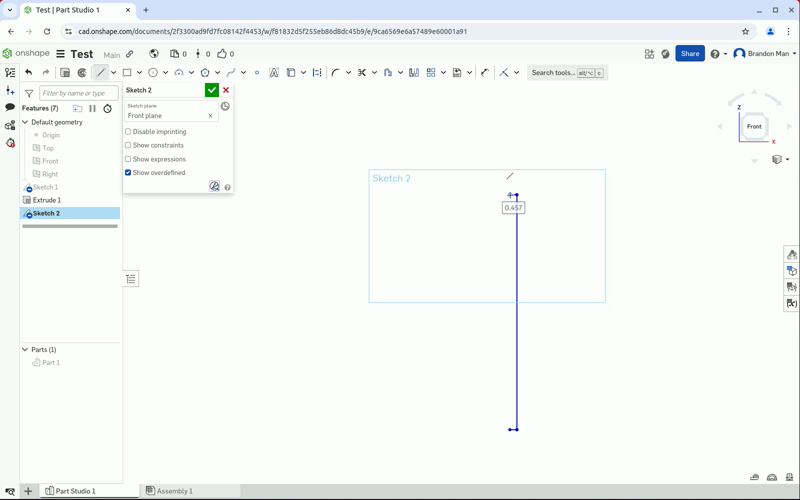
scroll(-6)
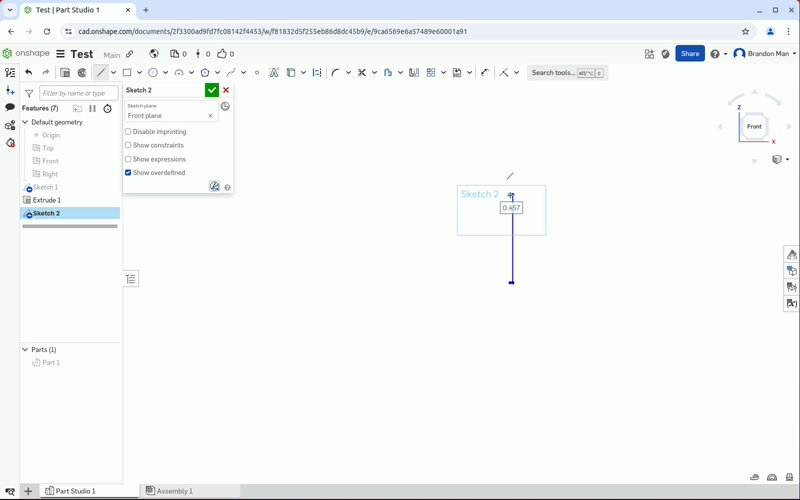
key_up(shift)
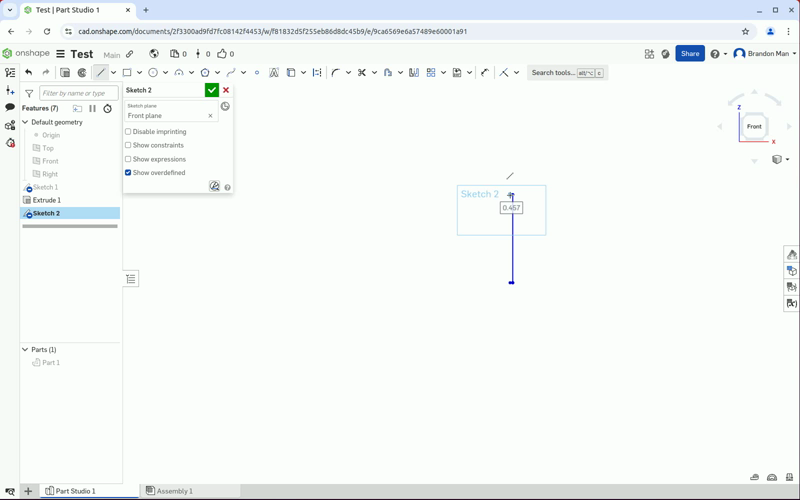
key_down(shift)
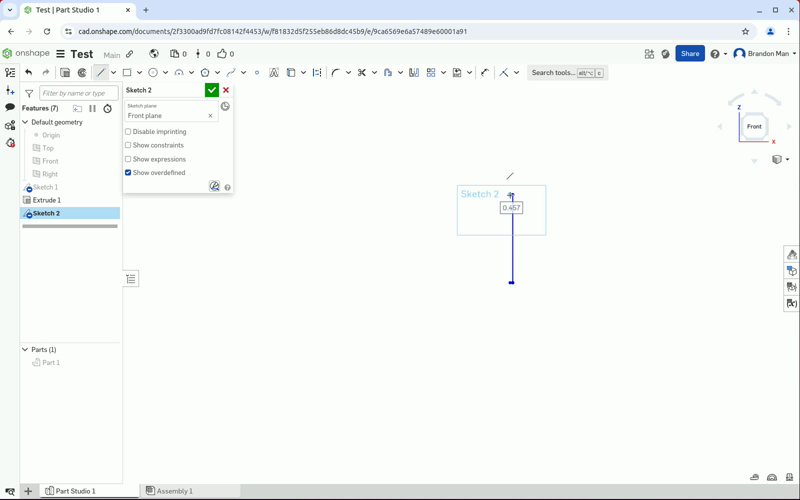
mouse_move(510, 282)
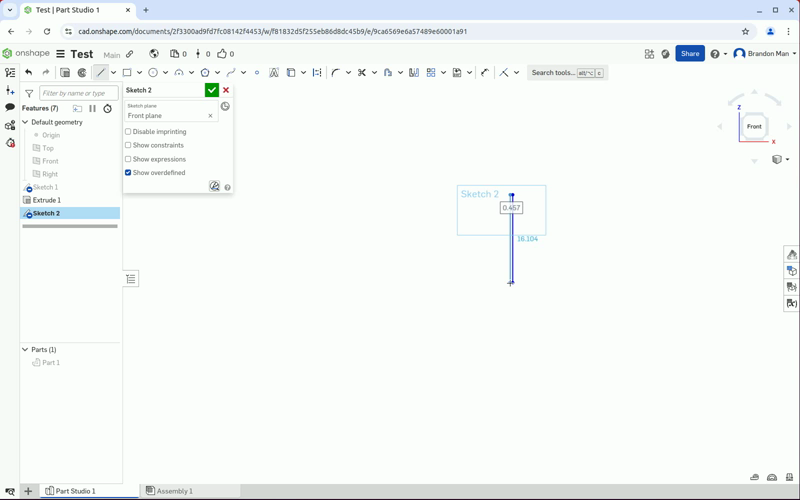
scroll(6)
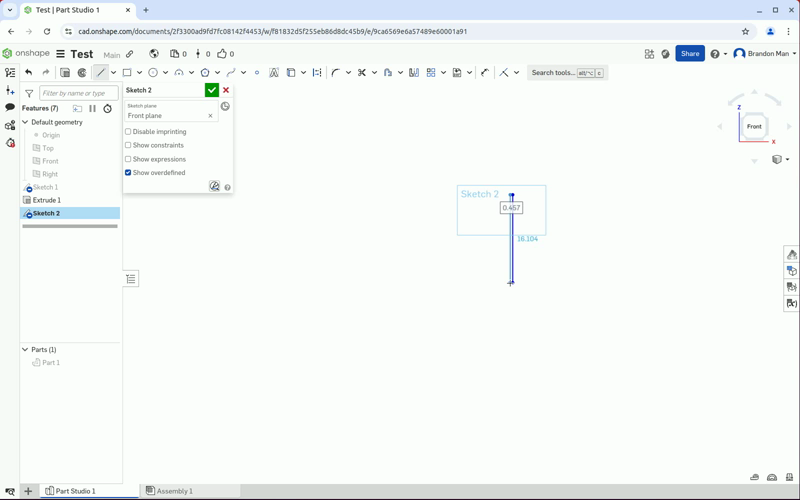
scroll(6)
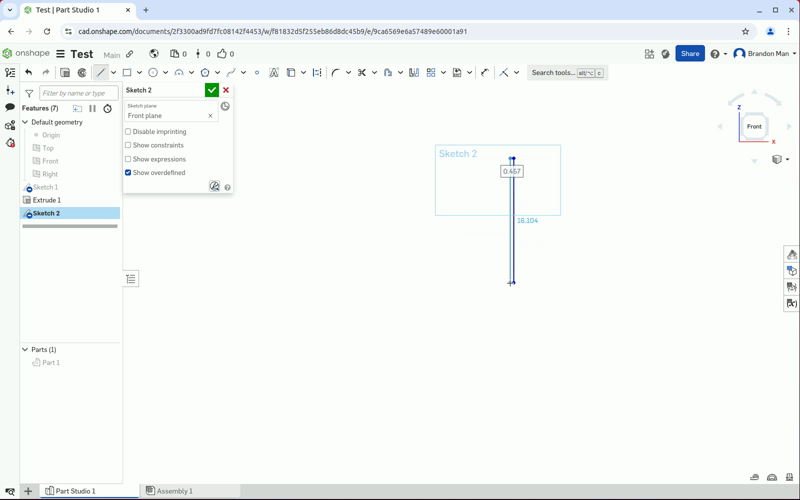
scroll(6)
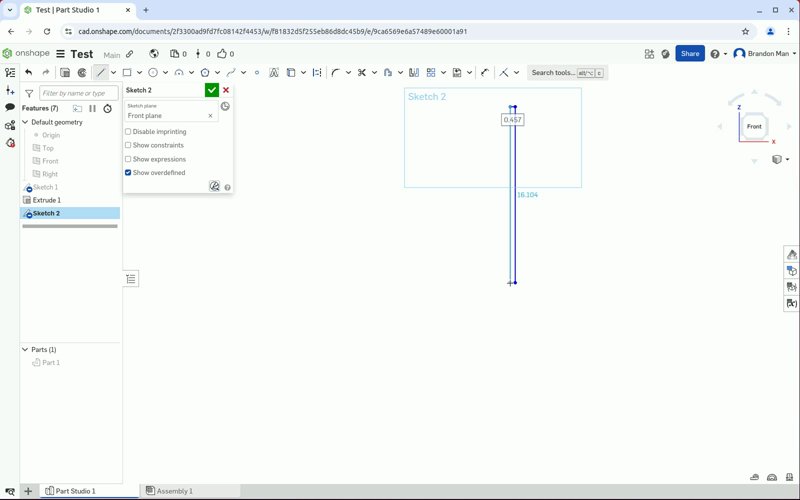
scroll(6)
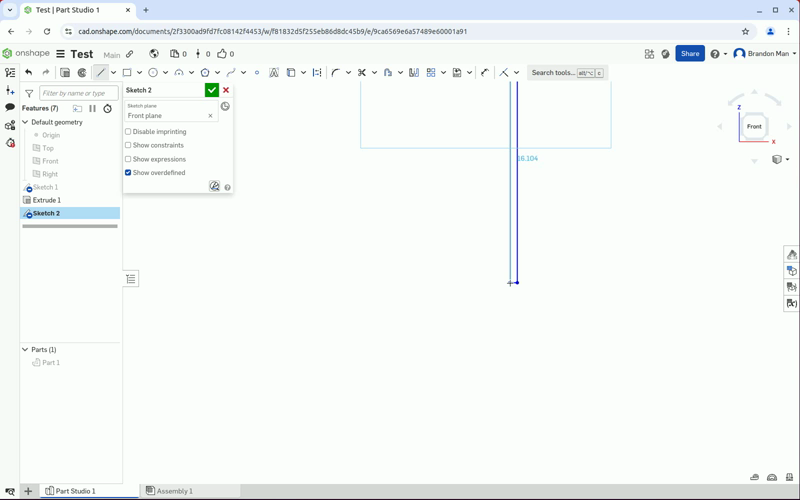
scroll(6)
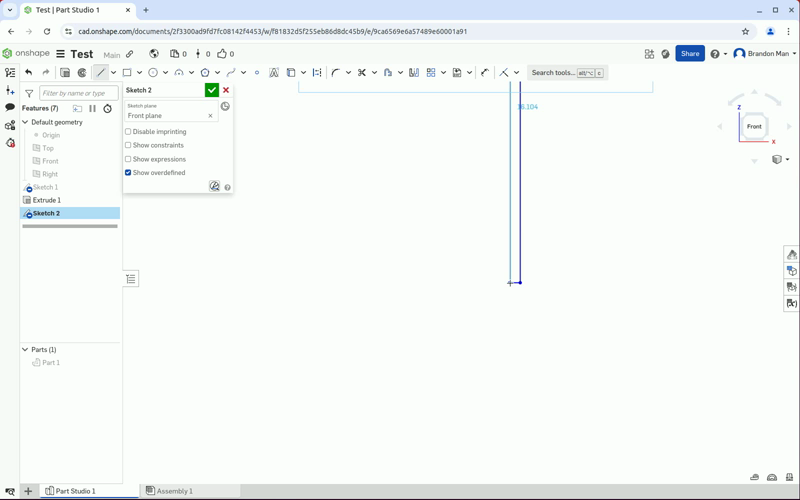
scroll(6)
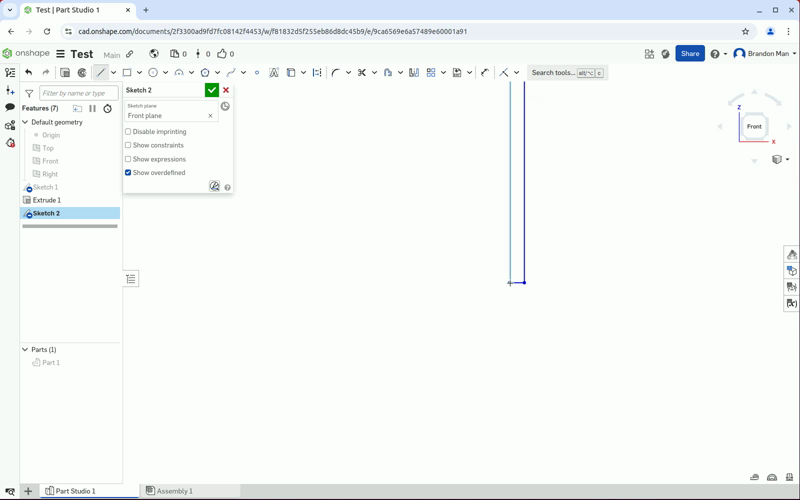
scroll(6)
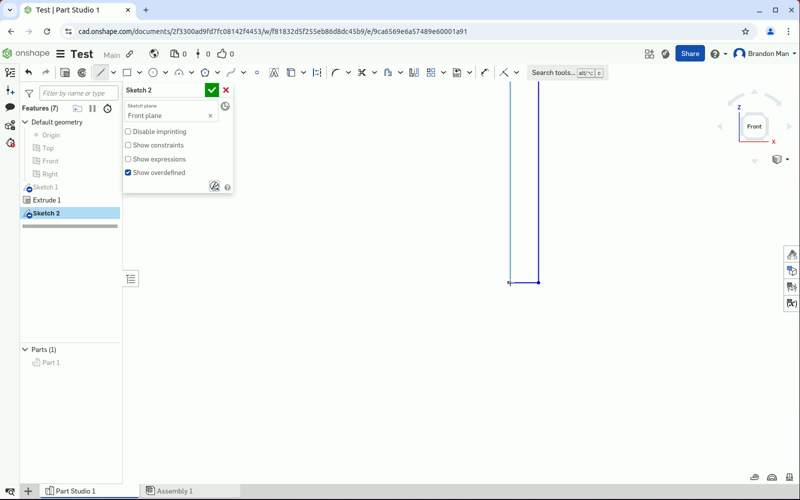
key_up(shift)
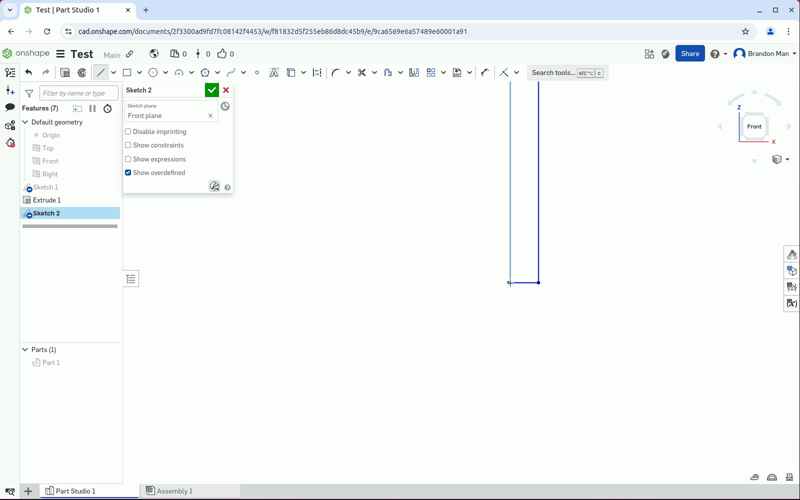
click(510, 282)
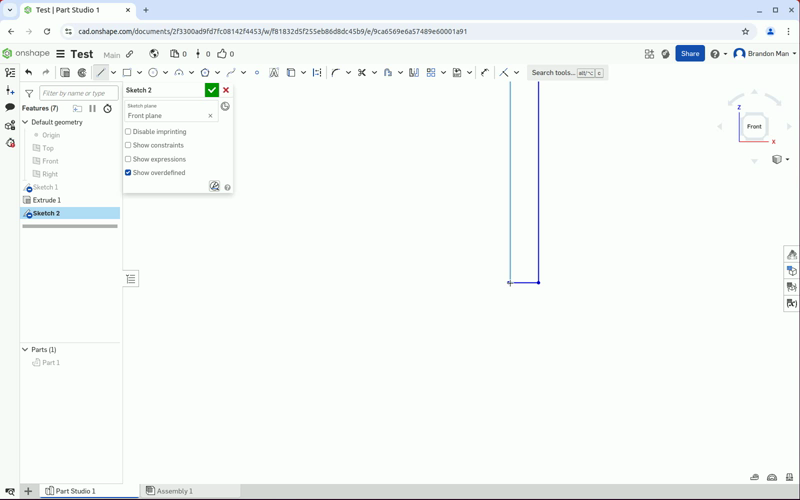
scroll(-6)
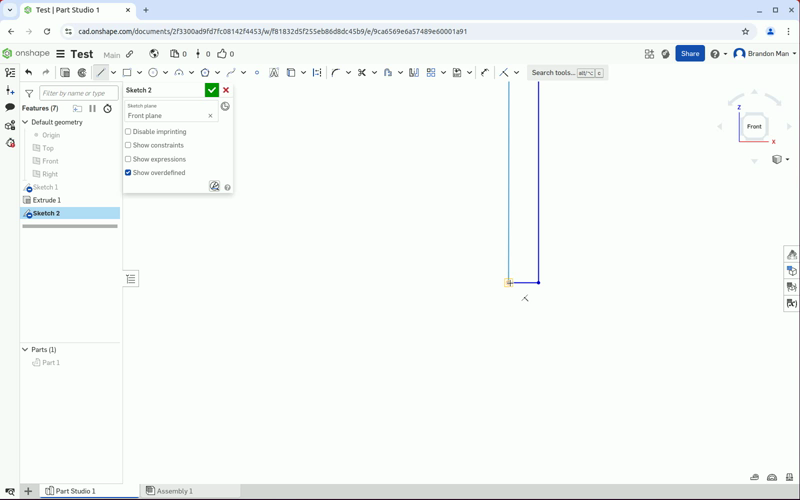
scroll(-6)
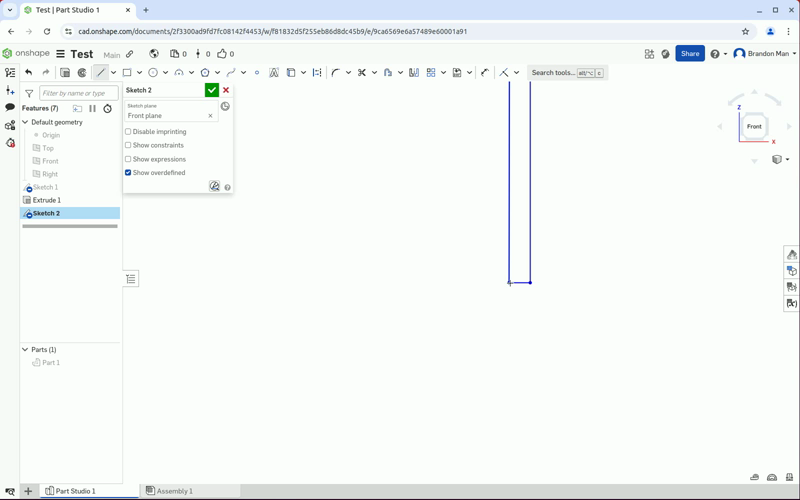
scroll(-6)
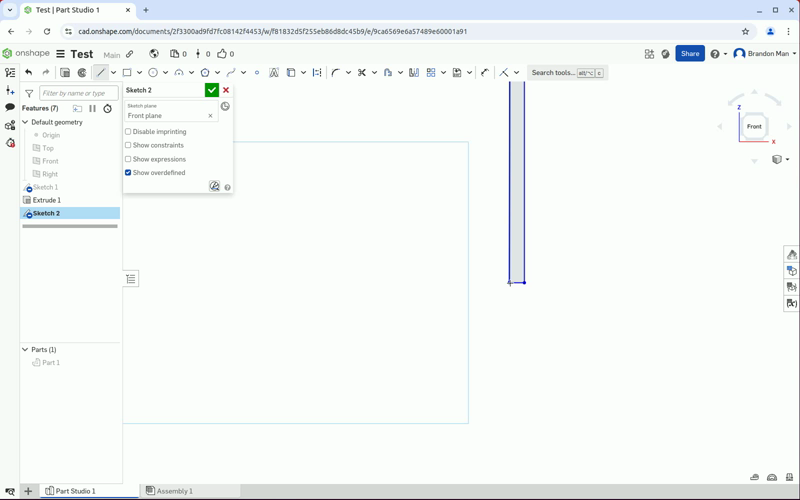
scroll(-6)
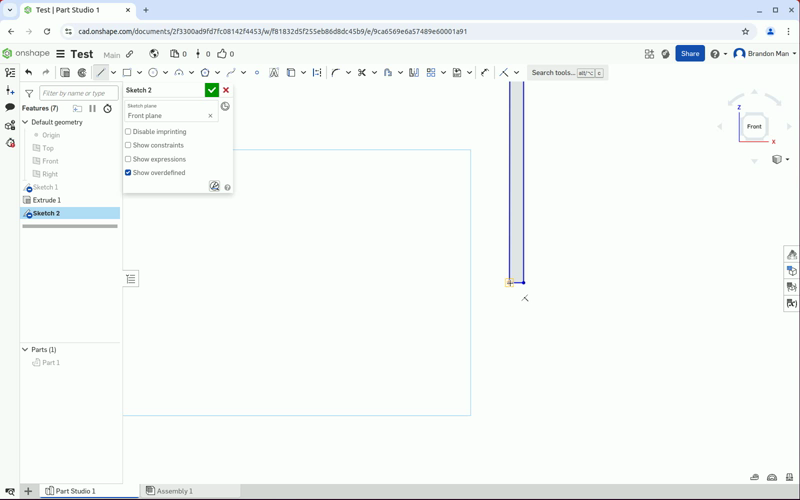
scroll(-6)
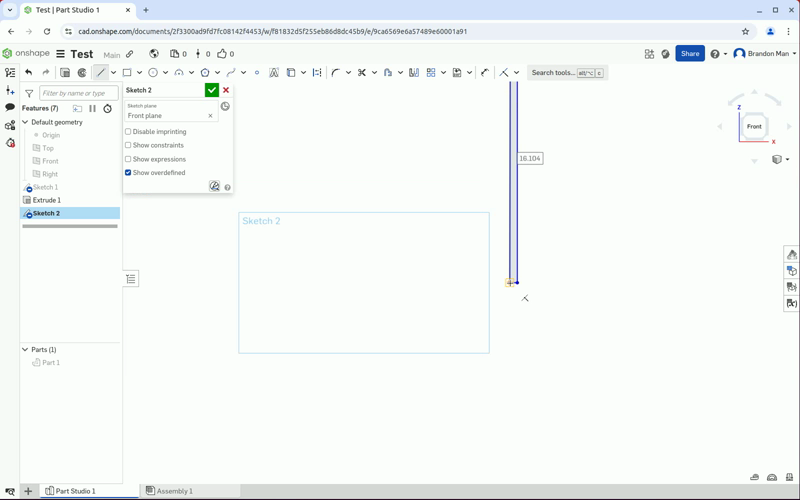
scroll(-6)
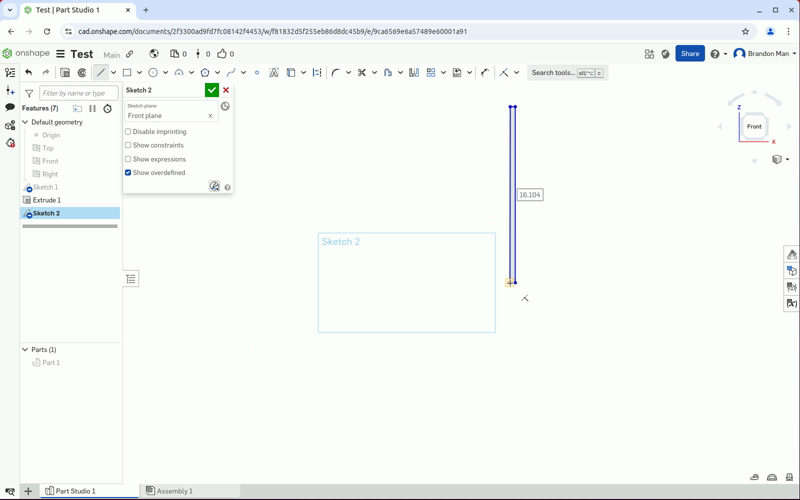
scroll(-6)
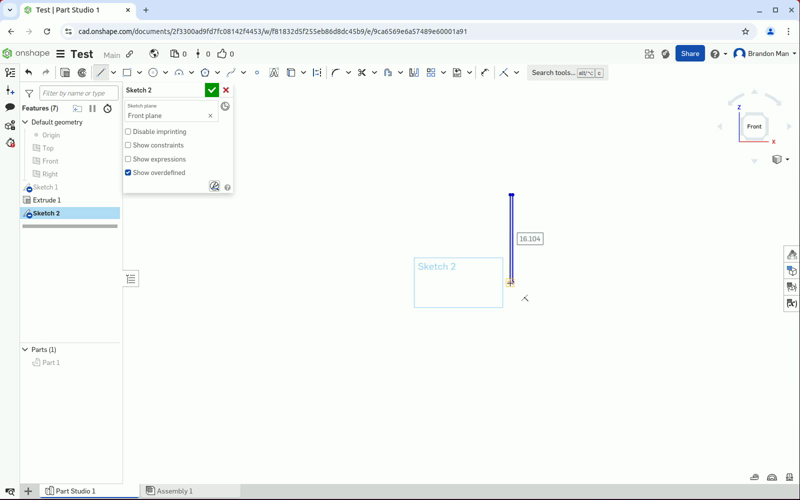
key(esc)
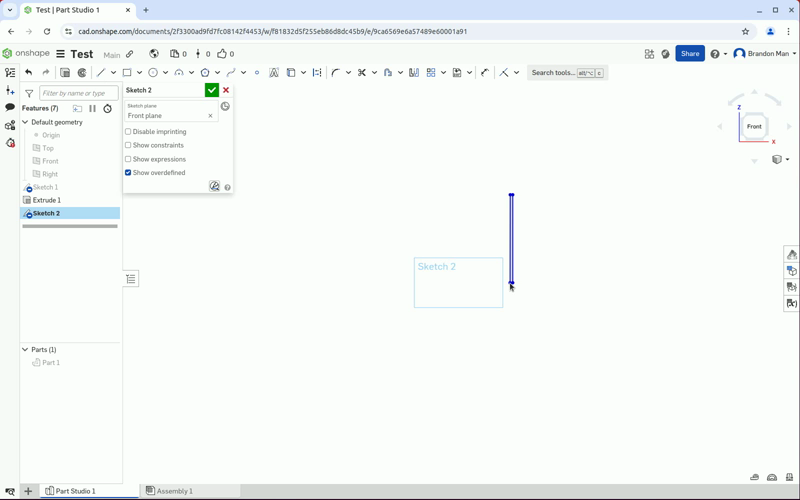
mouse_move(510, 211)
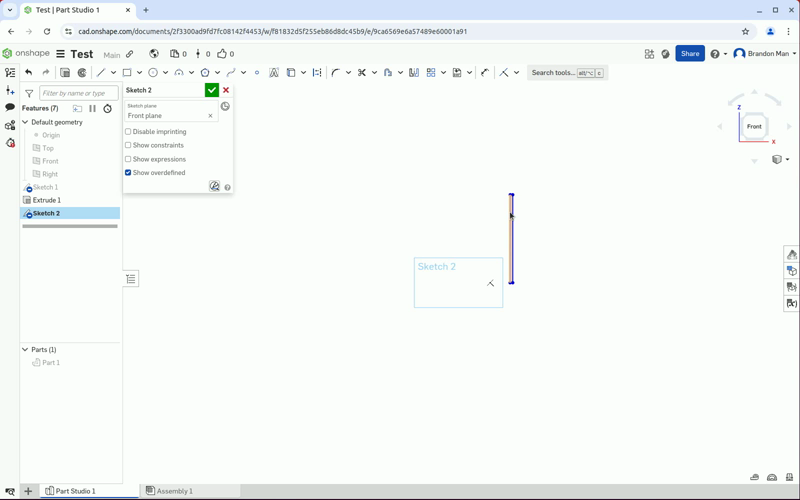
scroll(6)
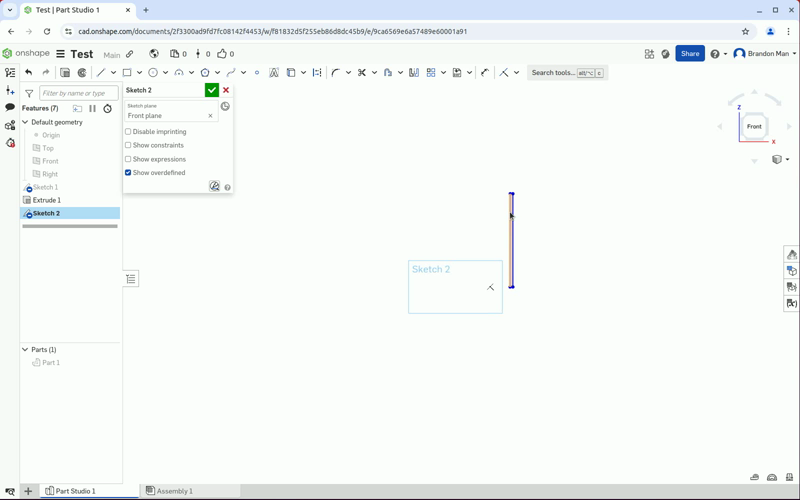
scroll(6)
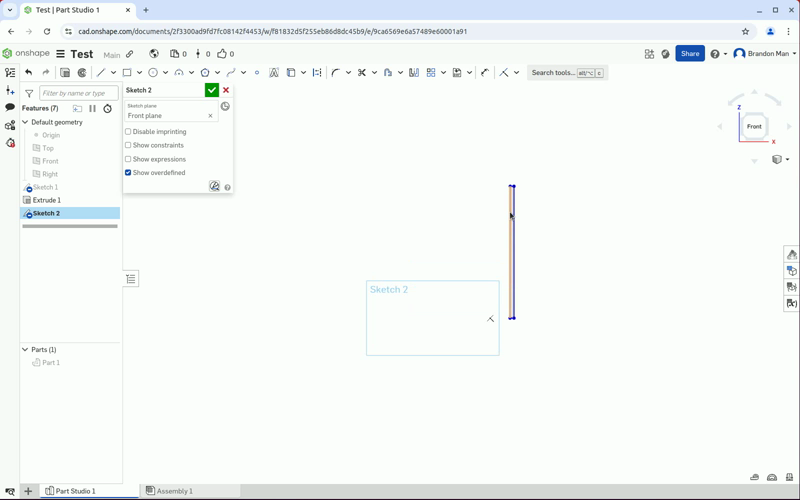
scroll(6)
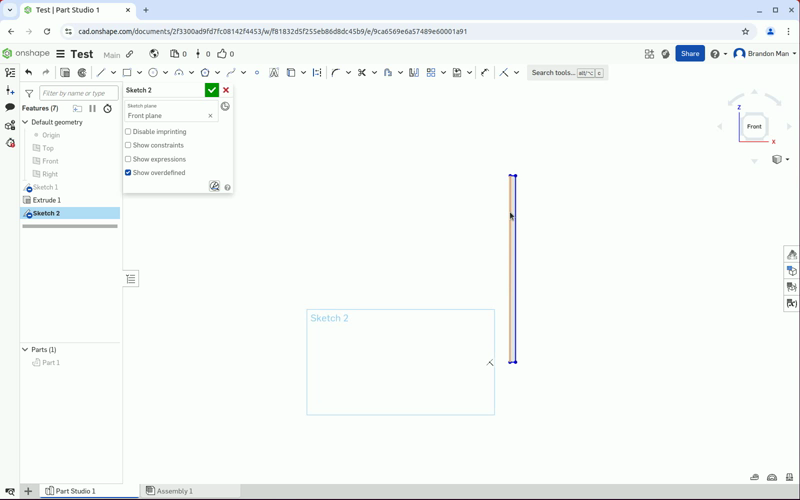
scroll(6)
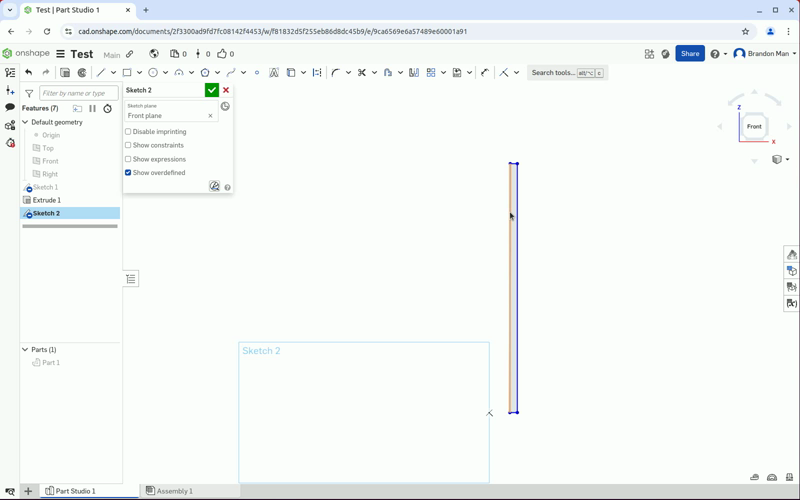
scroll(6)
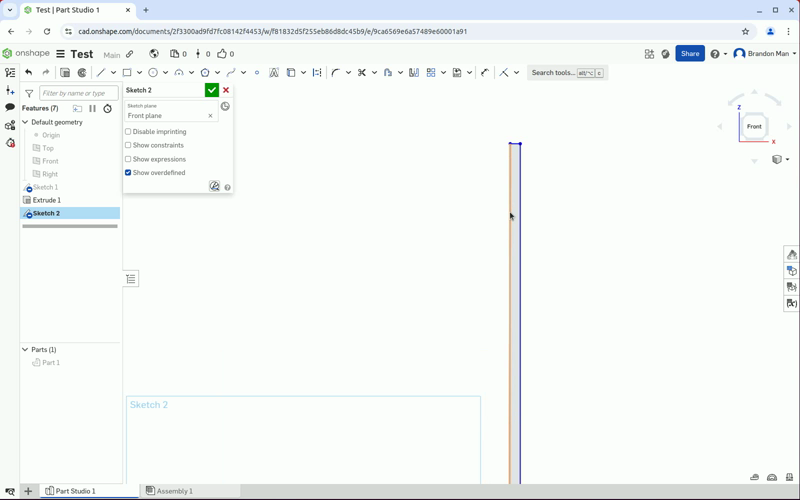
scroll(6)
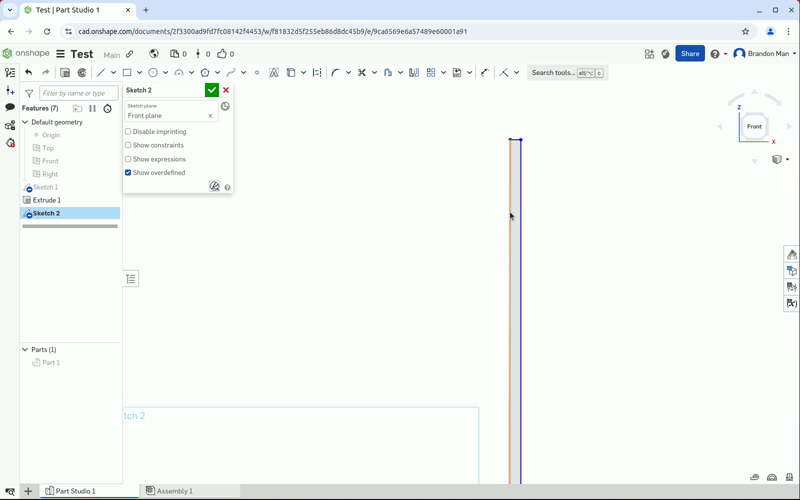
scroll(6)
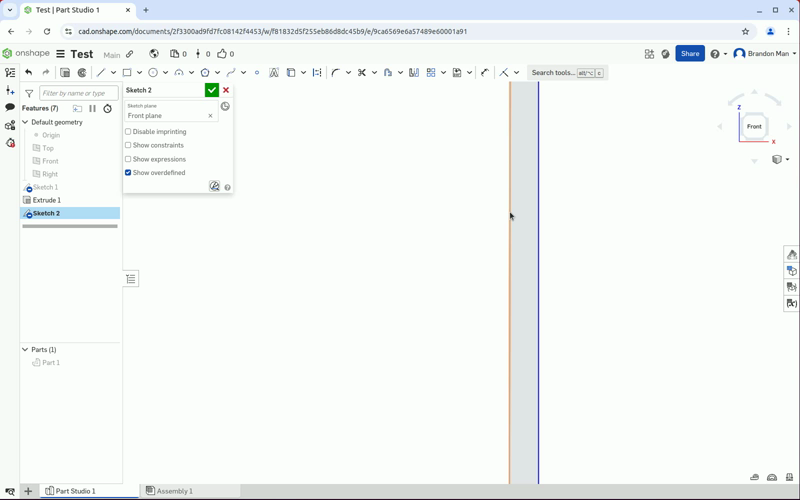
click(510, 211)
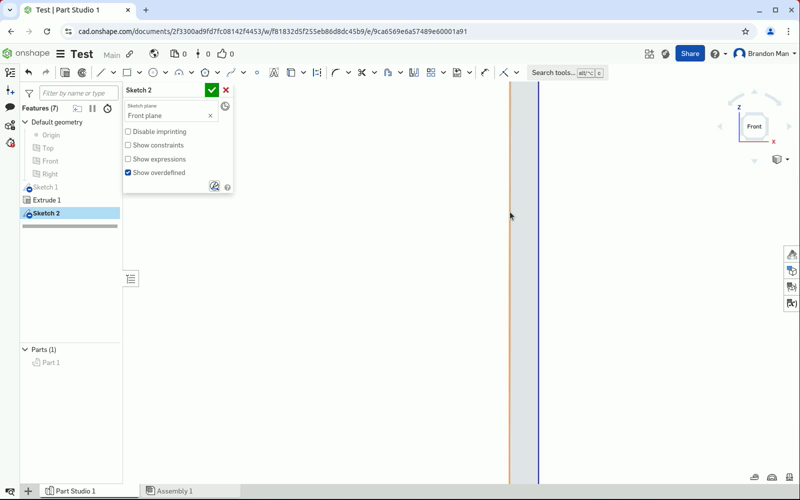
scroll(-6)
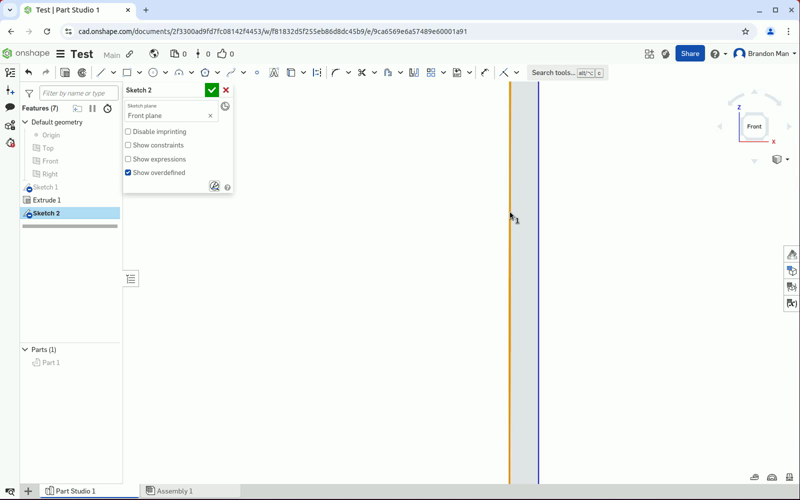
scroll(-6)
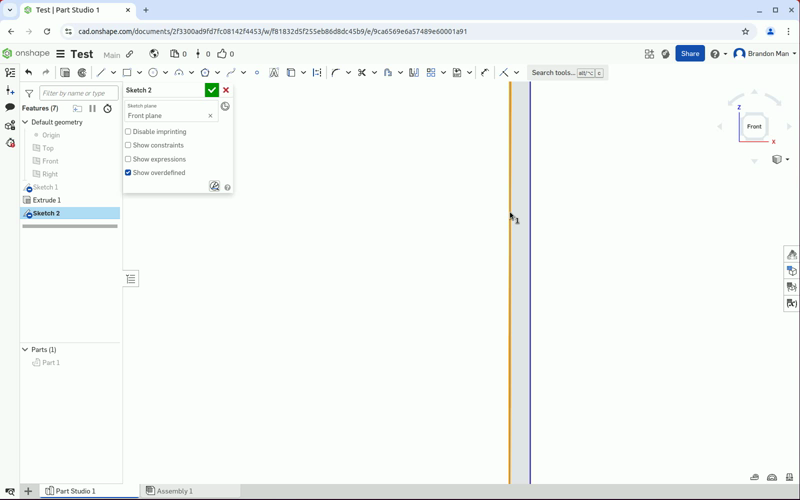
scroll(-6)
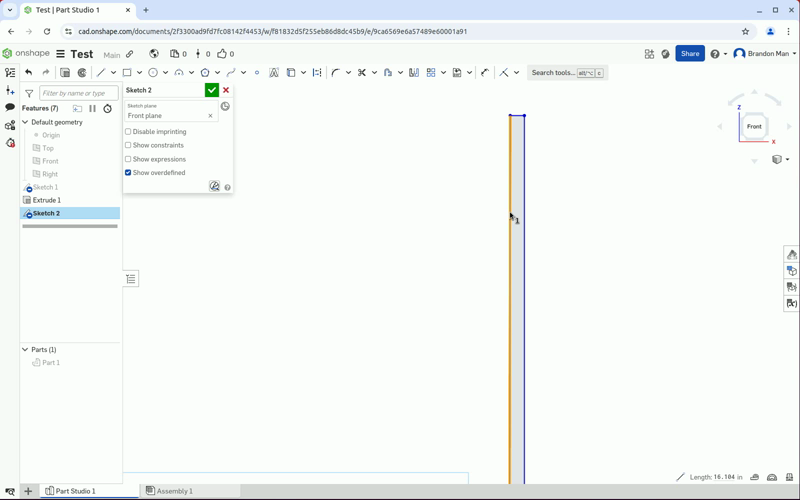
scroll(-6)
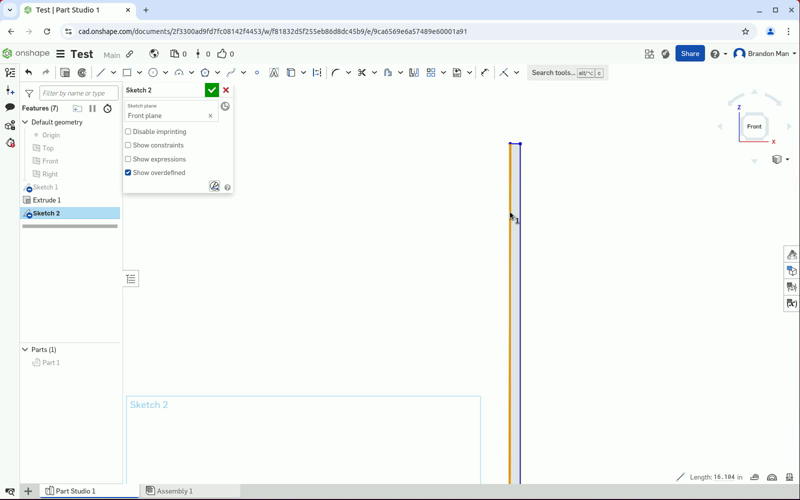
scroll(-6)
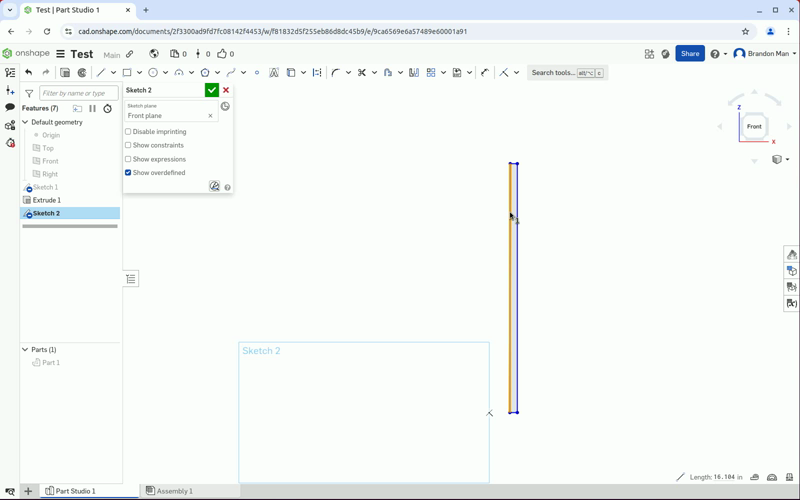
scroll(-6)
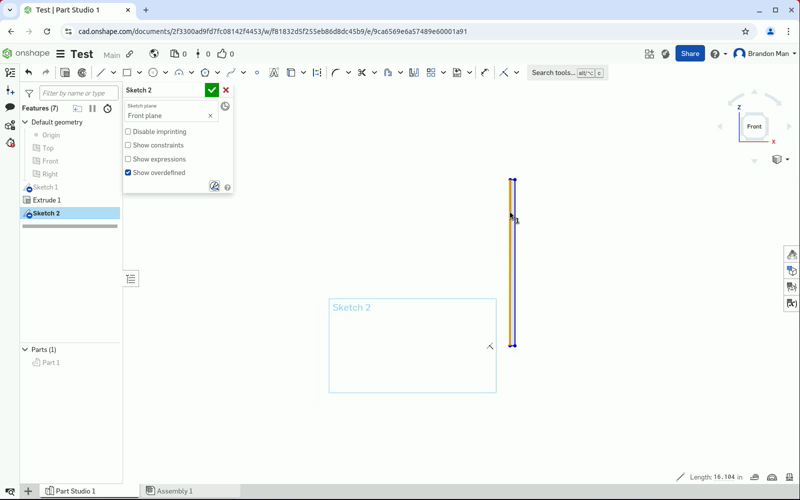
scroll(-6)
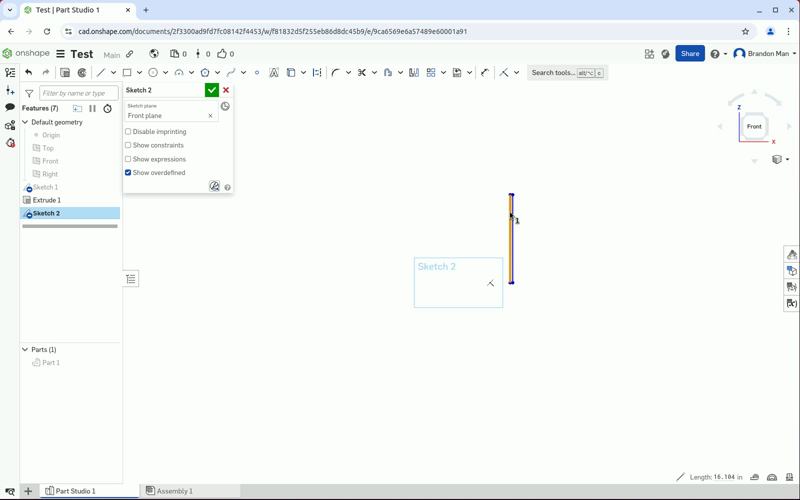
mouse_move(73, 352)
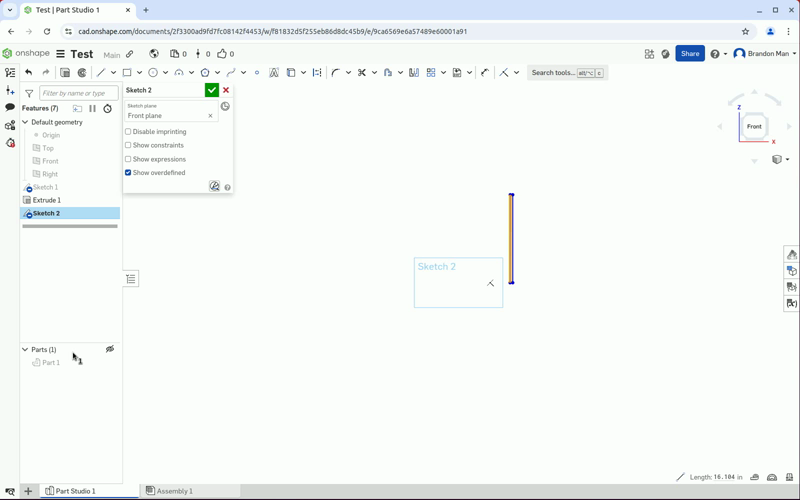
key(shift+y)
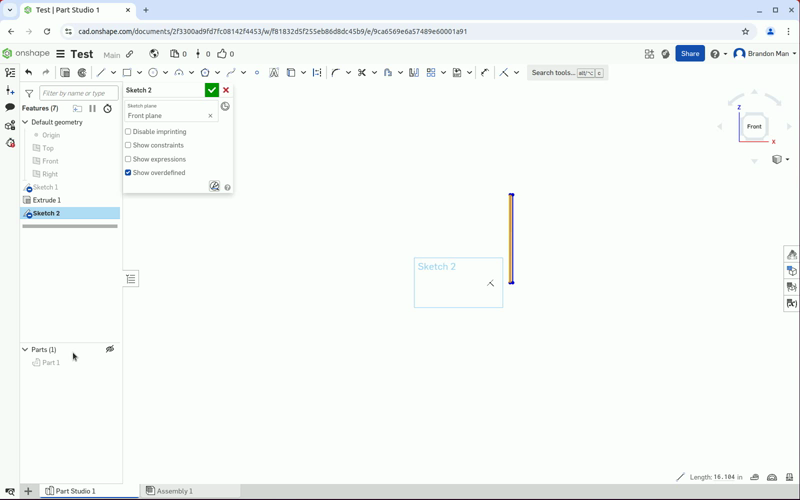
key(shift+e)
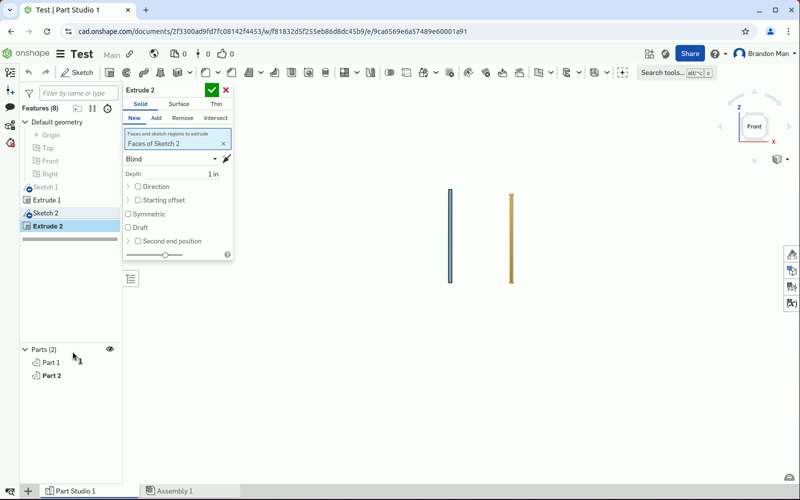
mouse_move(143, 106)
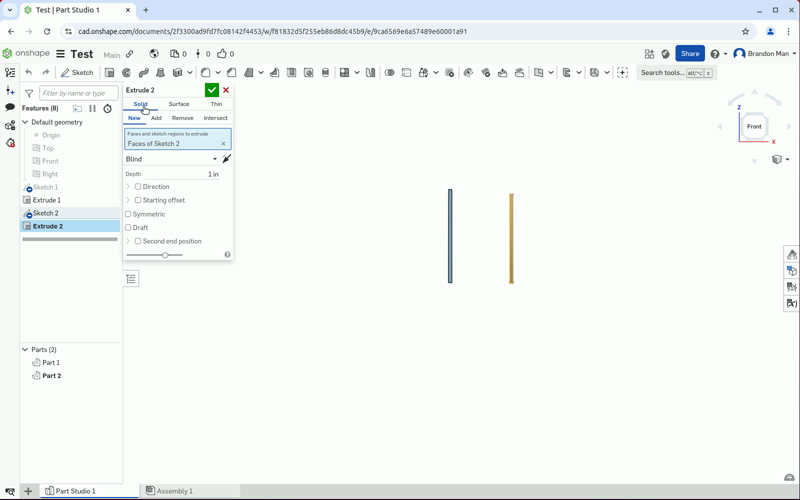
click(143, 106)
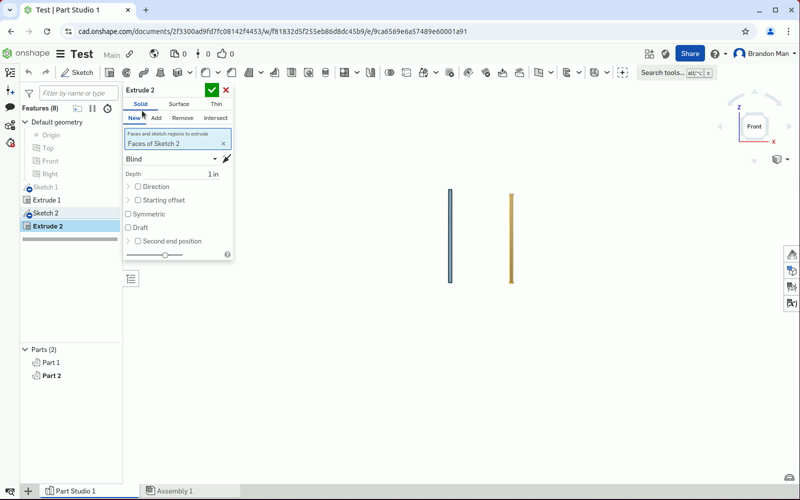
mouse_move(137, 120)
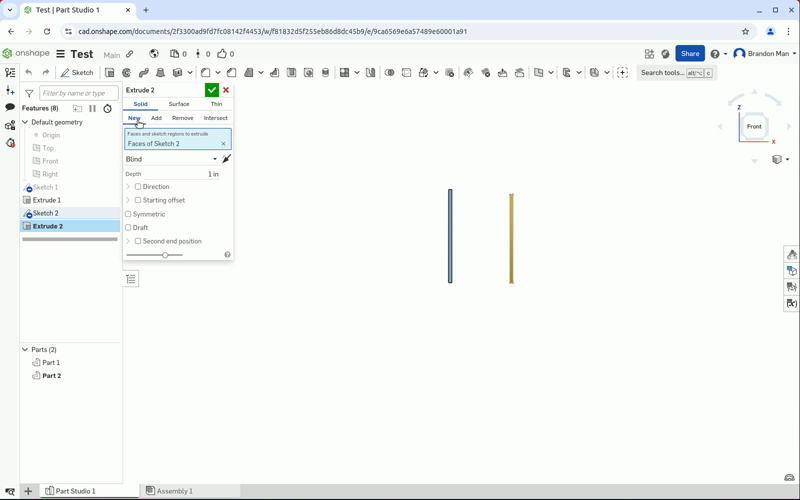
click(137, 120)
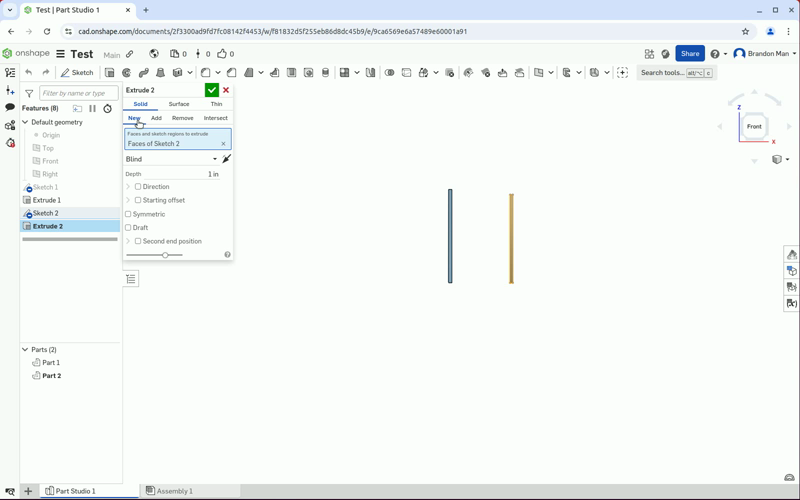
key(tab, 4)
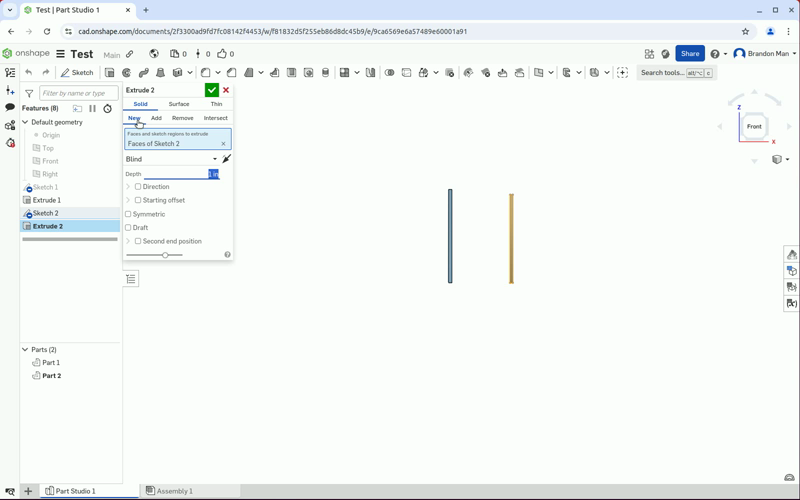
text(23.108)
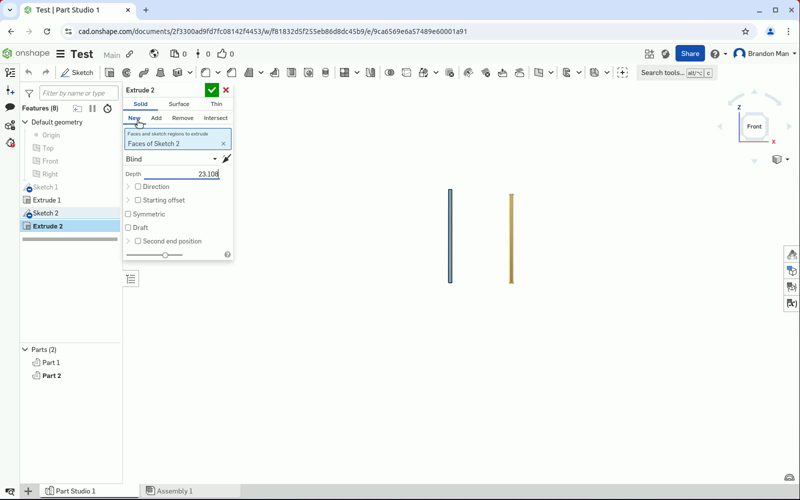
key(enter)
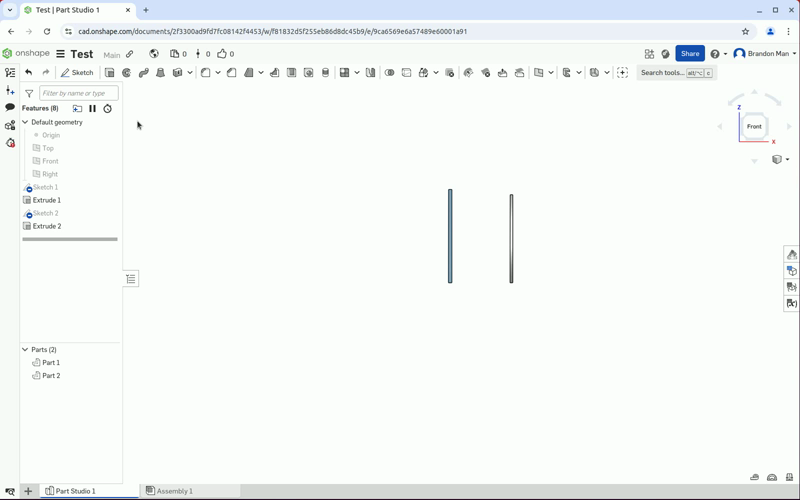
key(shift+h)
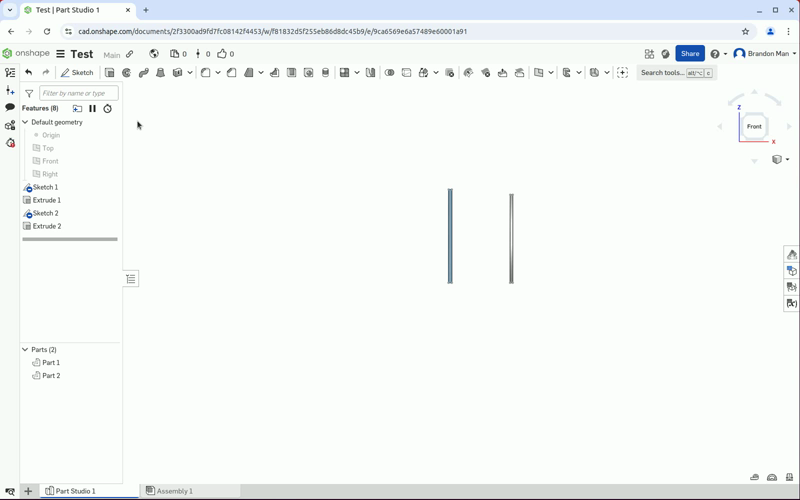
key(shift+h)
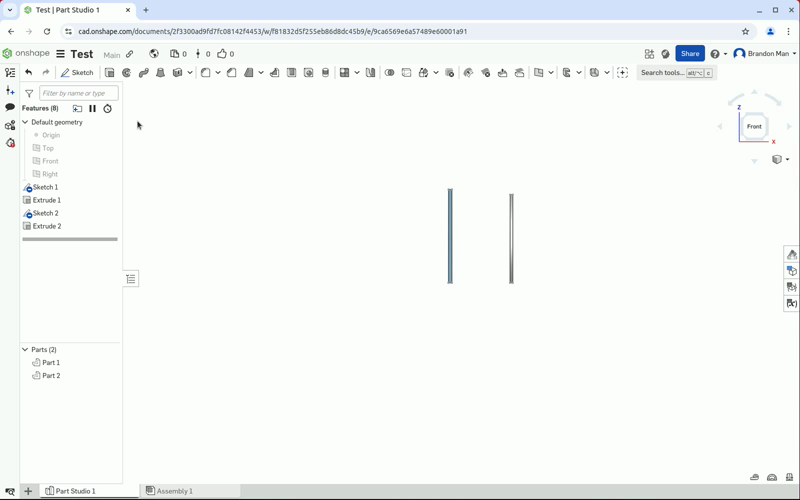
key(shift+7)
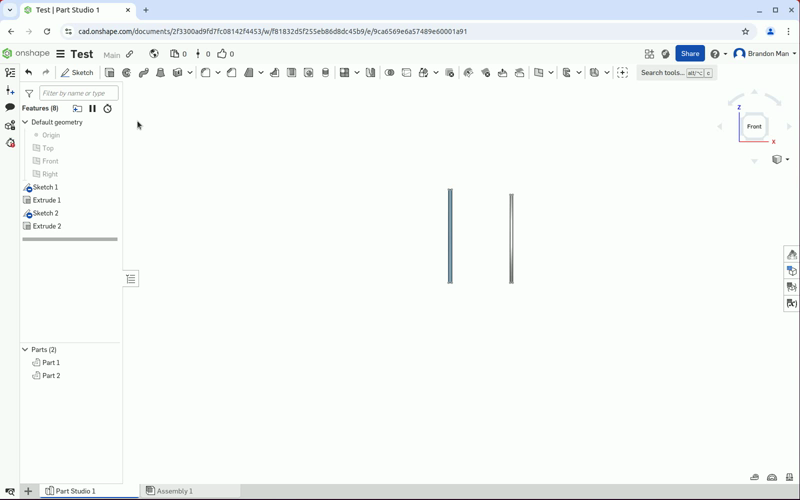
key(left, 2)
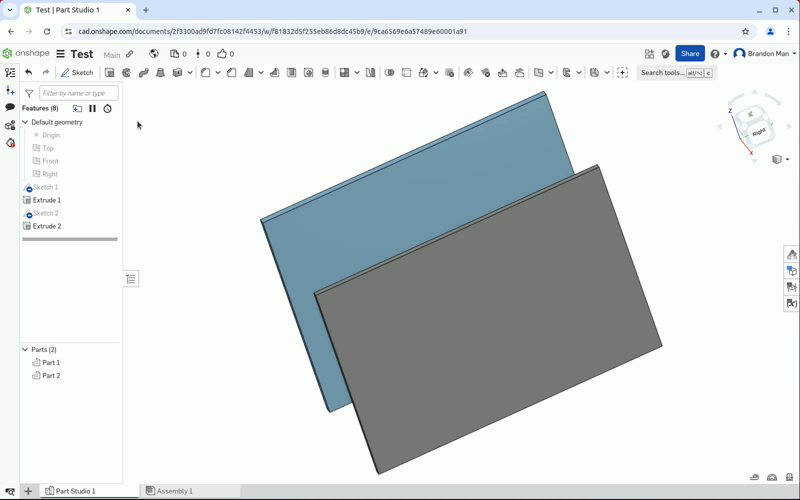
key(down, 2)
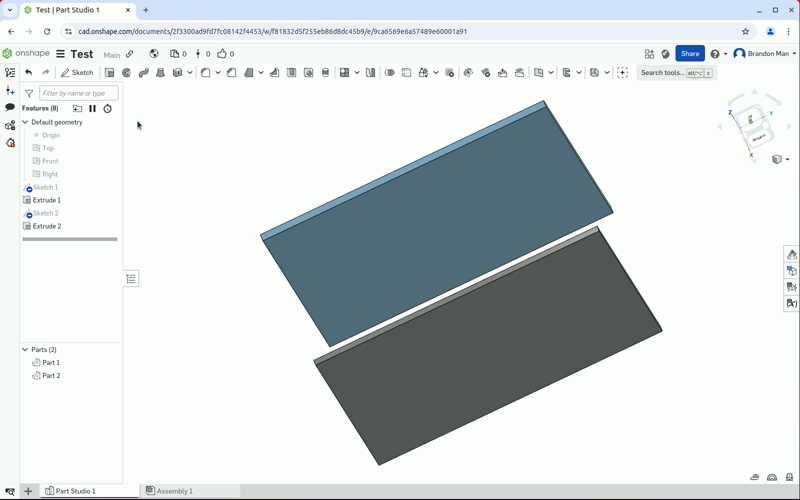
key(up, 2)
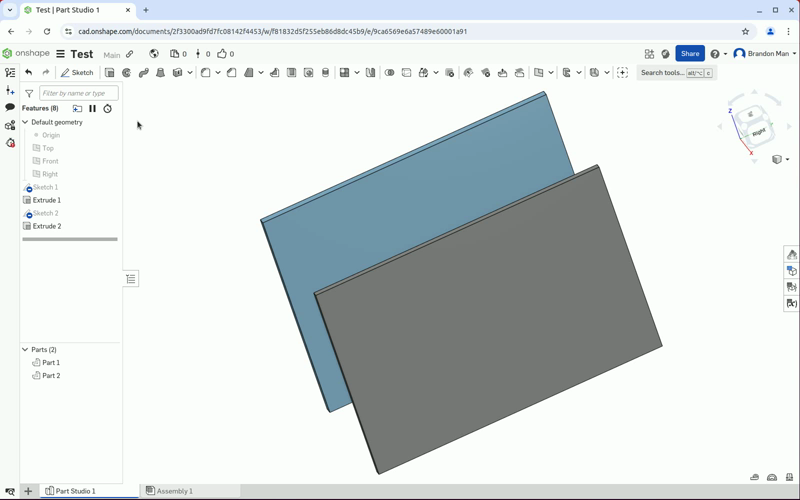
key(right, 2)
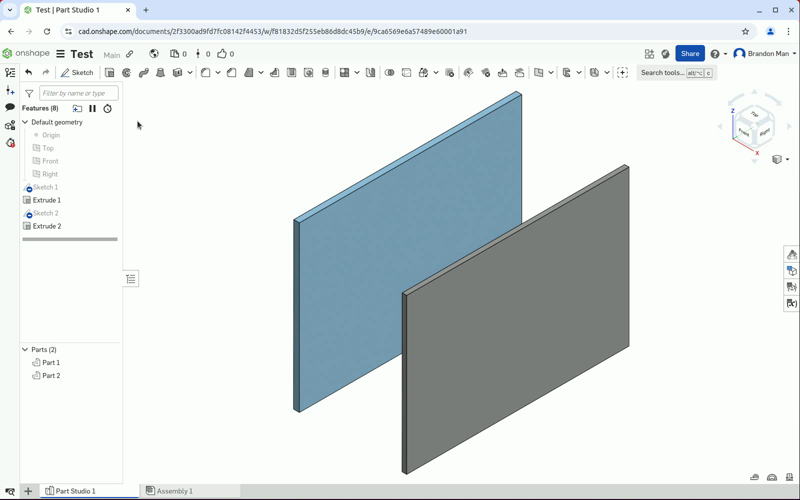
mouse_move(73, 189)
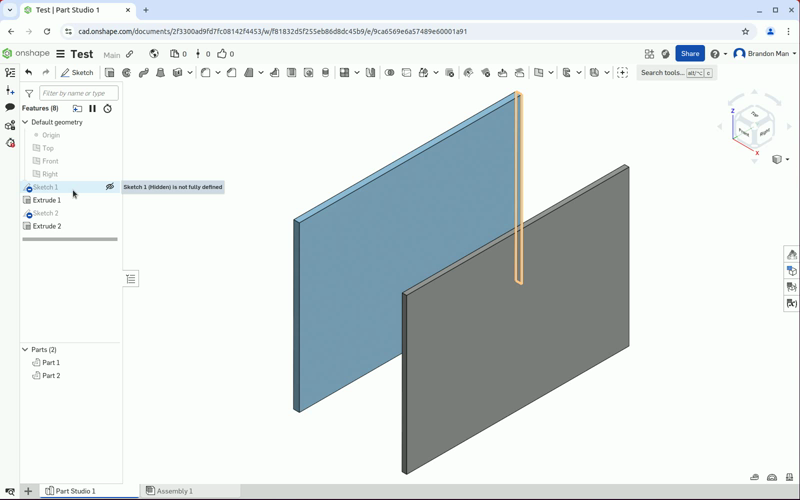
click(73, 189)